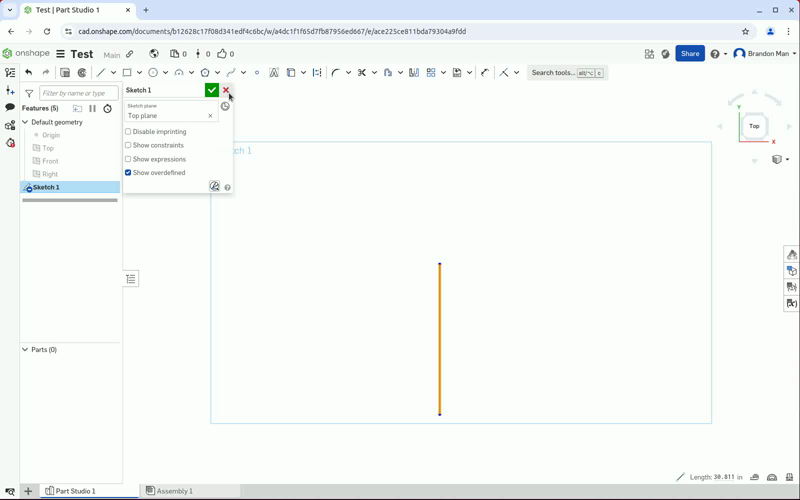
key(shift+h)
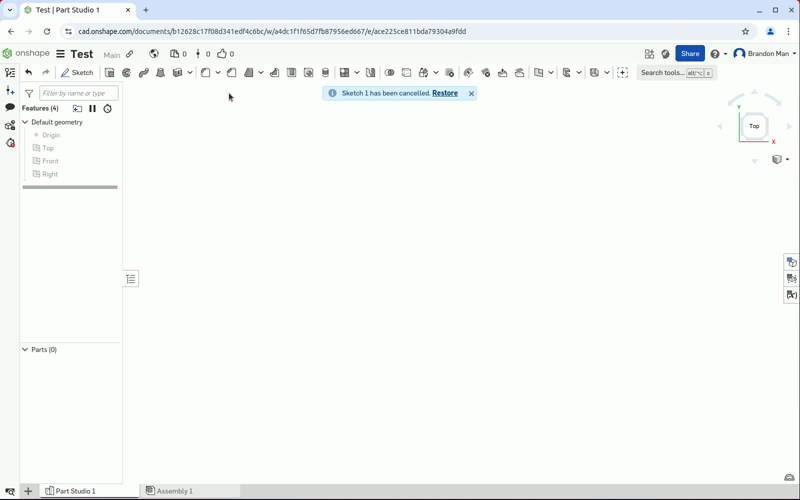
mouse_move(73, 352)
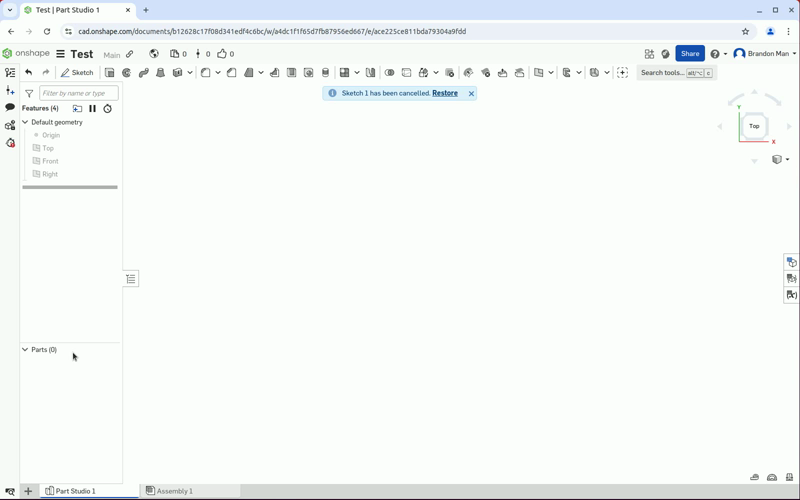
key(y)
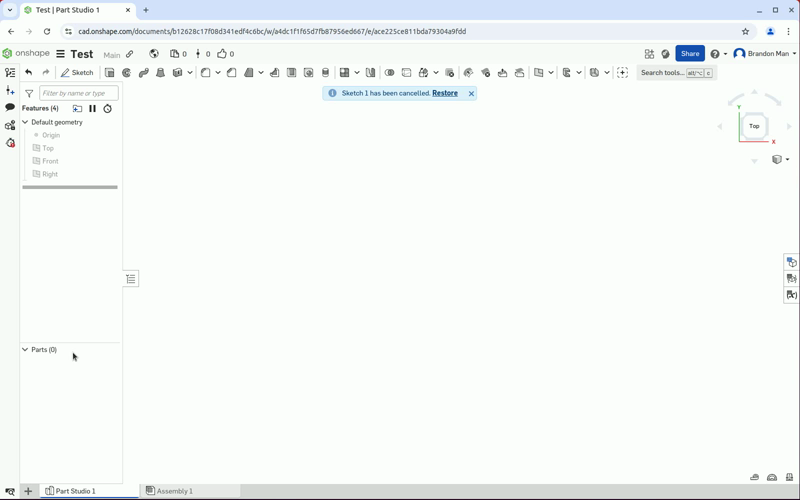
key(shift+p)
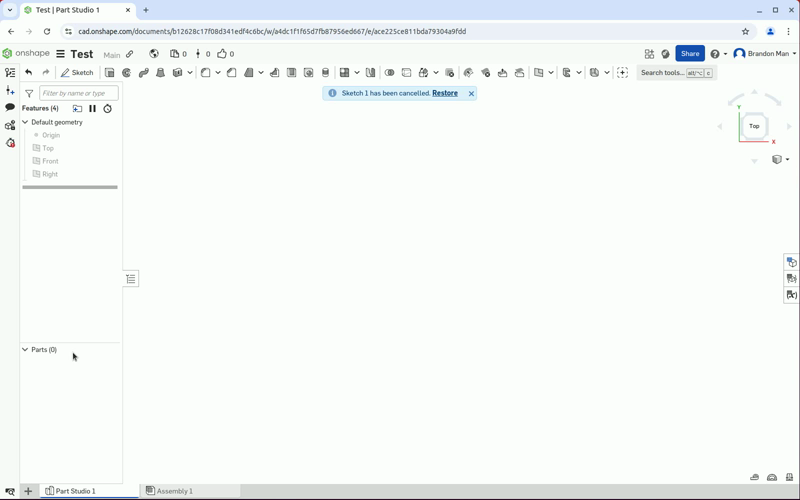
key(space)
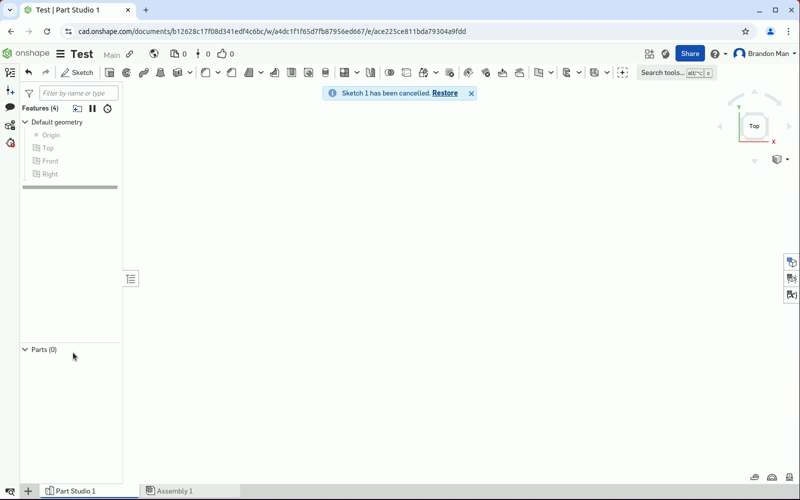
key_down(shift)
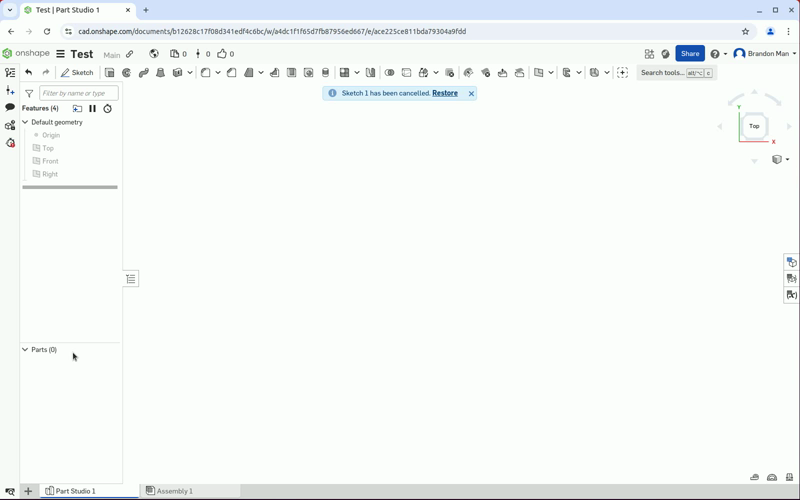
key(up)
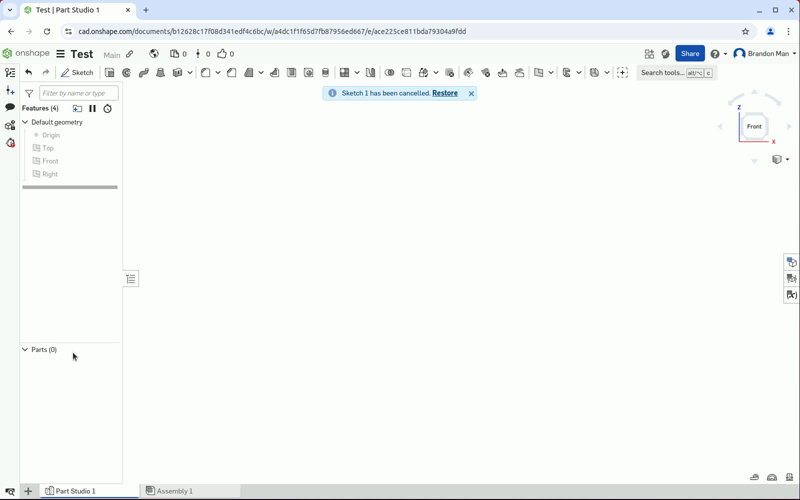
key_up(shift)
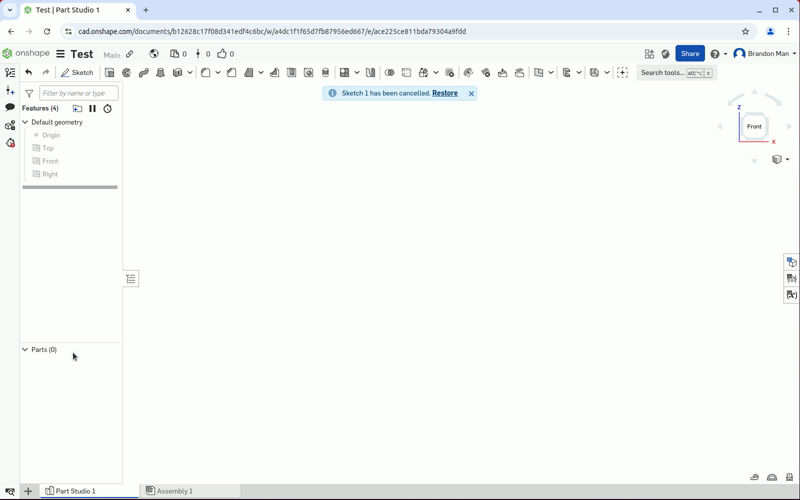
mouse_move(73, 352)
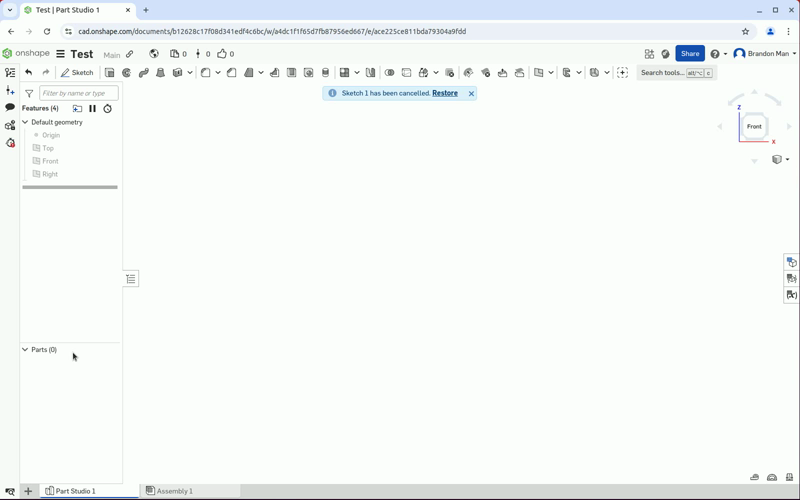
key(shift+y)
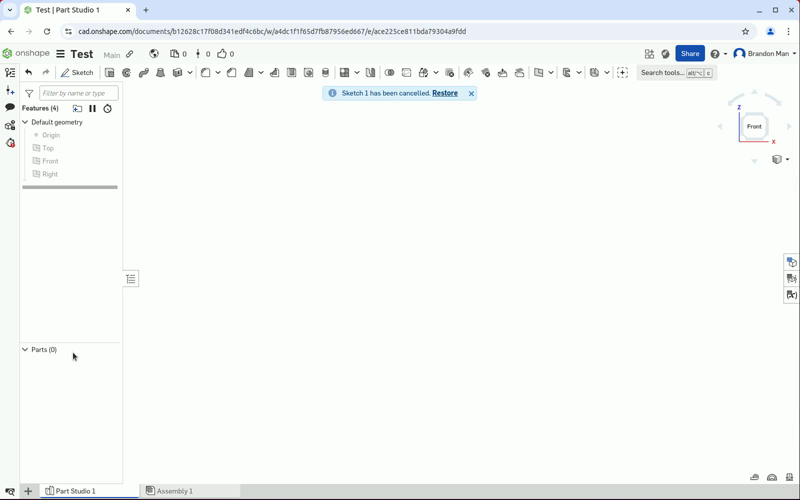
key(shift+s)
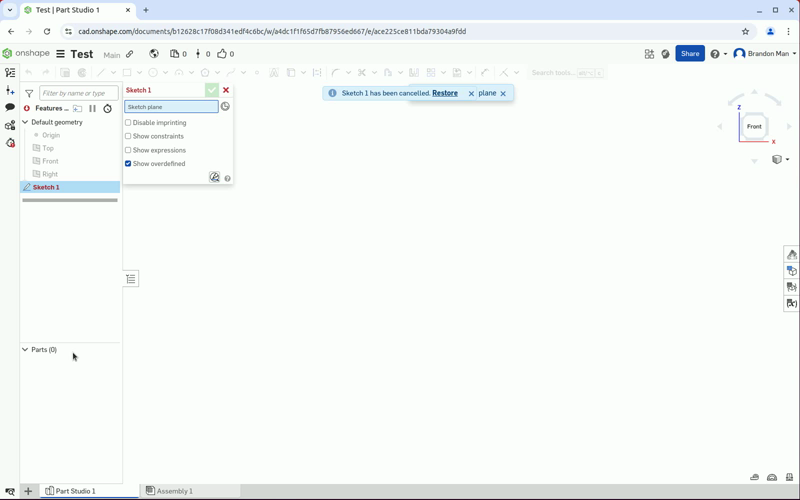
mouse_move(73, 163)
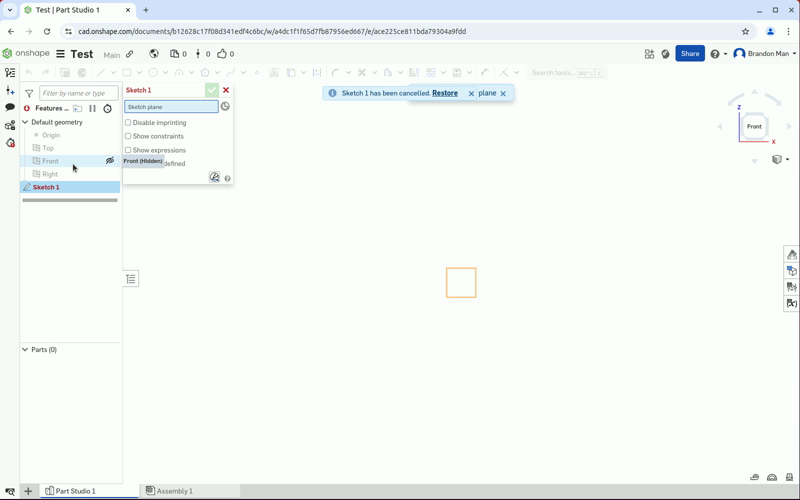
click(73, 163)
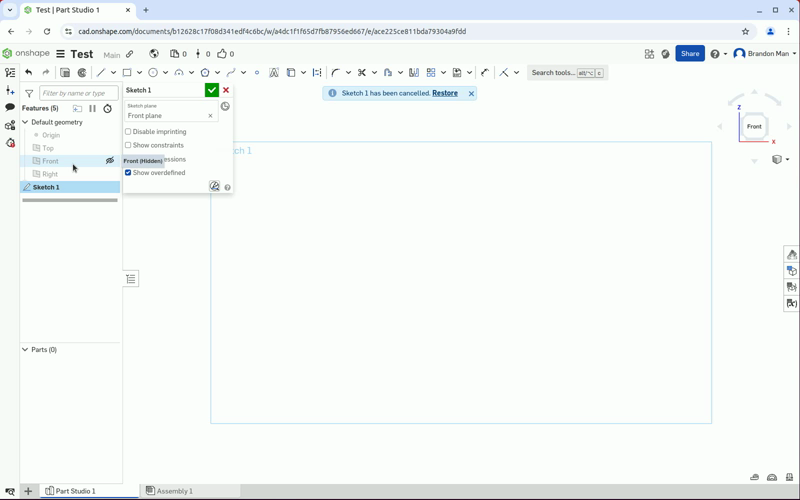
mouse_move(73, 352)
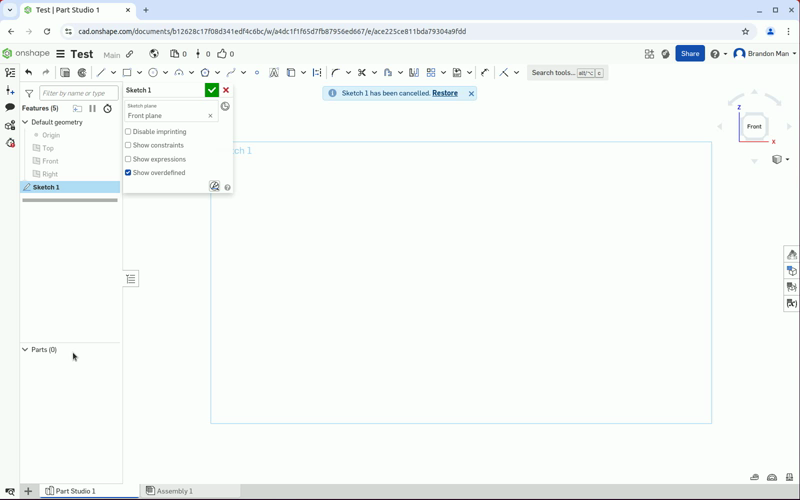
key(y)
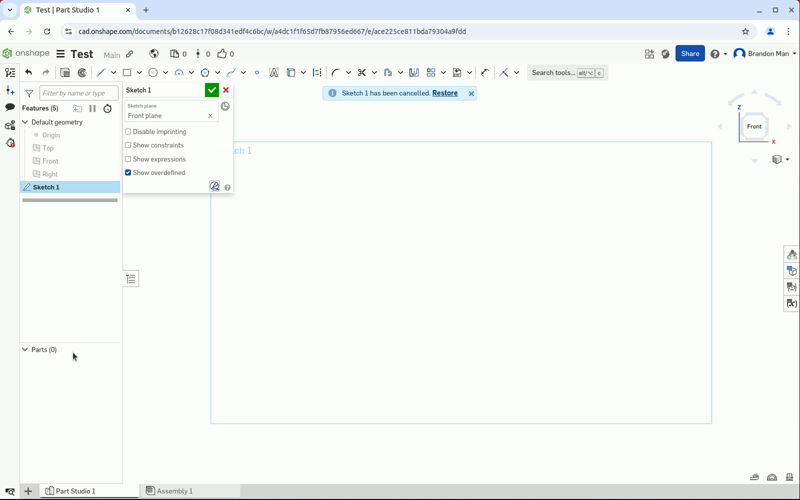
key(l)
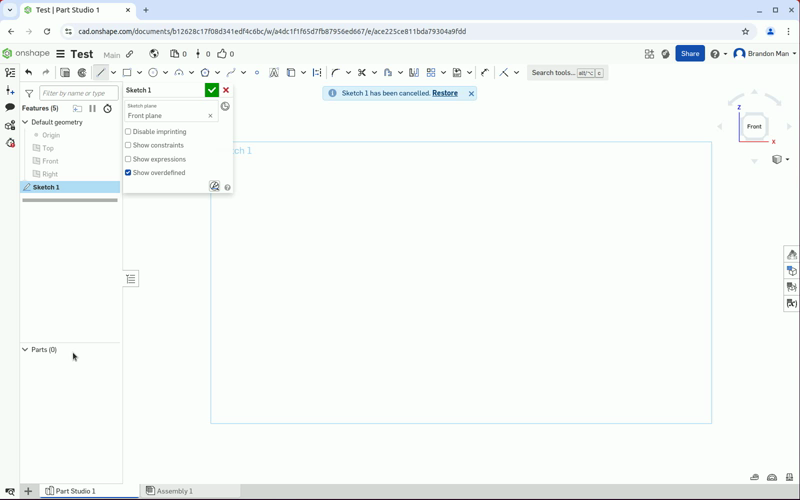
key_down(shift)
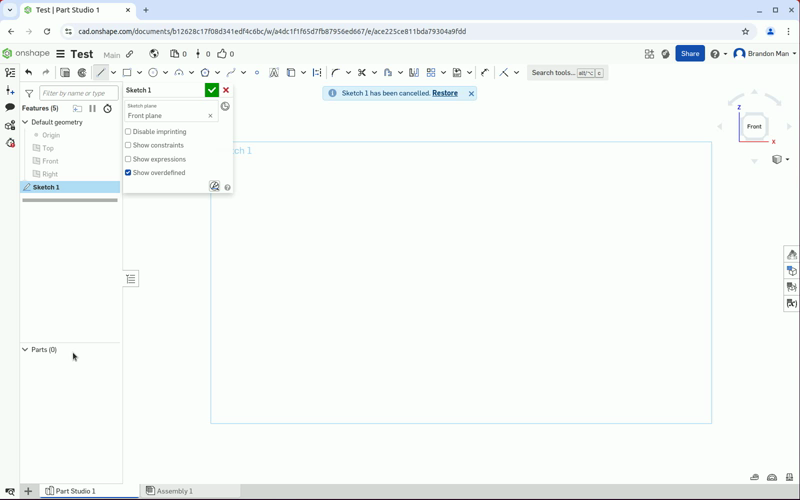
mouse_move(432, 333)
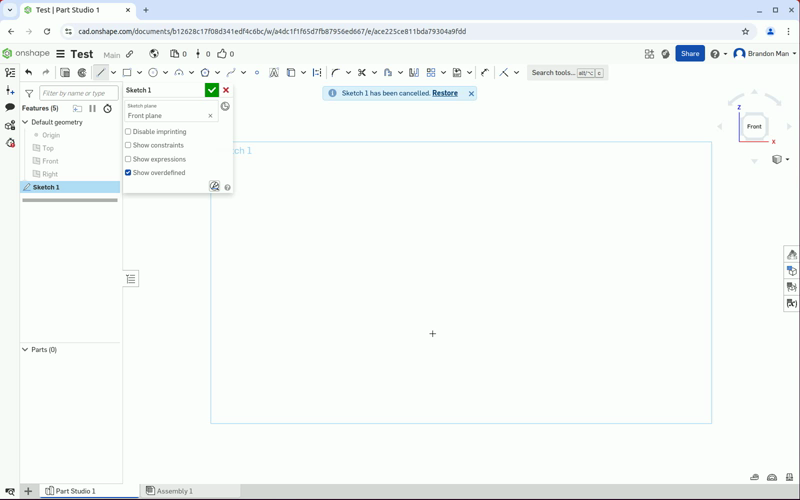
click(432, 333)
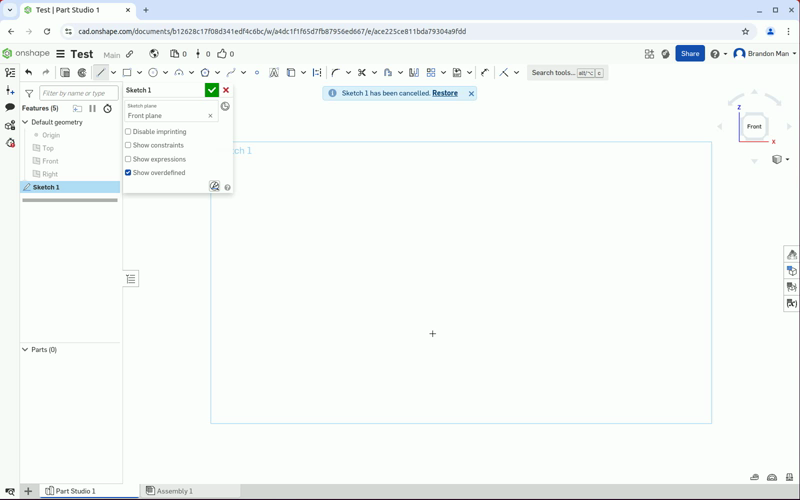
key_up(shift)
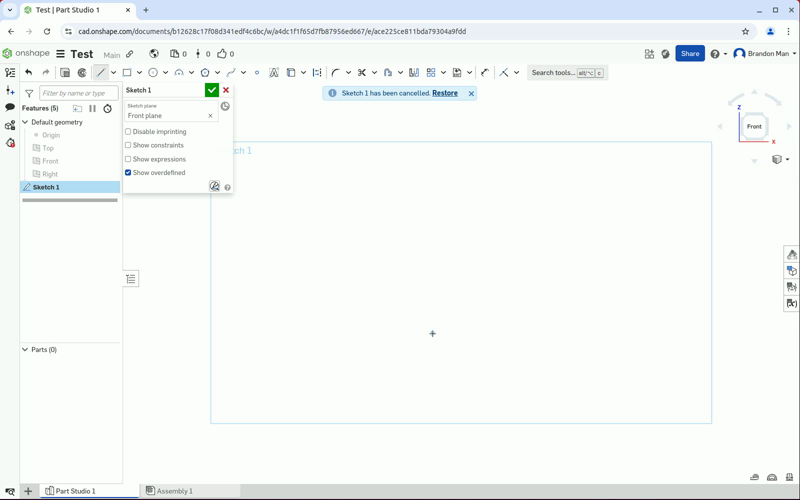
key_down(shift)
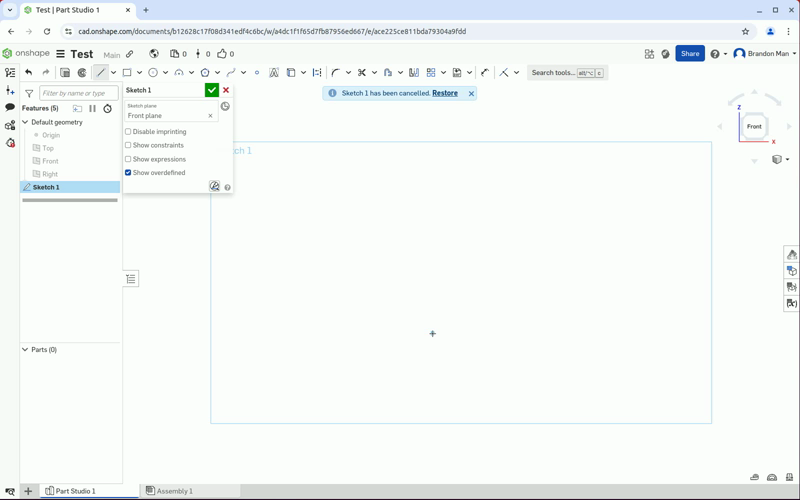
mouse_move(523, 333)
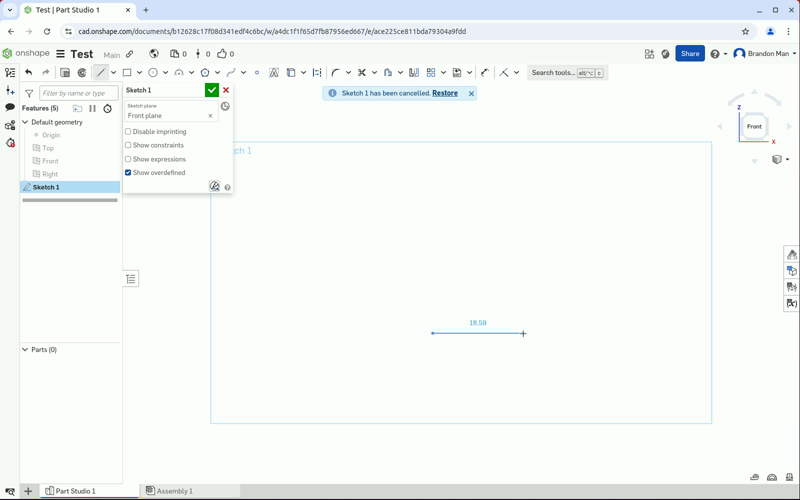
click(523, 333)
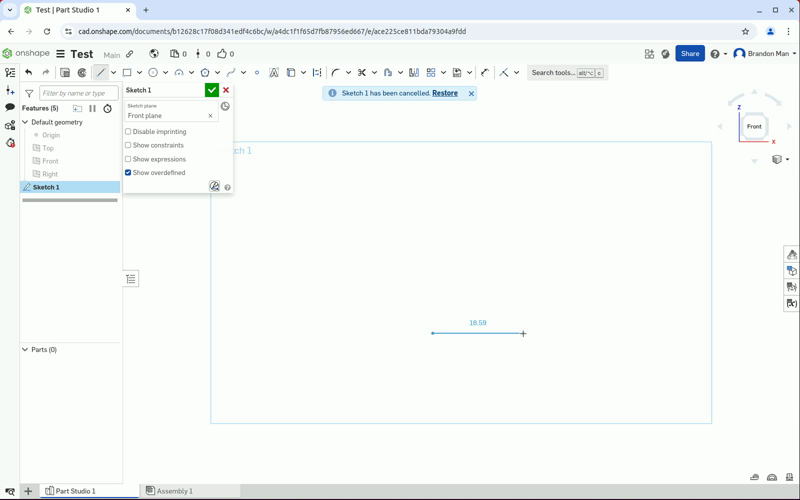
key_up(shift)
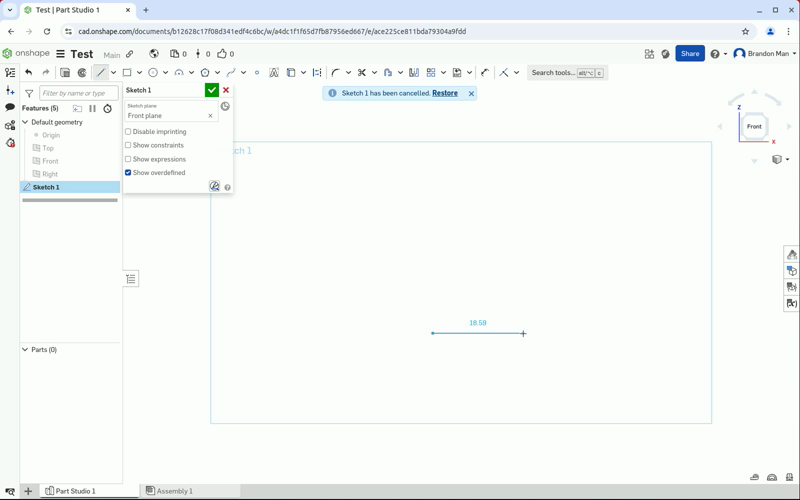
key_down(shift)
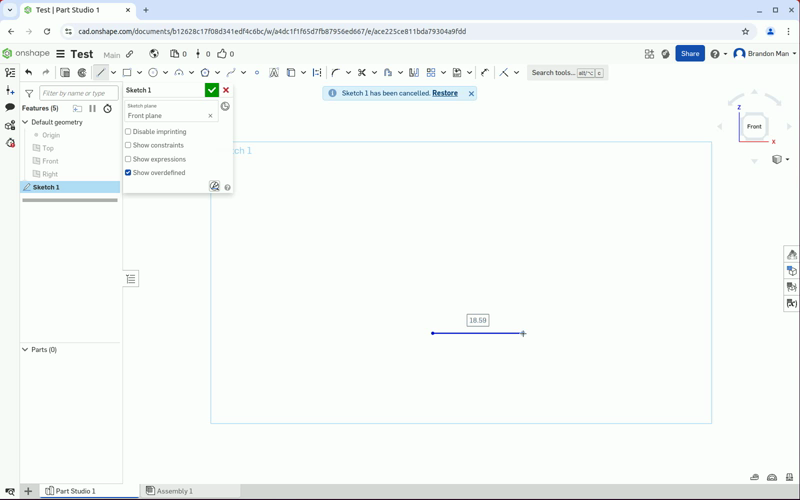
mouse_move(523, 242)
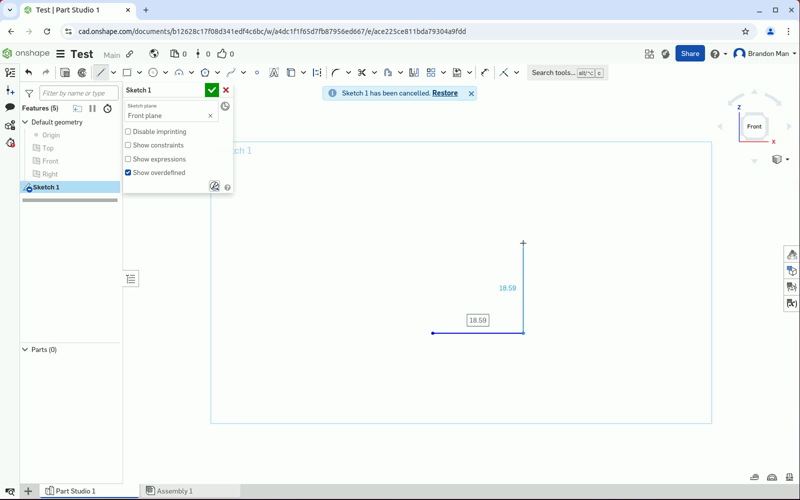
click(523, 242)
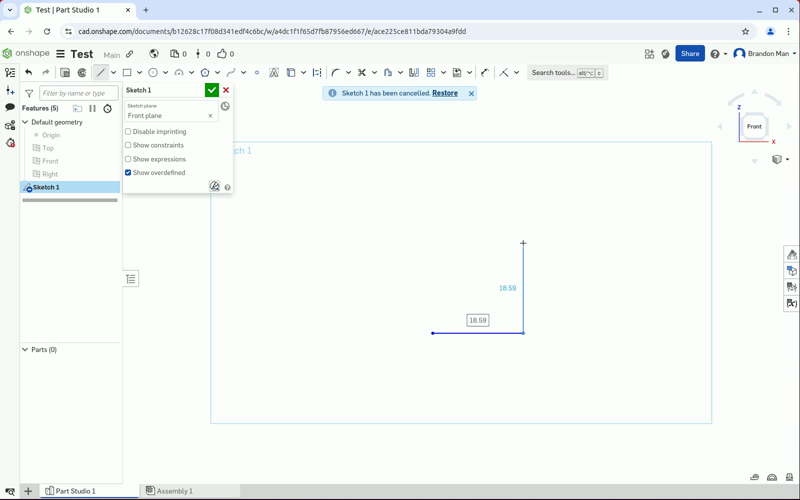
key_up(shift)
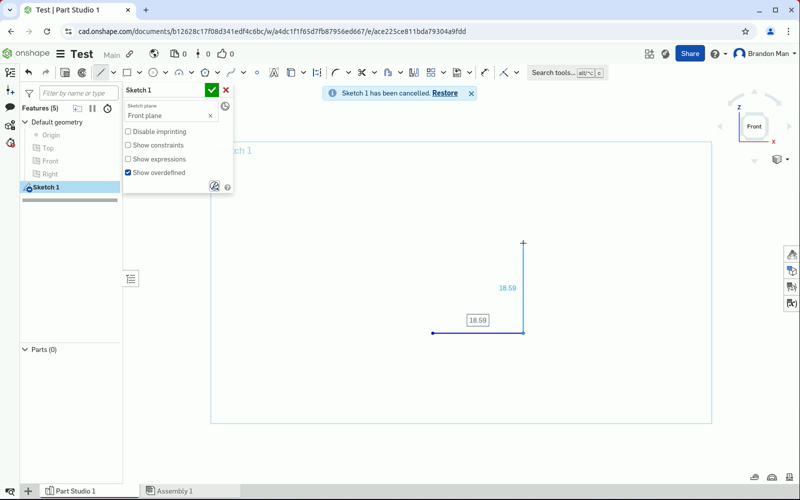
key_down(shift)
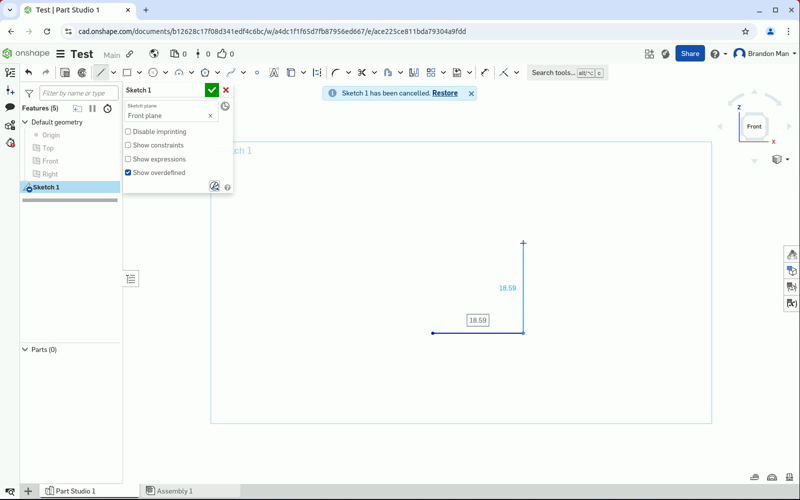
mouse_move(432, 242)
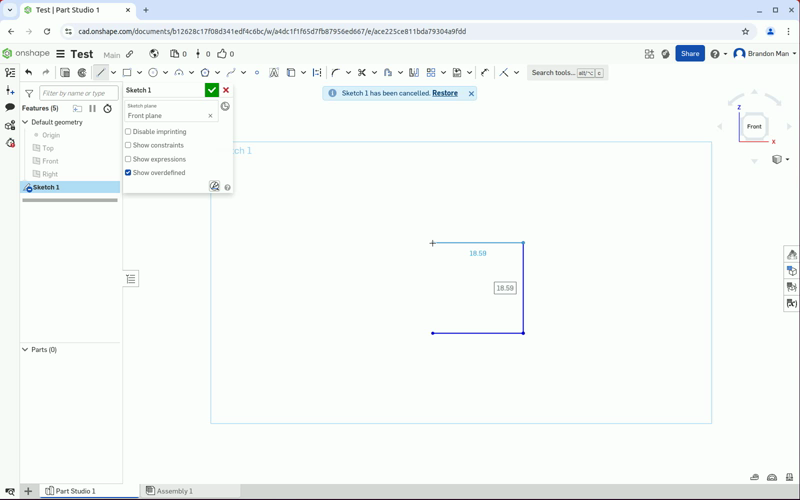
click(432, 242)
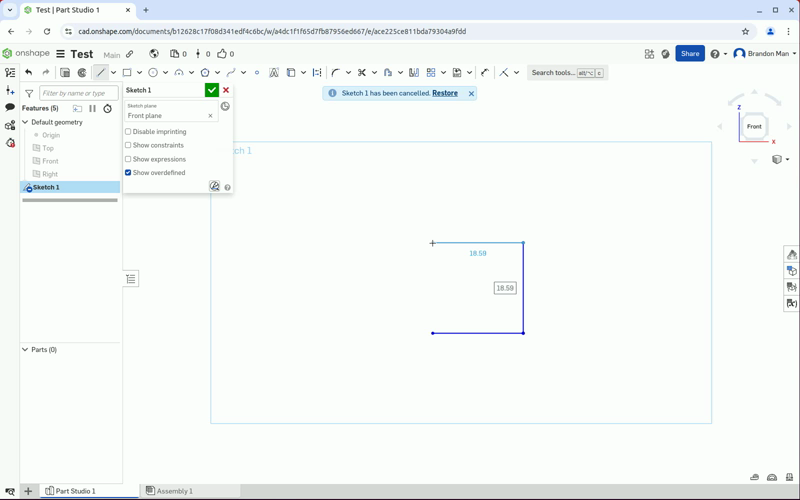
key_up(shift)
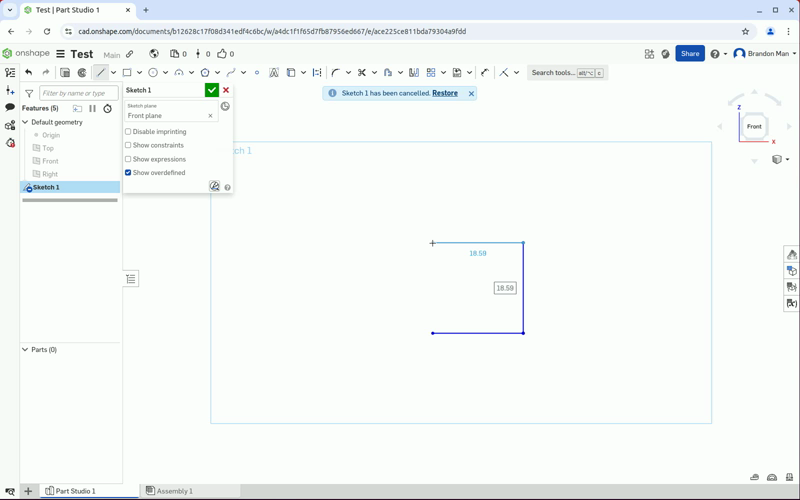
key_down(shift)
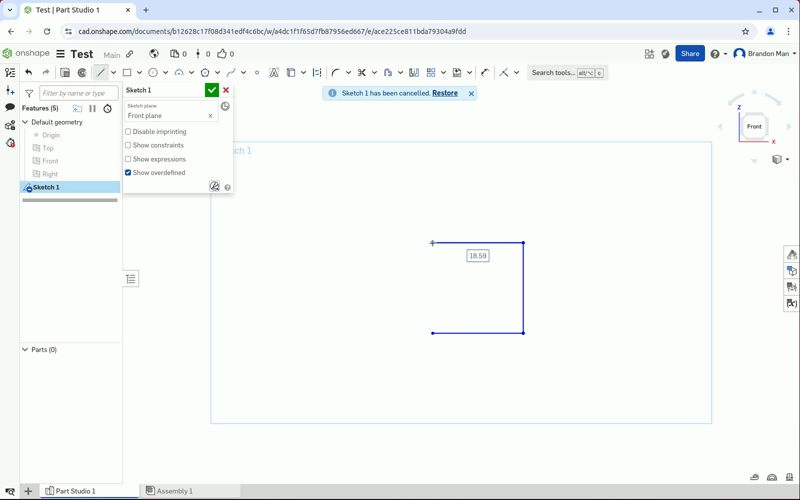
mouse_move(432, 333)
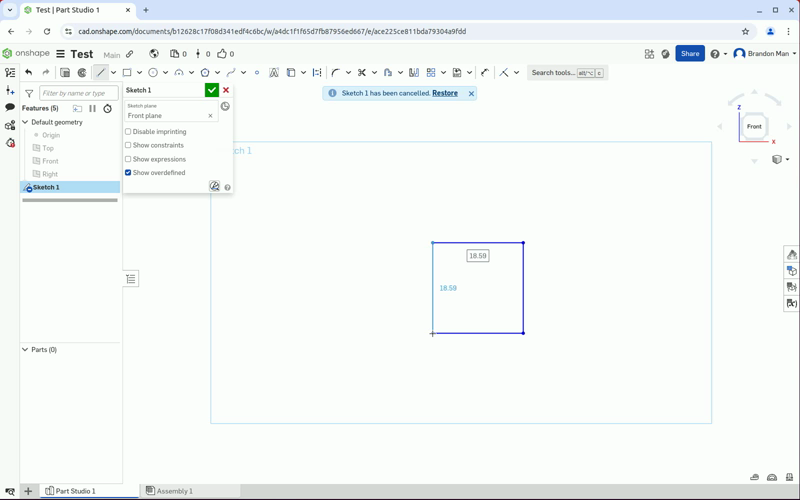
key_up(shift)
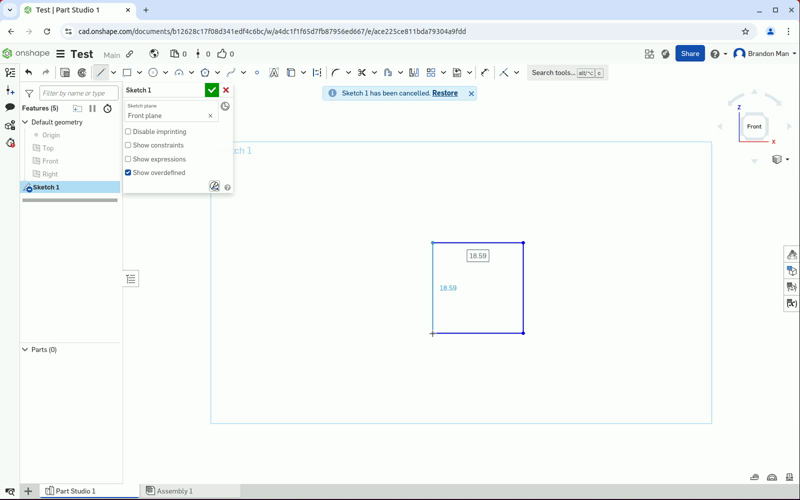
click(432, 333)
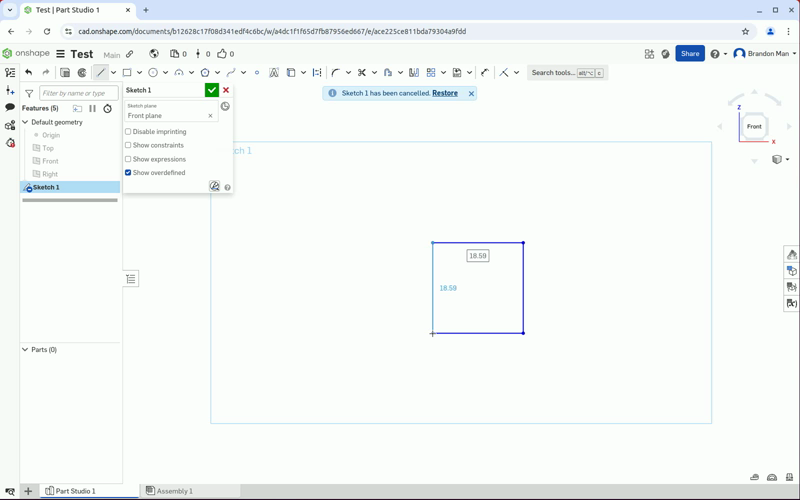
key(esc)
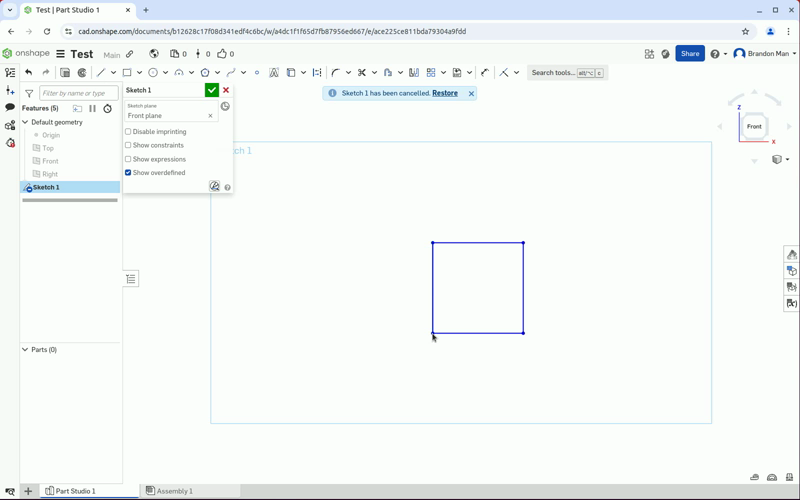
mouse_move(489, 273)
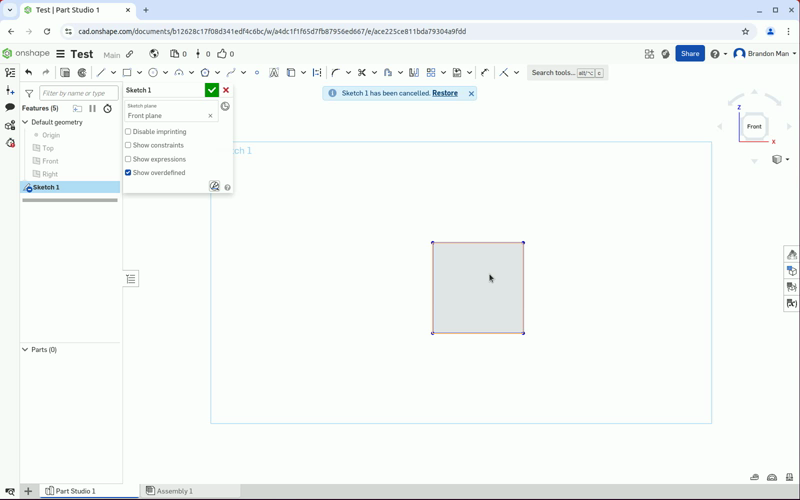
click(489, 273)
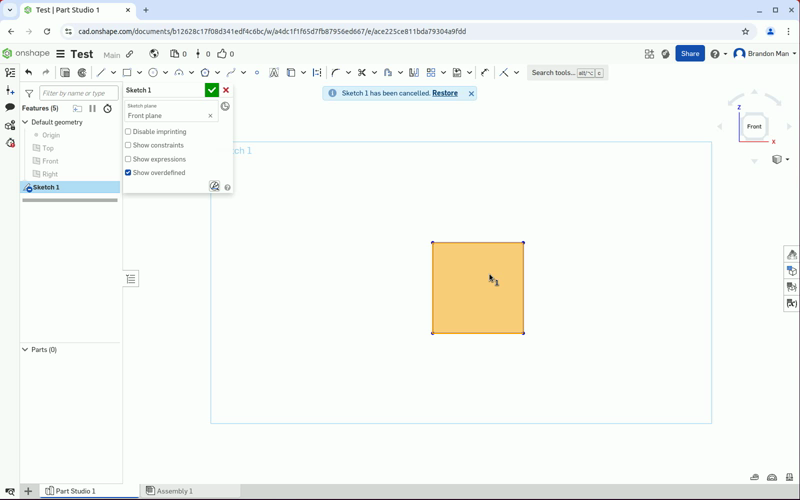
mouse_move(73, 352)
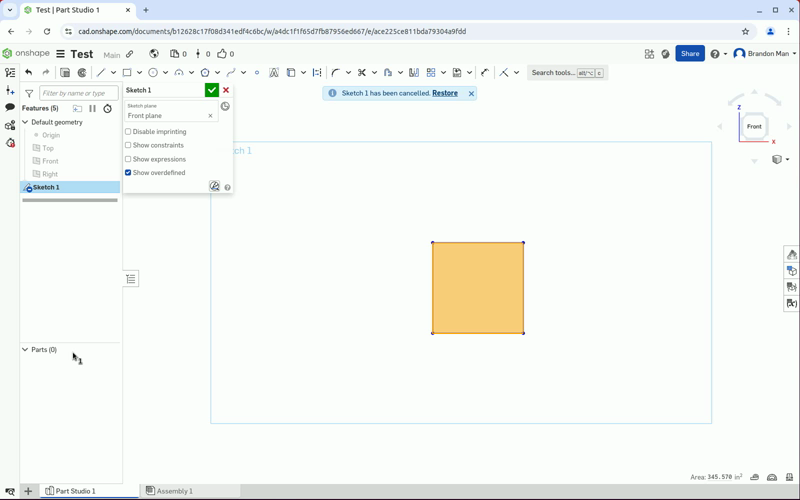
key(shift+y)
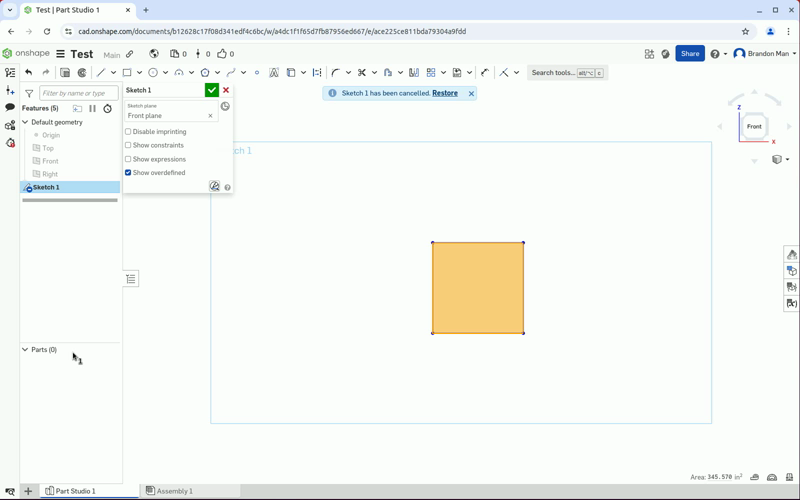
key(shift+e)
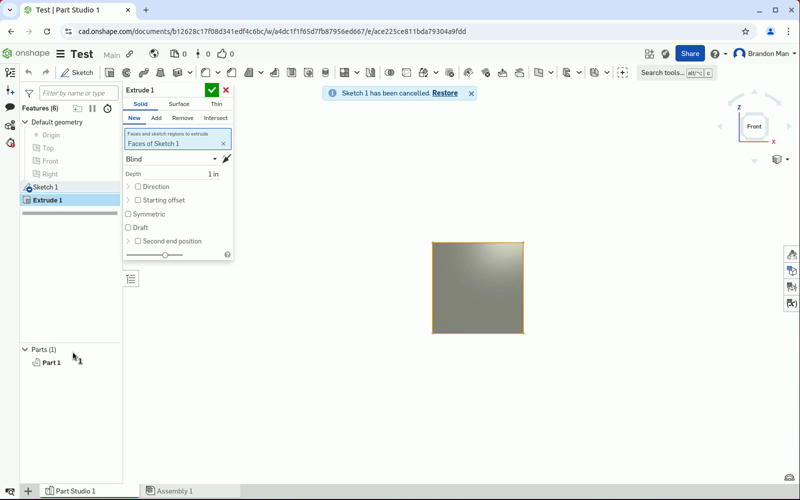
mouse_move(143, 106)
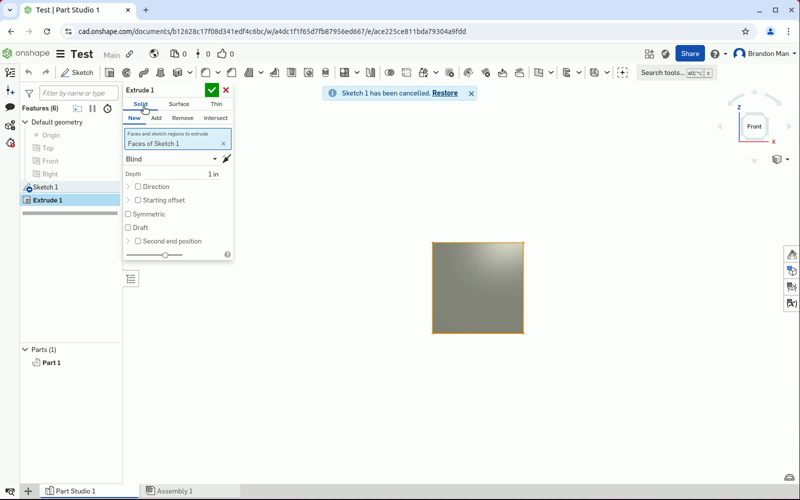
click(143, 106)
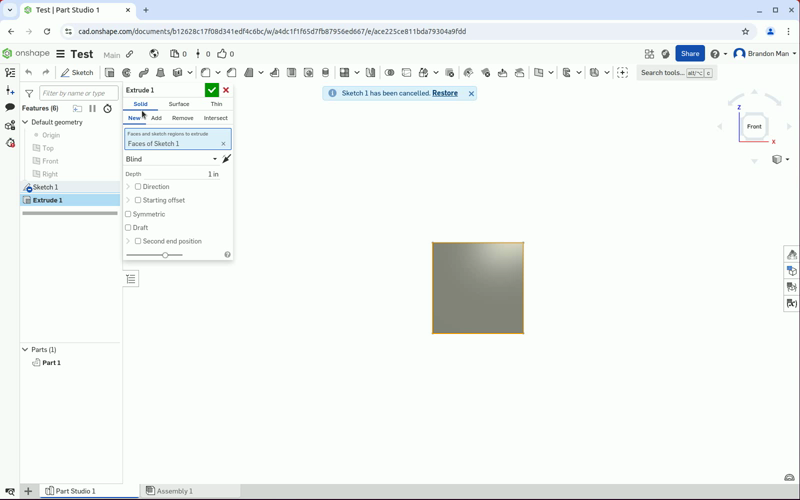
mouse_move(137, 120)
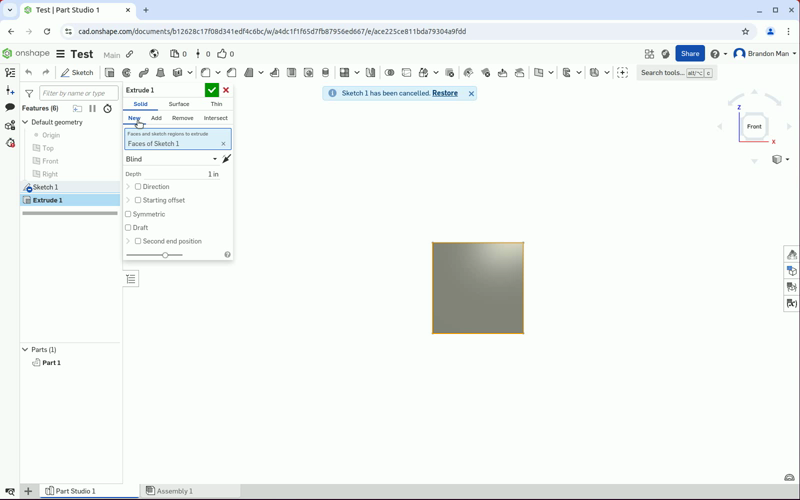
click(137, 120)
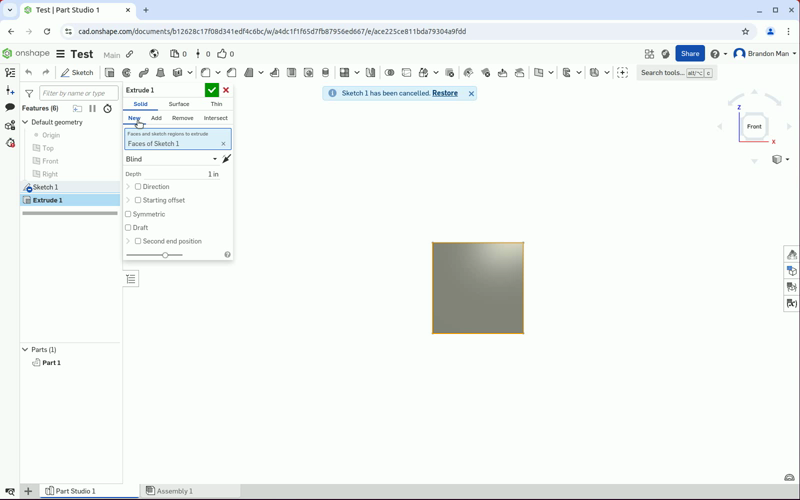
key(tab, 4)
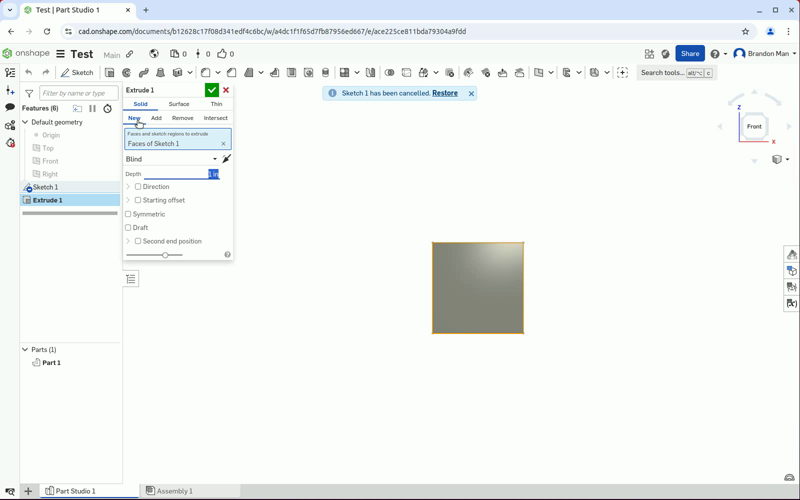
text(18.535)
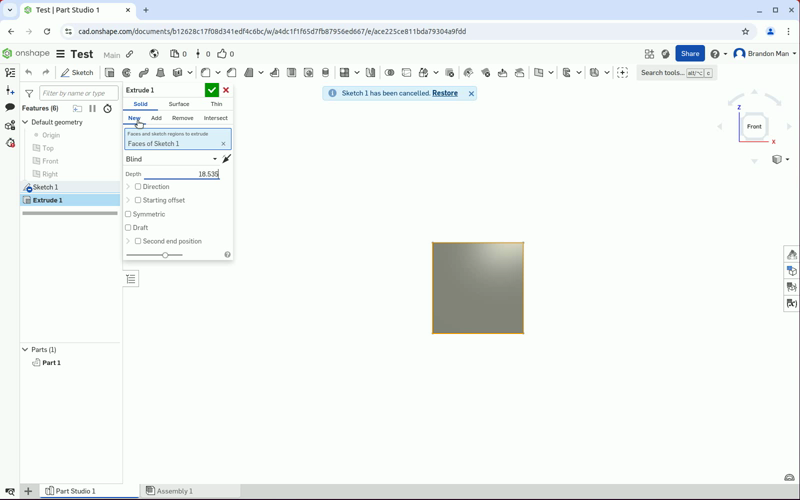
key(enter)
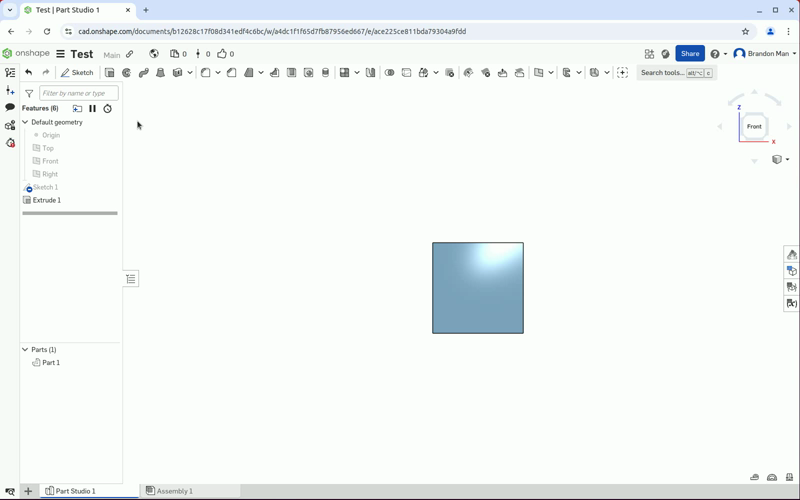
key(shift+h)
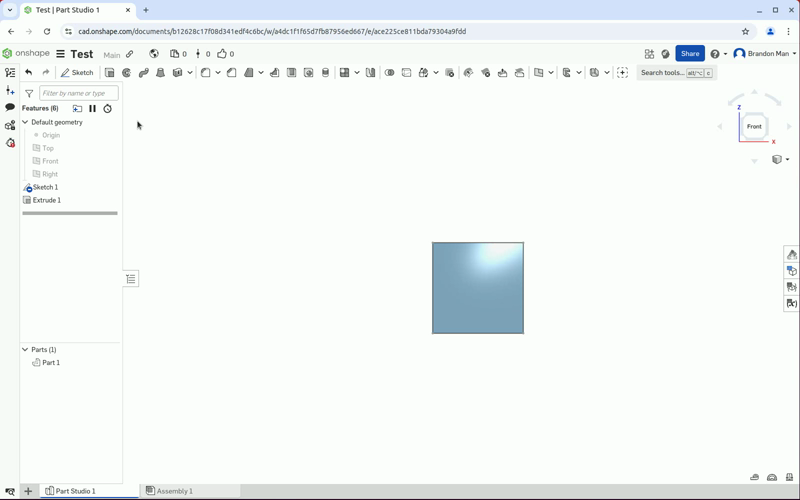
key(shift+h)
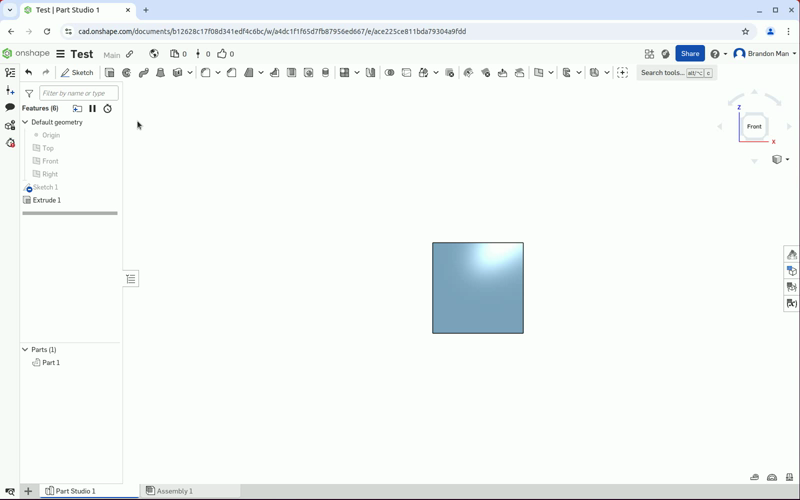
mouse_move(73, 189)
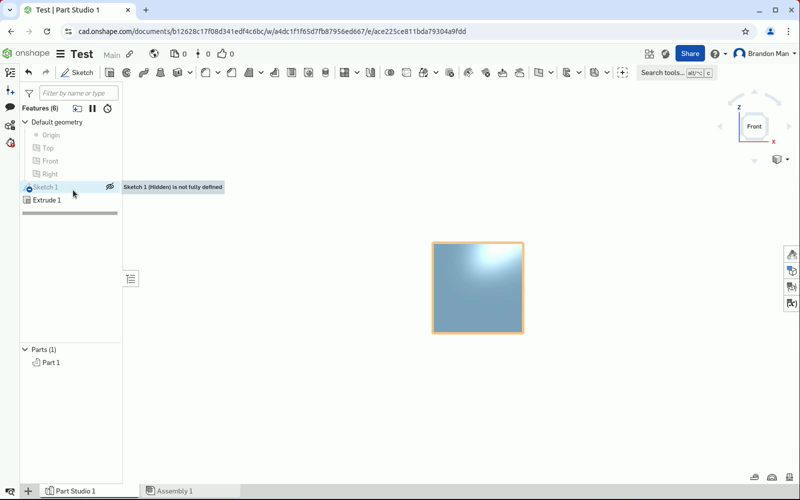
click(73, 189)
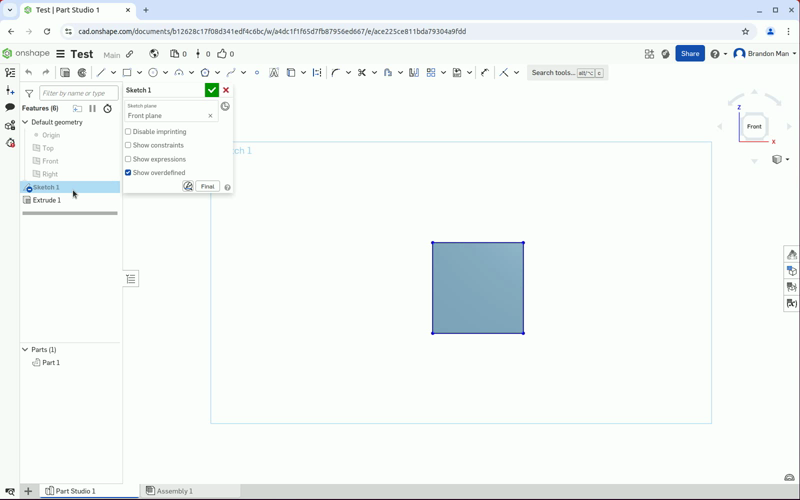
mouse_move(229, 92)
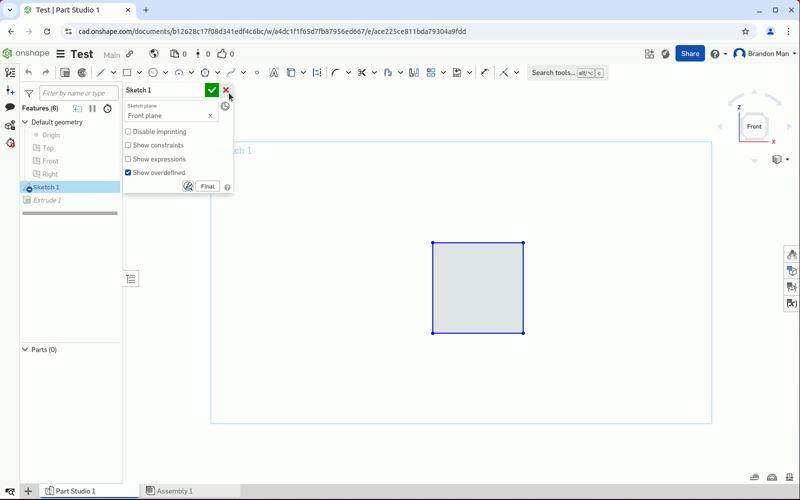
click(229, 92)
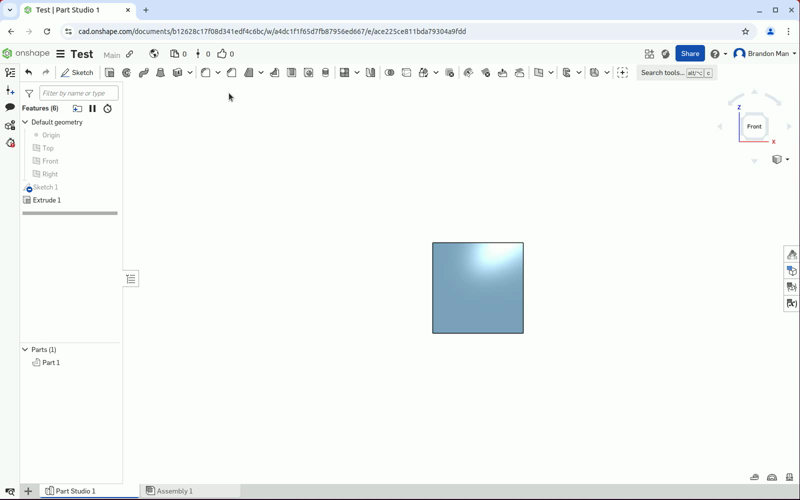
mouse_move(541, 75)
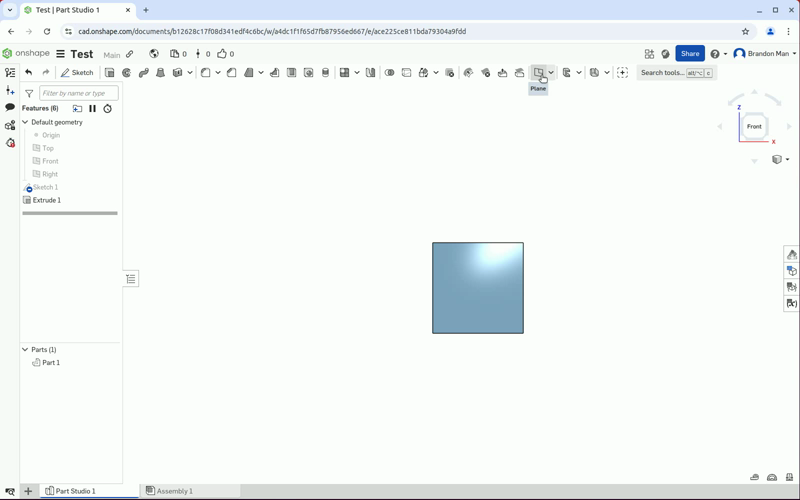
click(541, 75)
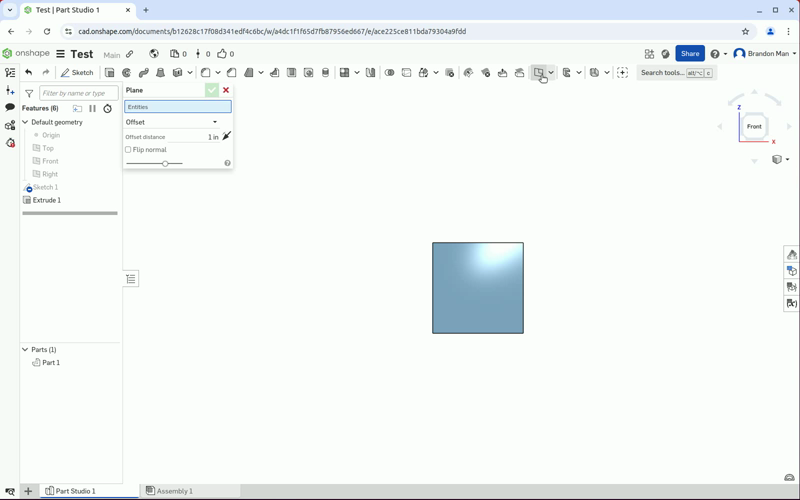
mouse_move(73, 163)
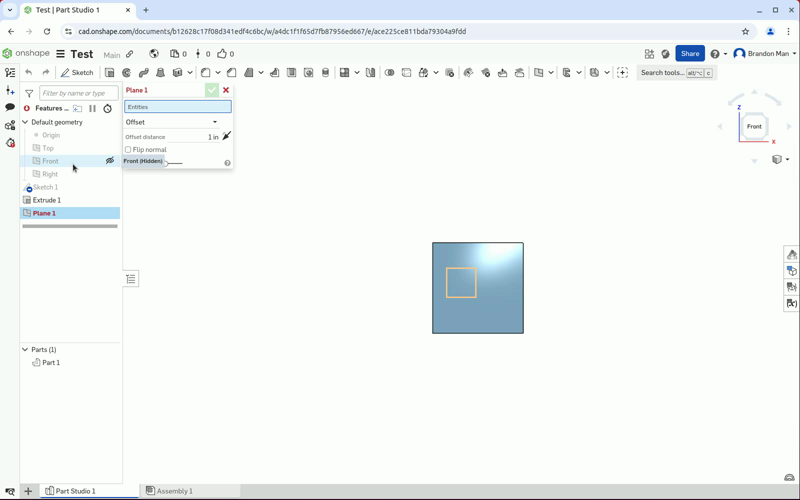
click(73, 163)
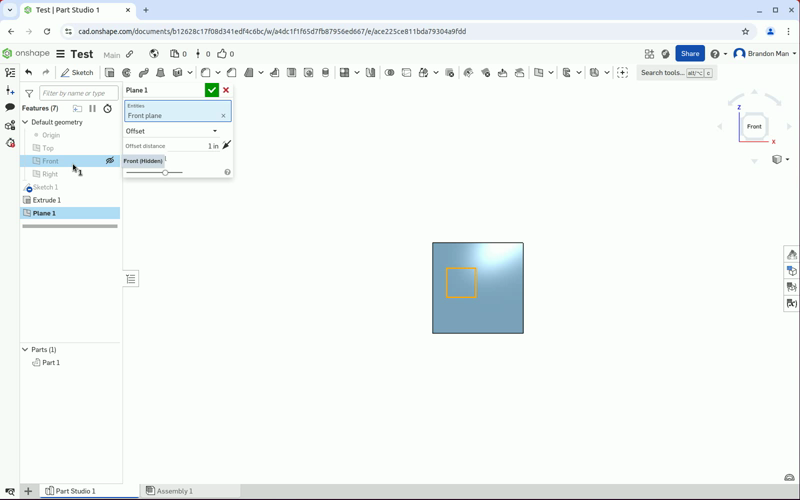
key(tab, 2)
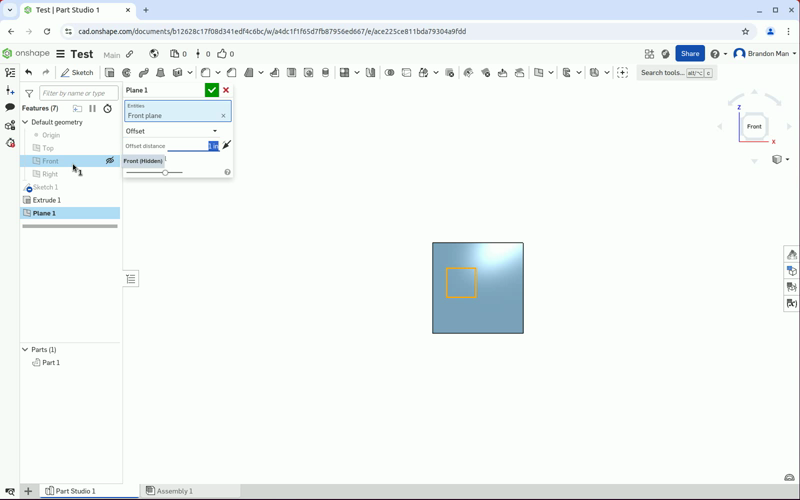
text(18.548)
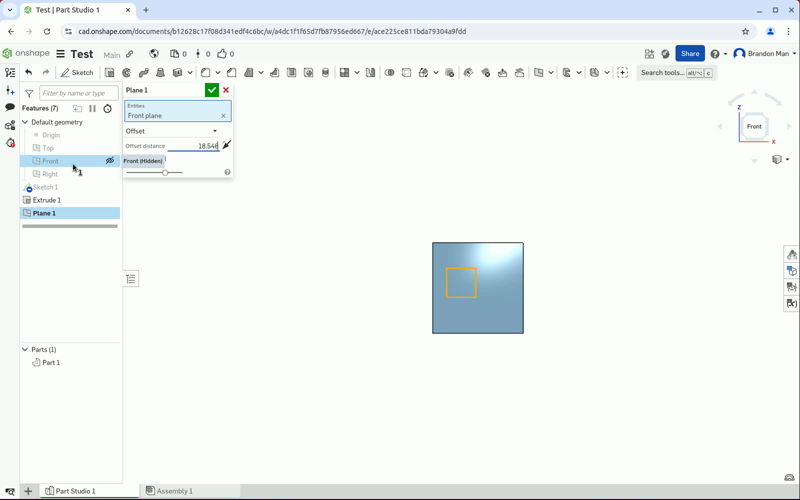
key(enter, 2)
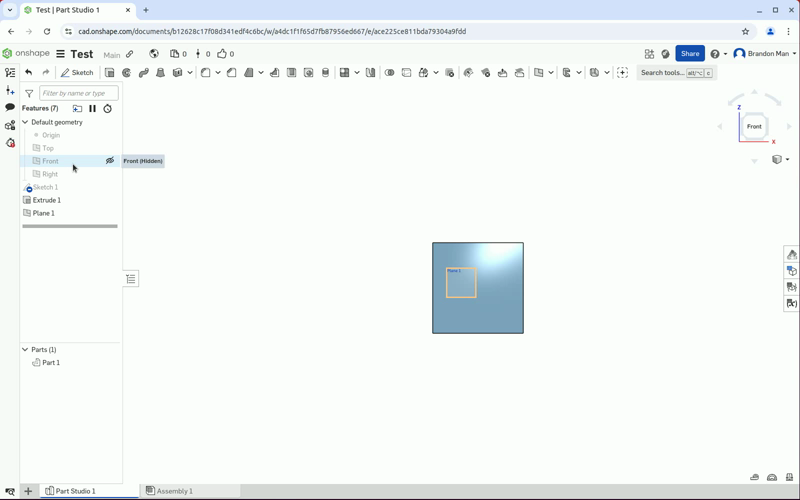
key(shift+s)
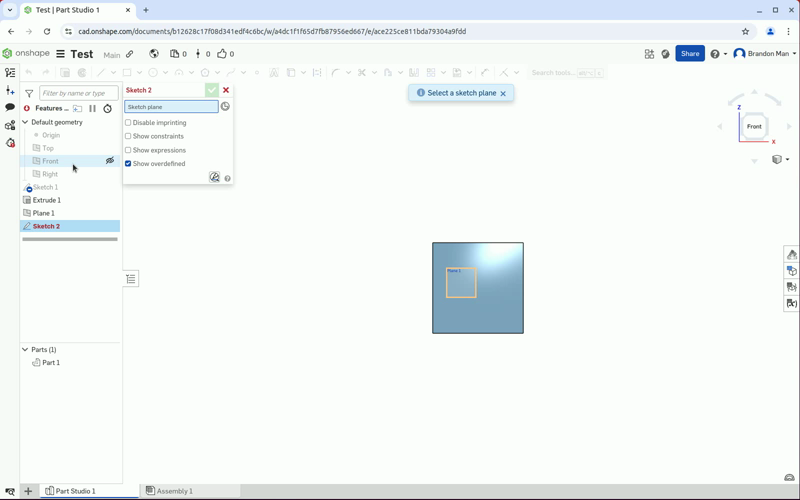
mouse_move(73, 215)
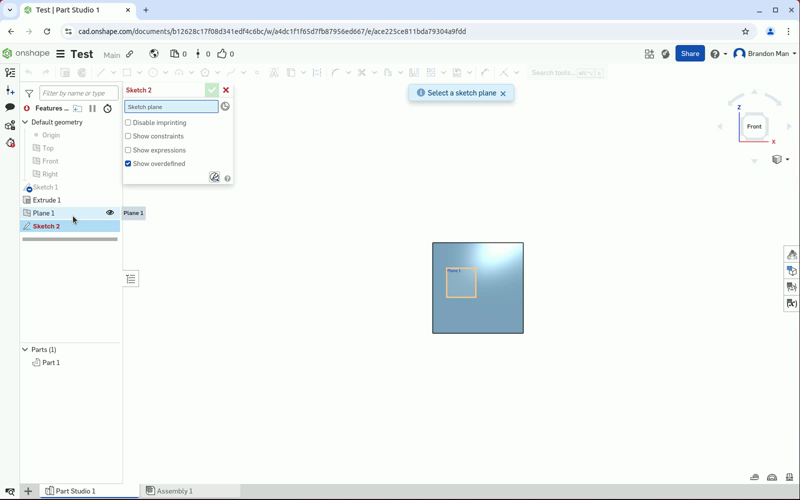
click(73, 215)
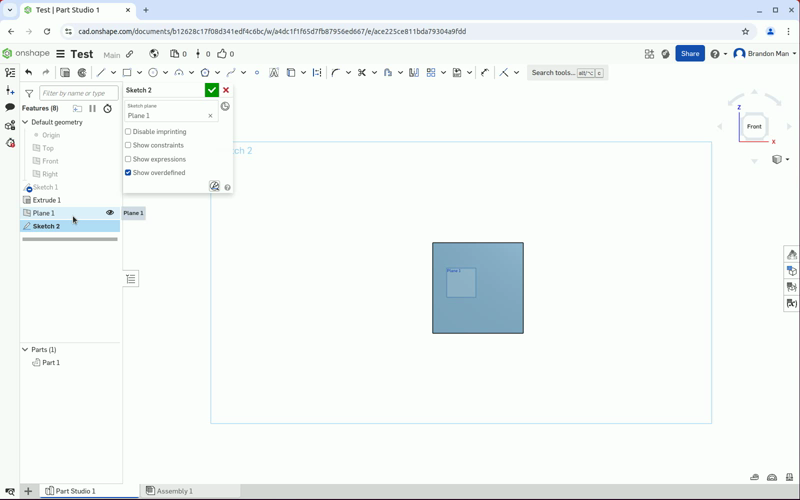
mouse_move(73, 352)
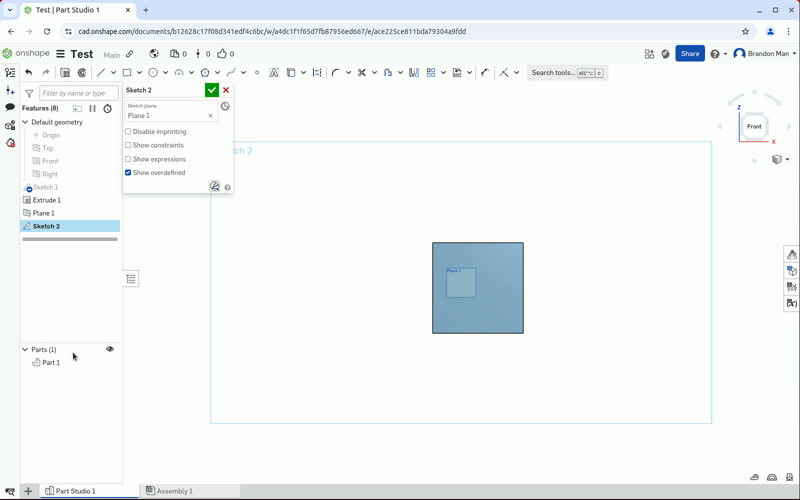
key(y)
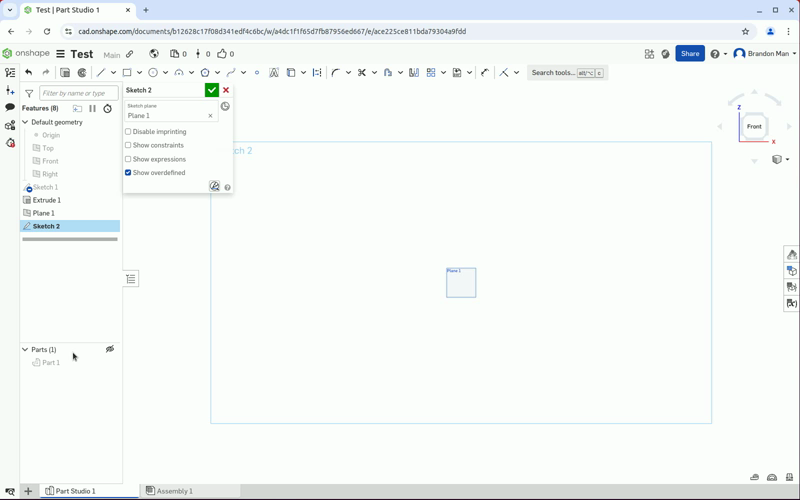
key(l)
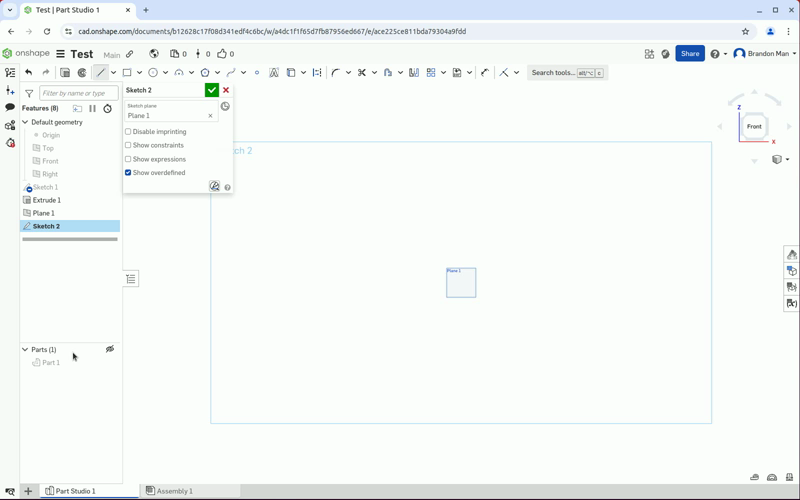
key_down(shift)
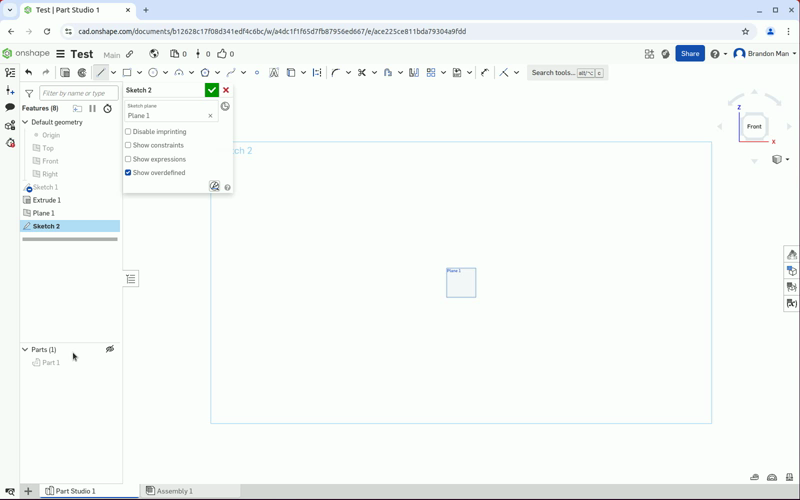
mouse_move(456, 306)
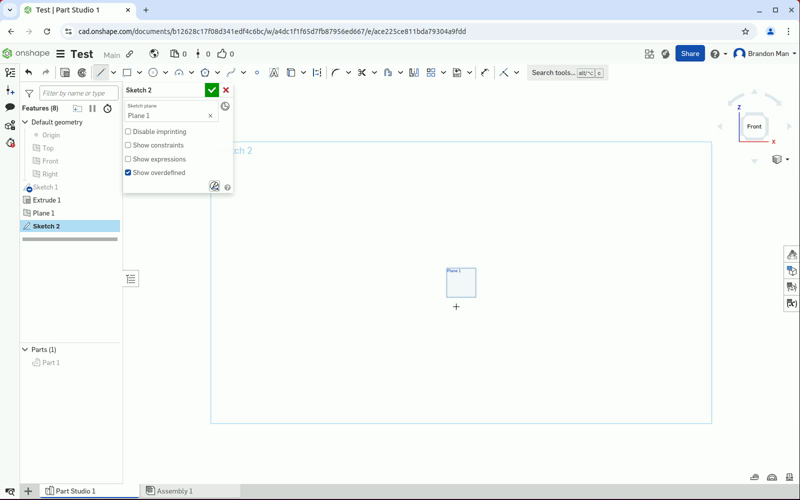
click(456, 306)
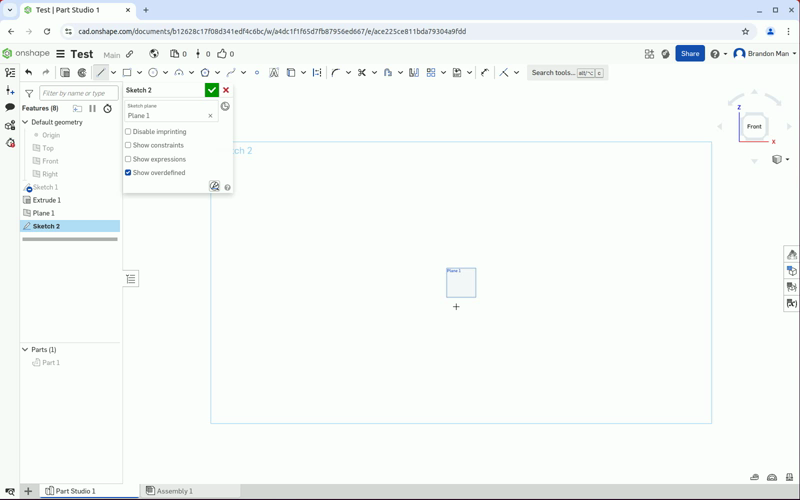
key_up(shift)
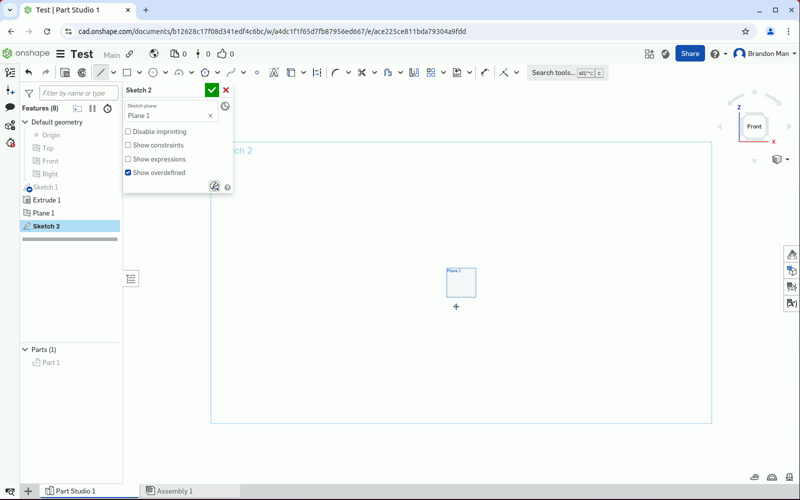
key_down(shift)
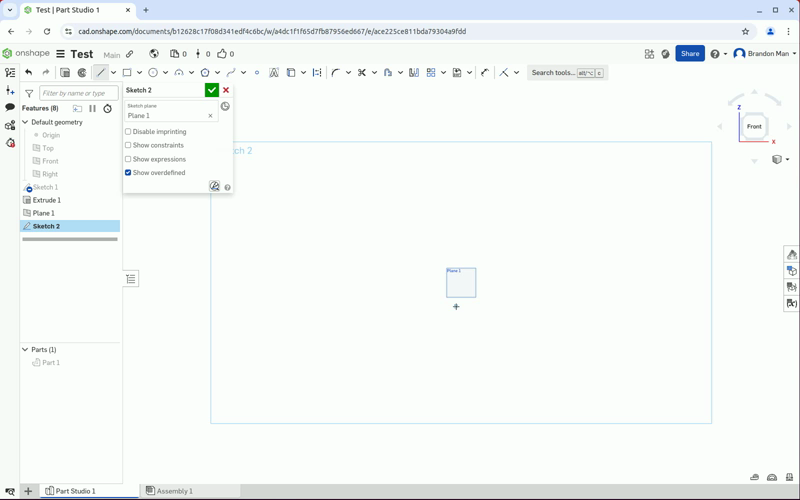
mouse_move(486, 306)
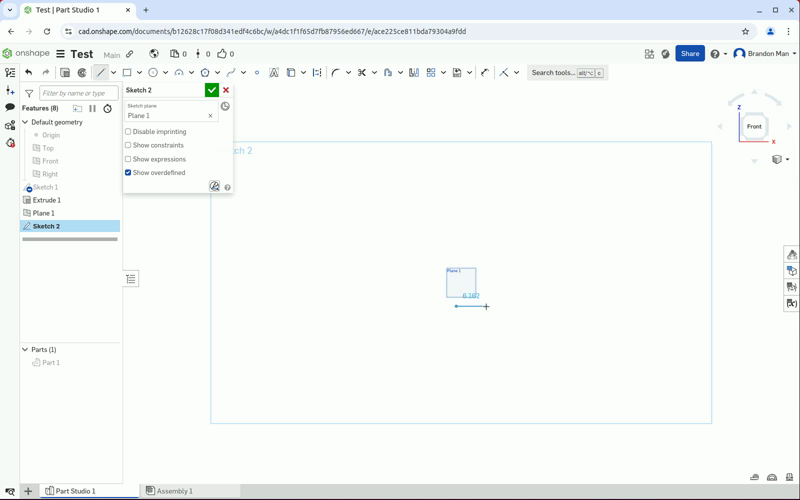
mouse_move(501, 306)
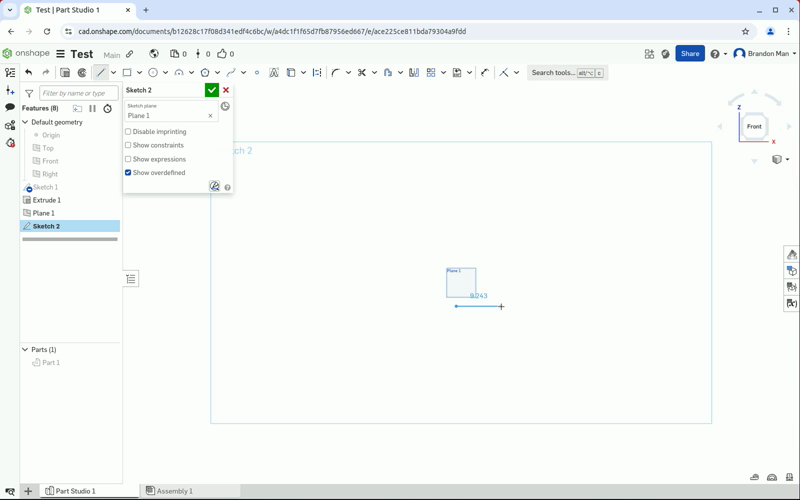
click(501, 306)
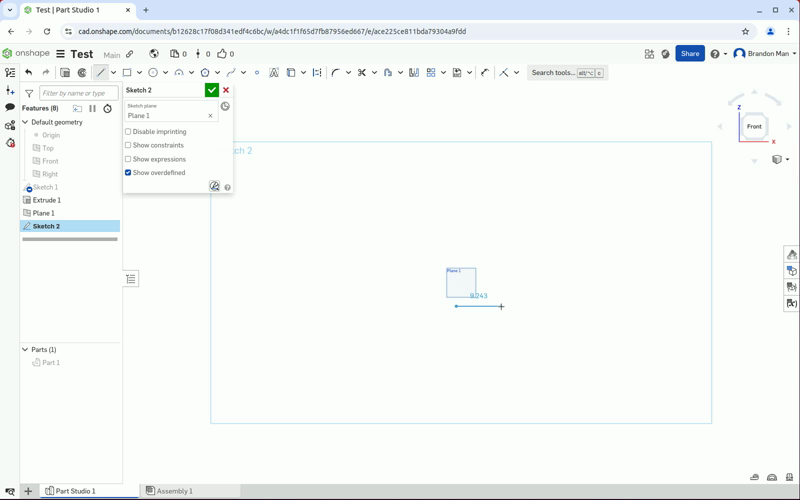
key_up(shift)
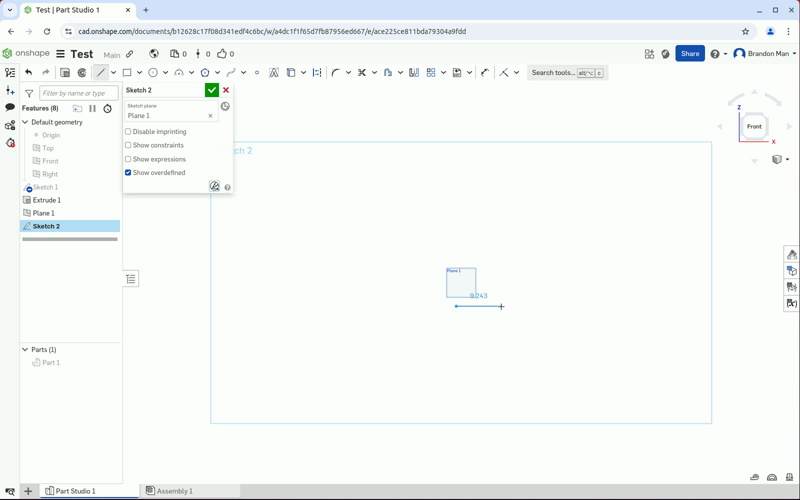
key_down(shift)
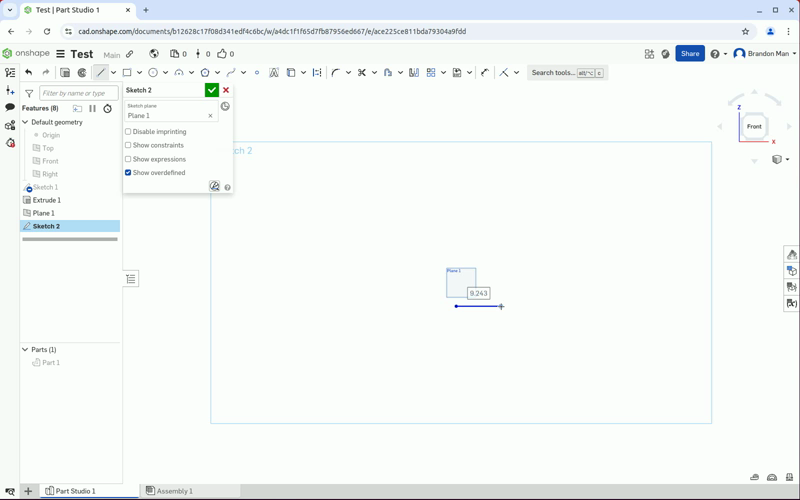
mouse_move(531, 306)
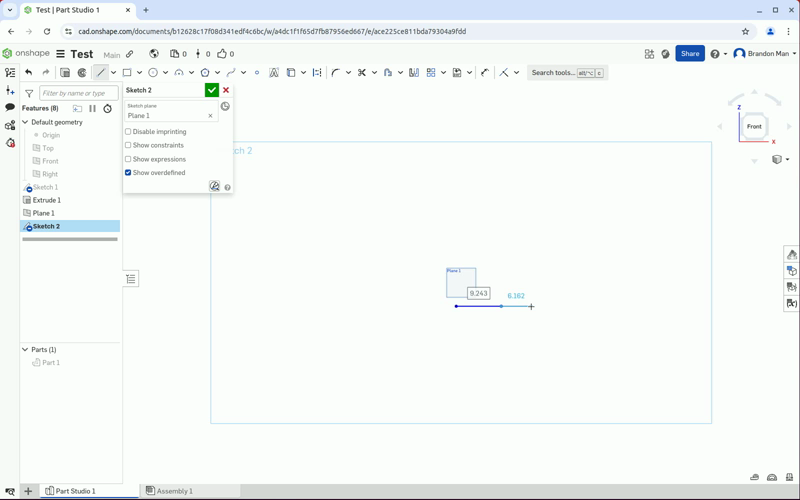
mouse_move(501, 261)
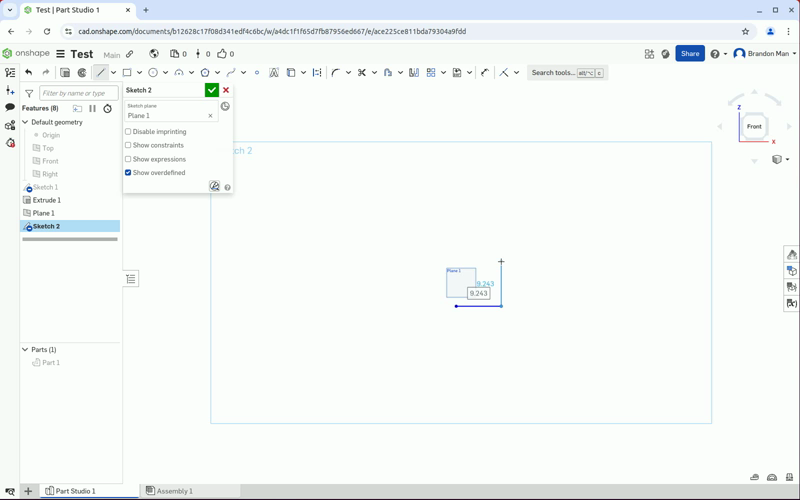
click(501, 261)
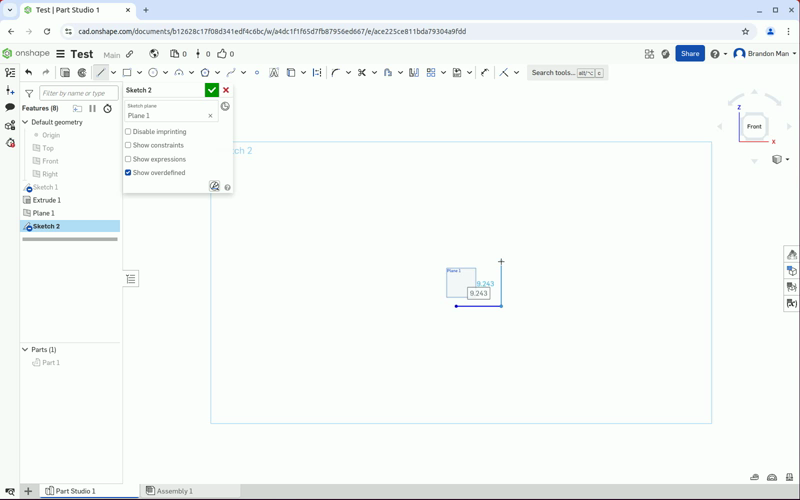
key_up(shift)
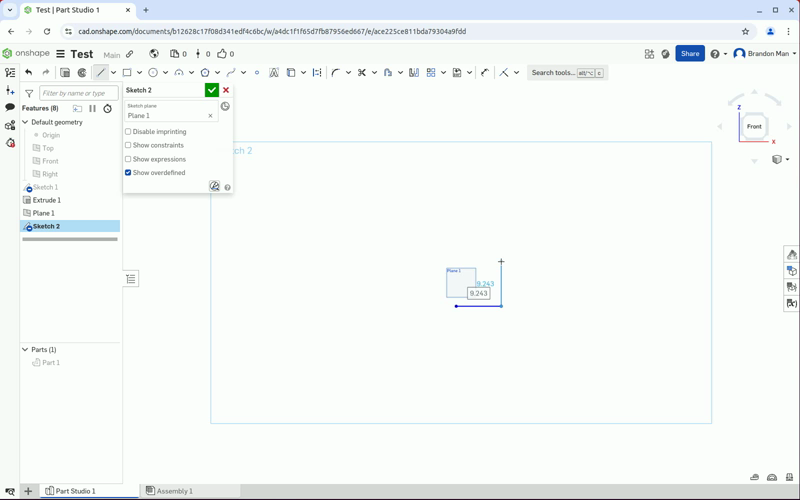
key_down(shift)
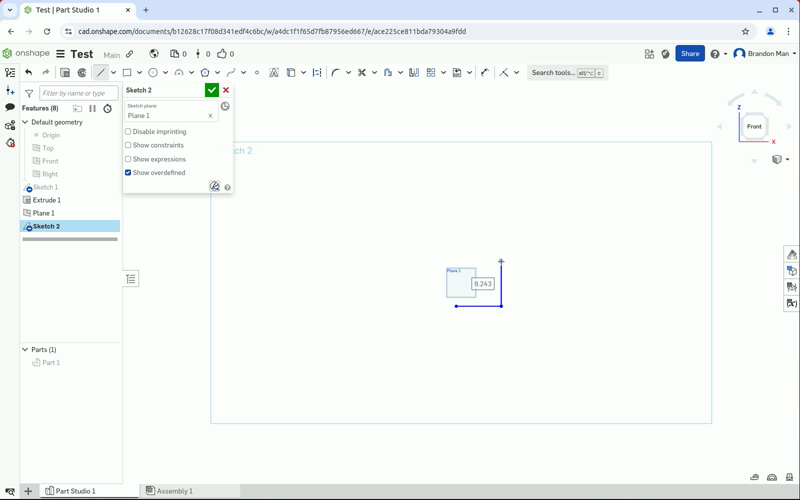
mouse_move(531, 261)
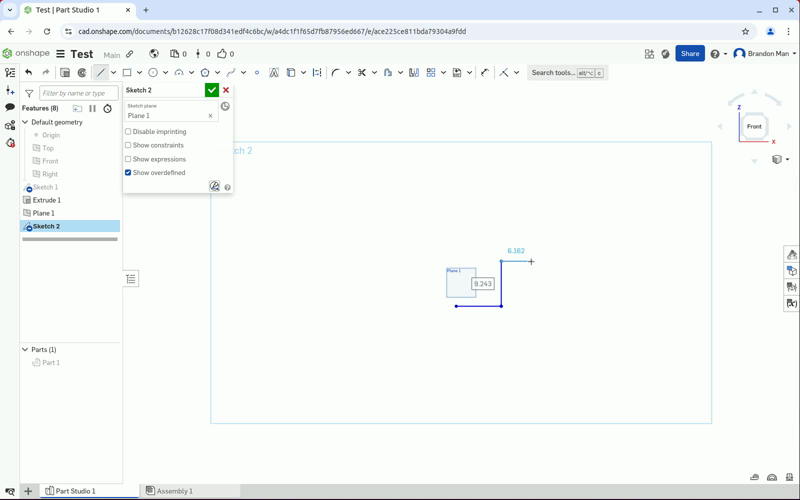
mouse_move(456, 261)
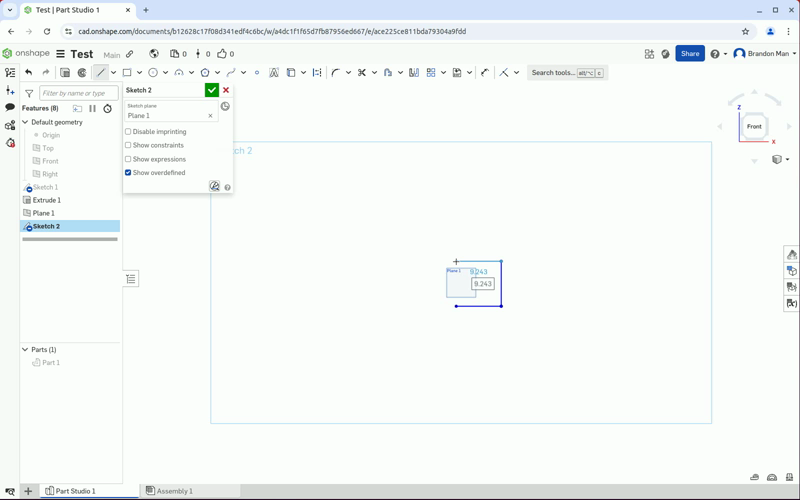
click(456, 261)
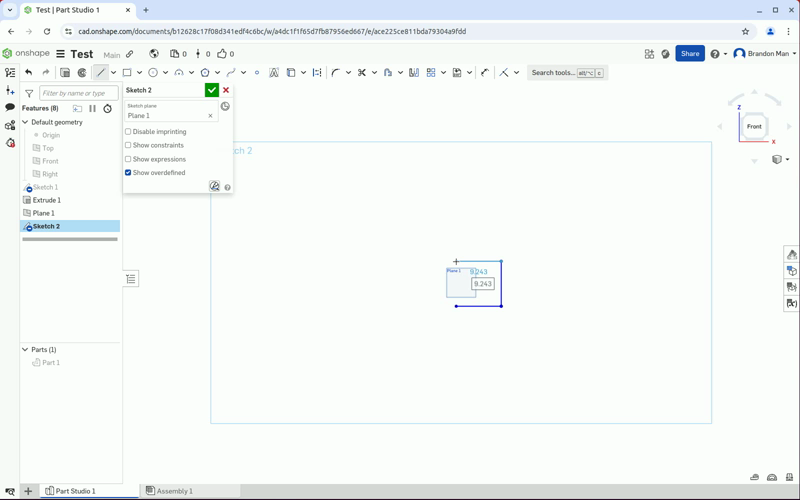
key_up(shift)
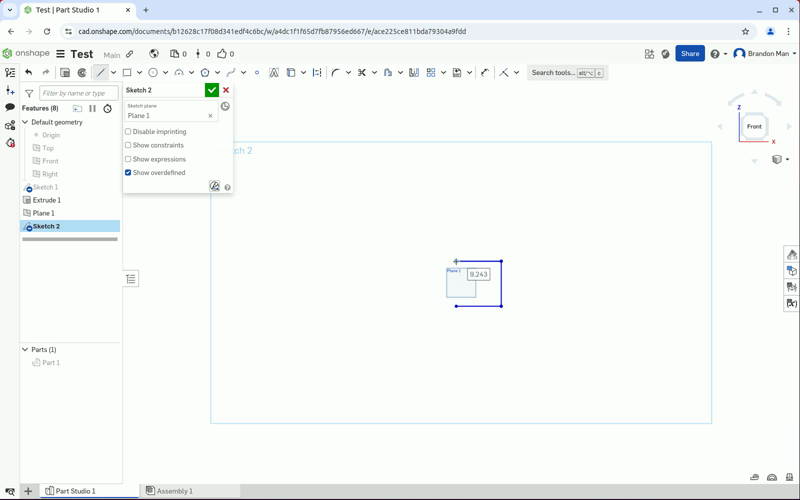
mouse_move(486, 261)
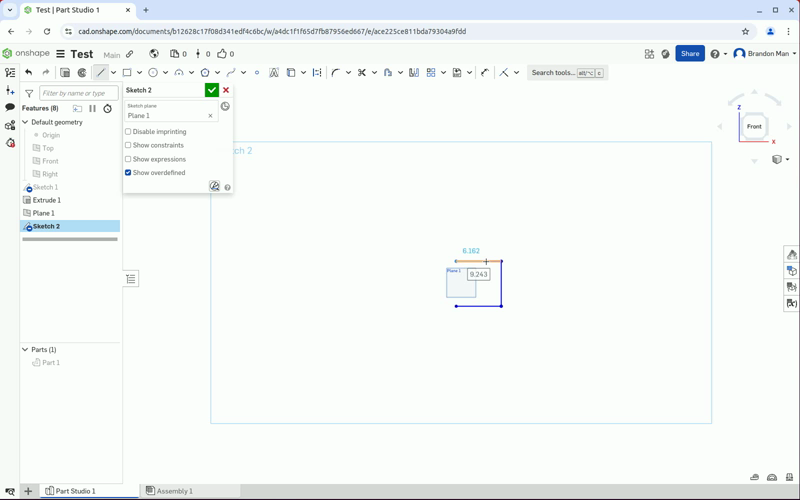
key_down(shift)
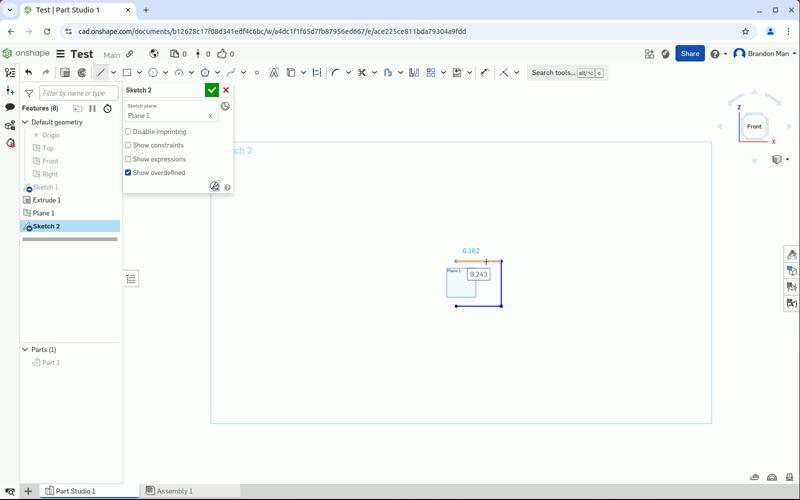
mouse_move(456, 306)
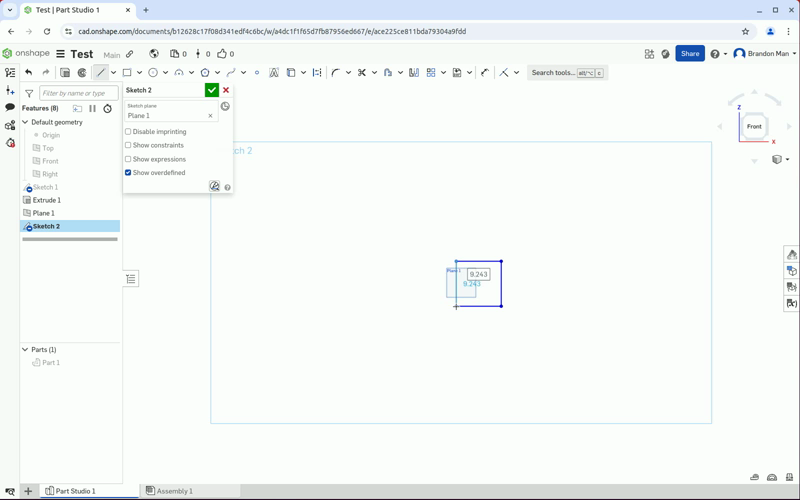
key_up(shift)
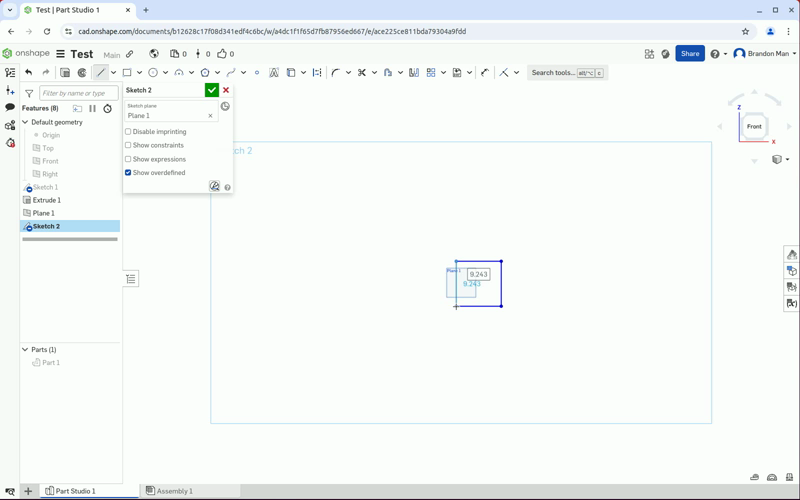
click(456, 306)
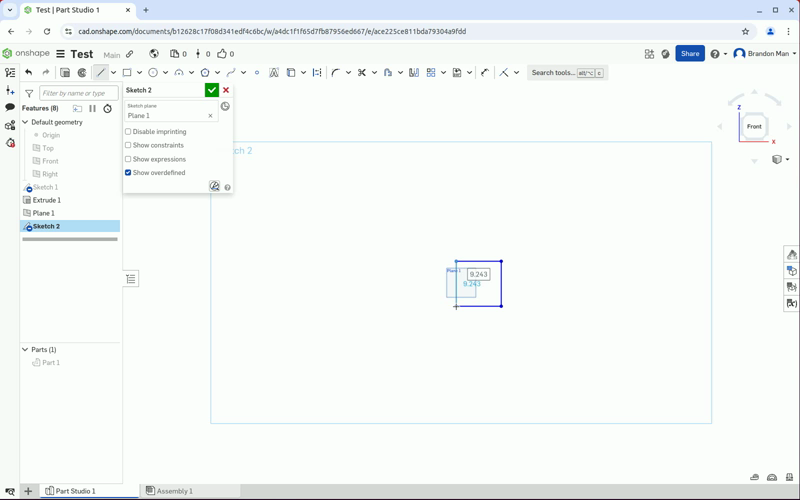
key(esc)
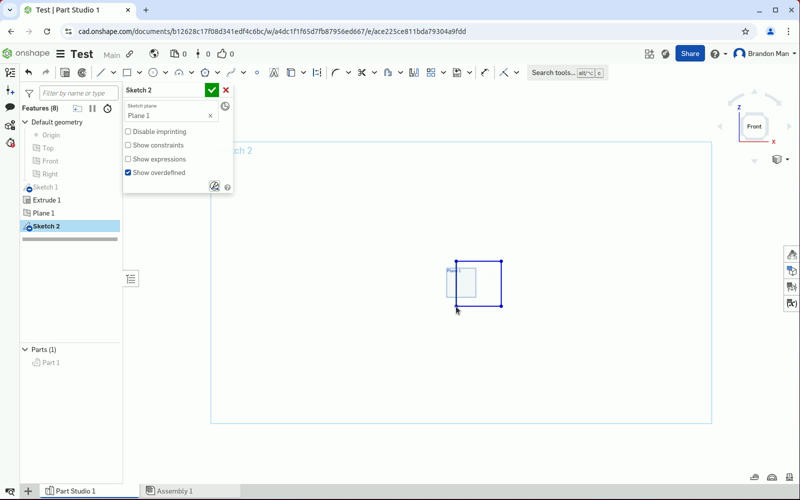
mouse_move(479, 297)
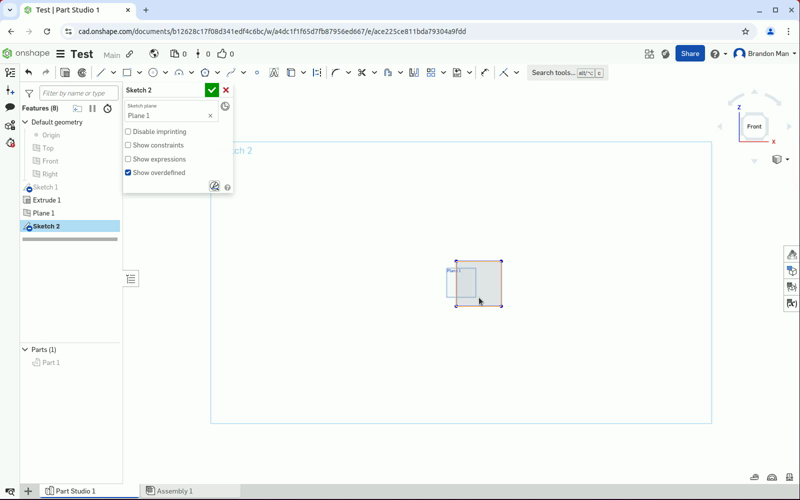
click(479, 297)
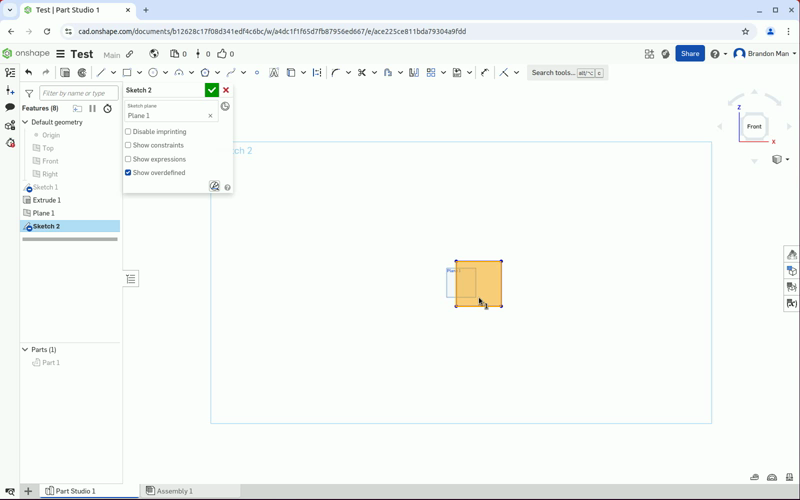
mouse_move(73, 352)
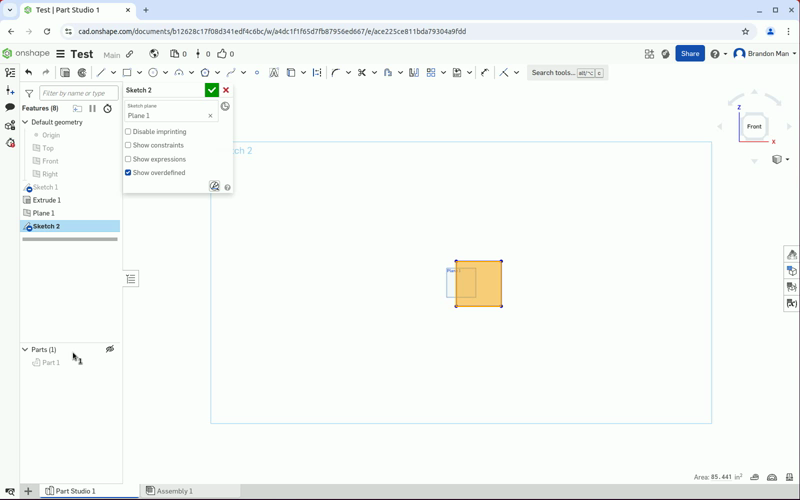
key(shift+y)
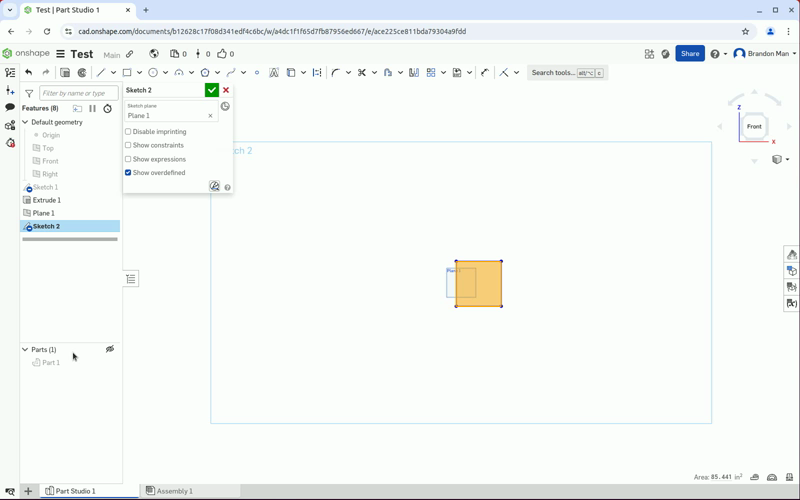
key(shift+e)
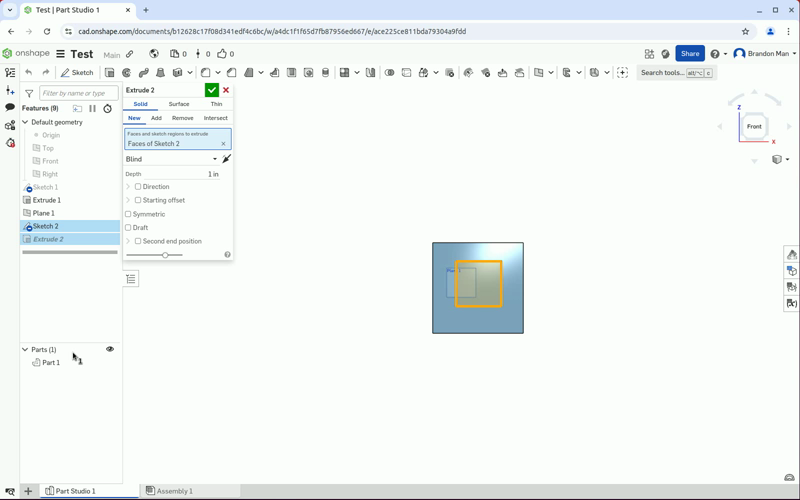
mouse_move(143, 106)
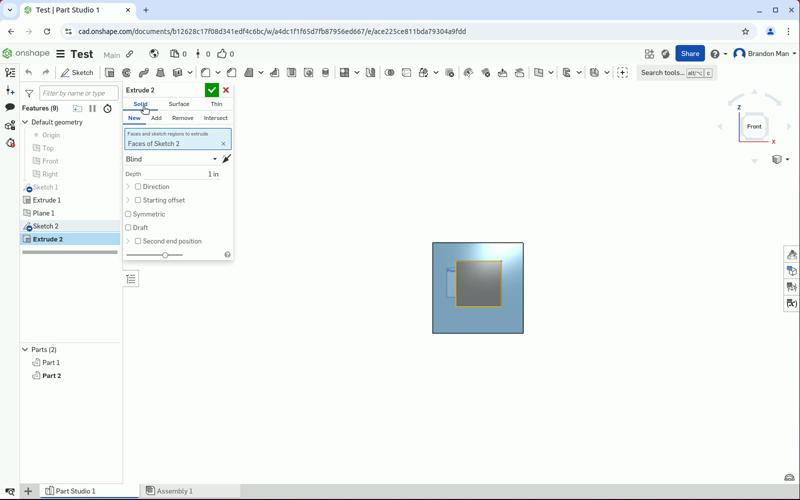
click(143, 106)
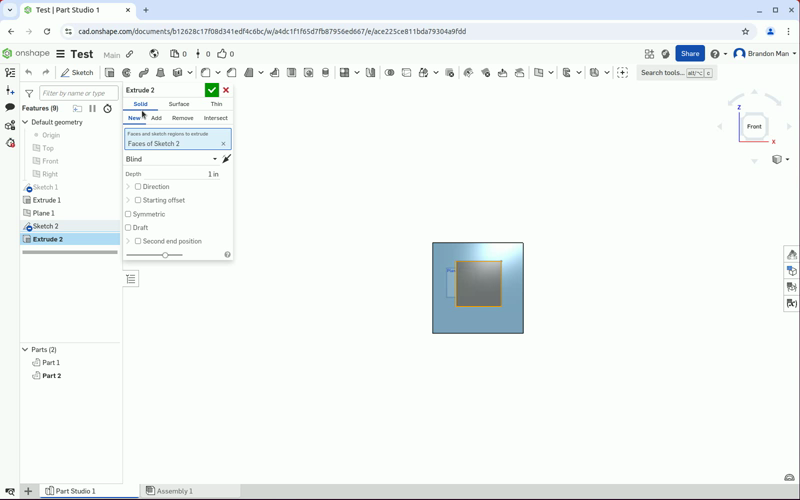
mouse_move(137, 120)
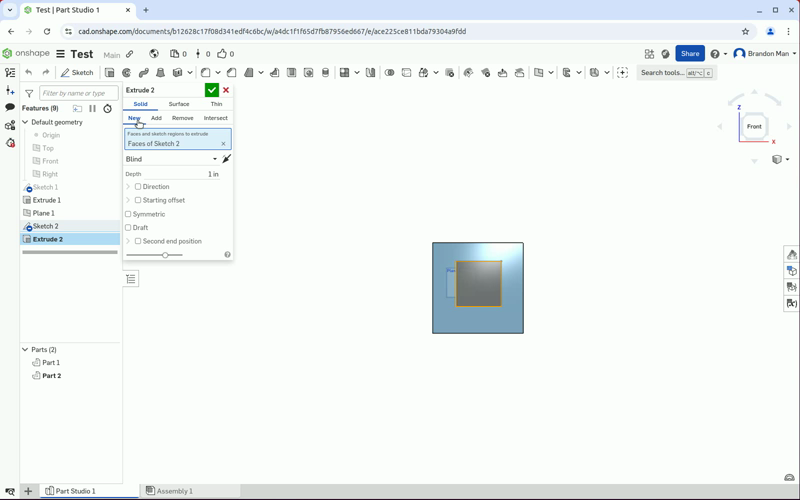
click(137, 120)
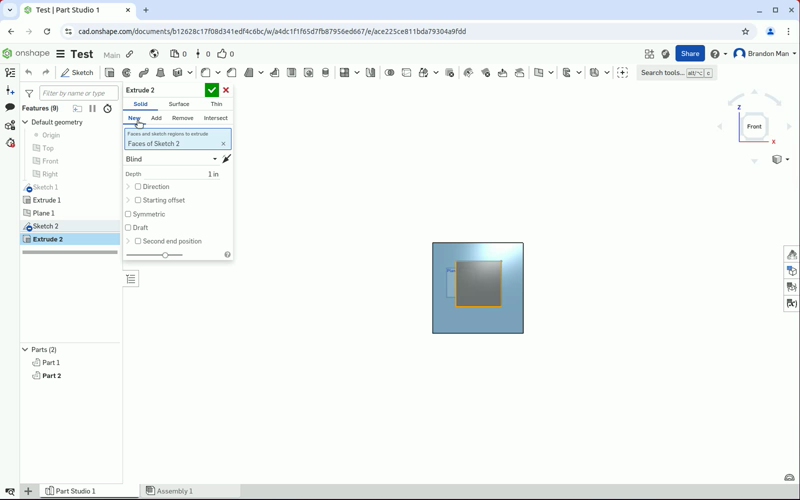
key(tab, 4)
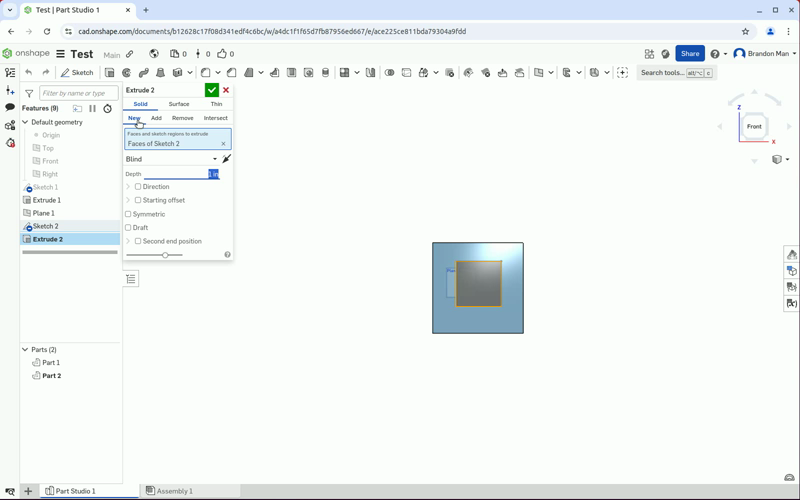
text(4.574)
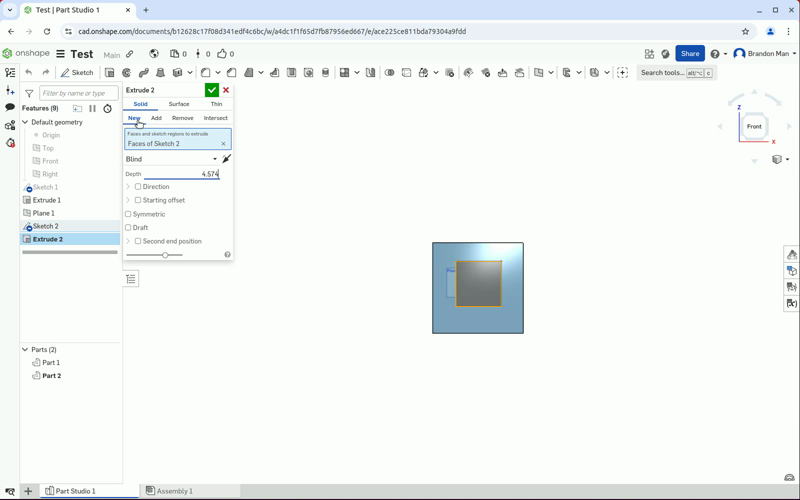
key(enter)
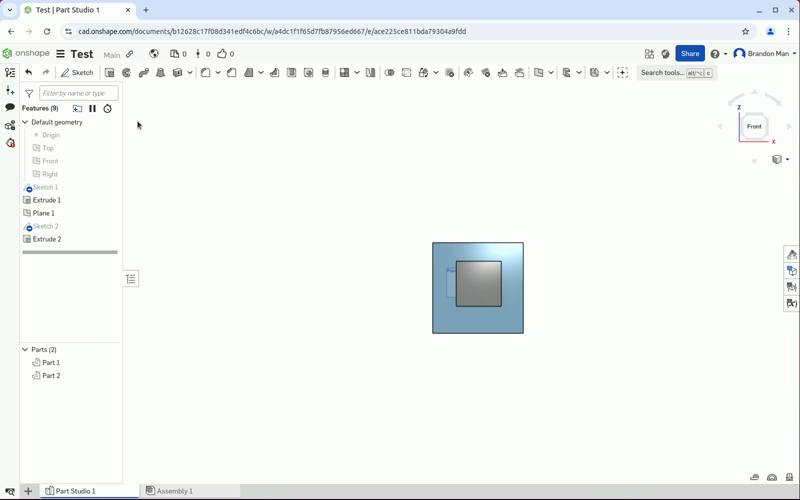
key(shift+h)
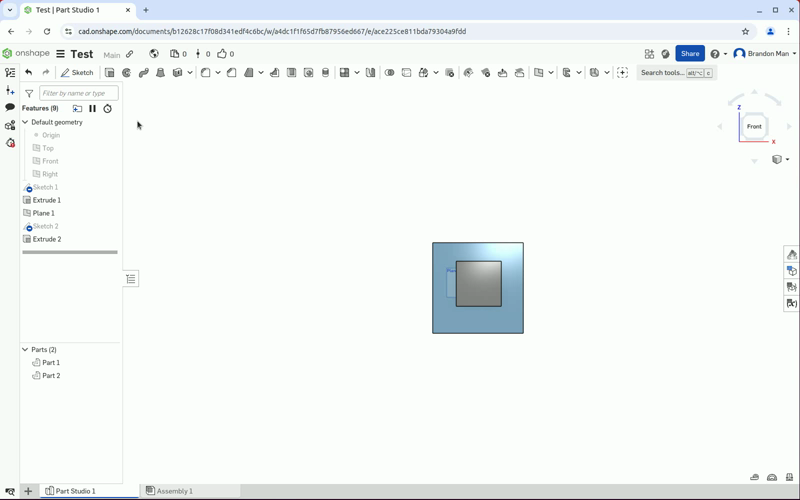
key(shift+h)
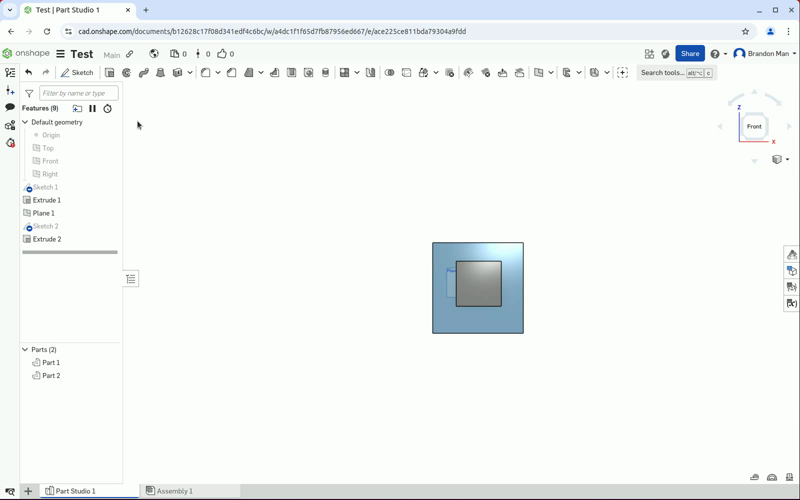
mouse_move(73, 189)
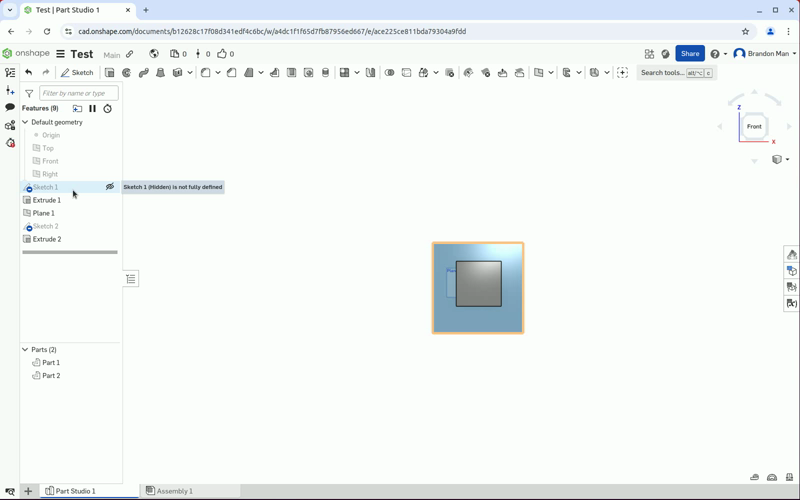
click(73, 189)
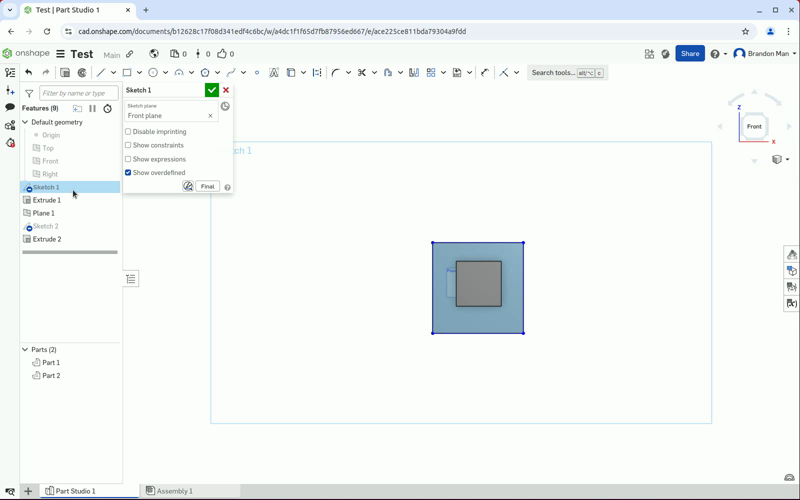
mouse_move(229, 92)
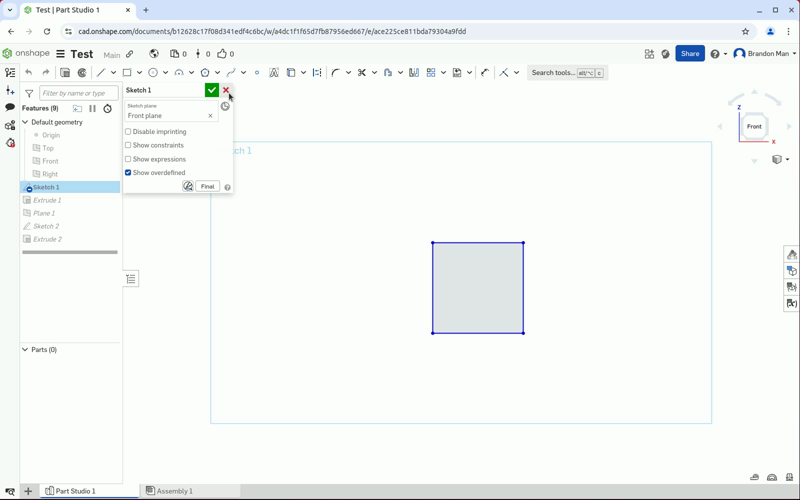
click(229, 92)
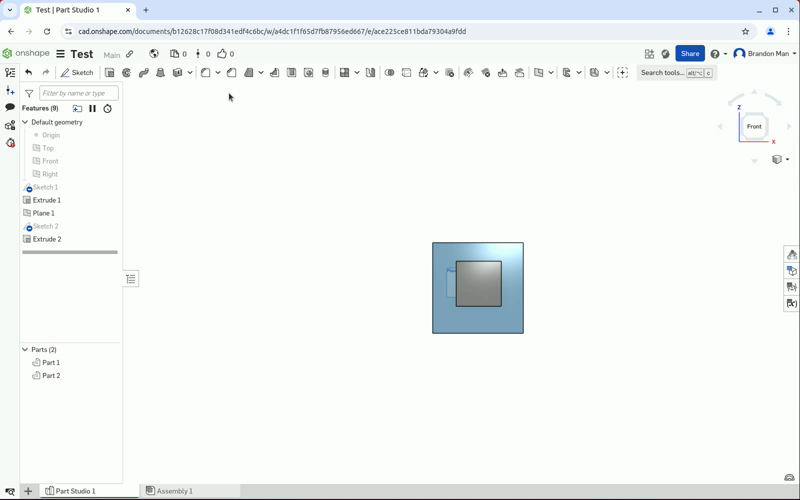
mouse_move(73, 352)
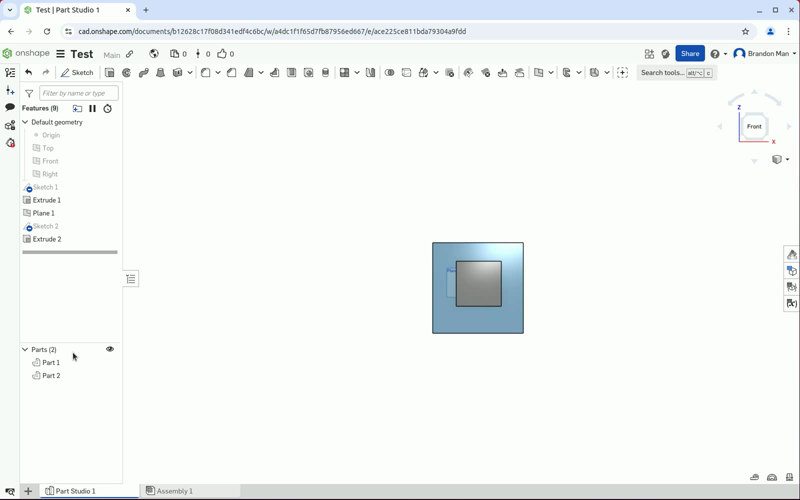
key(y)
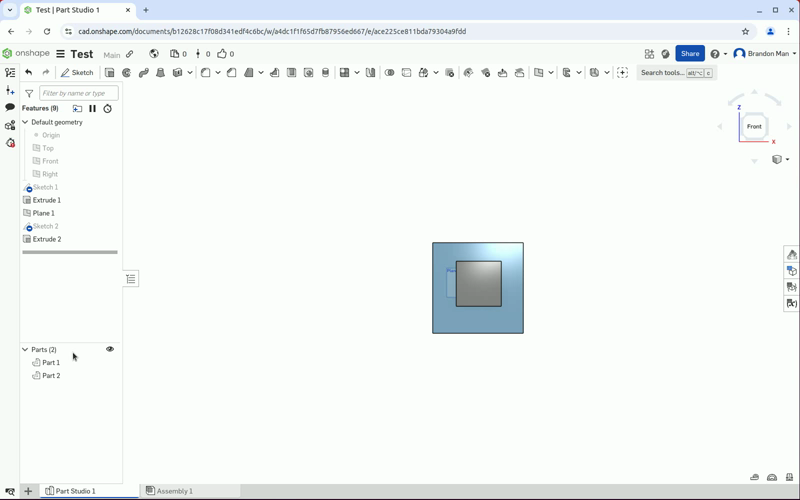
key(shift+p)
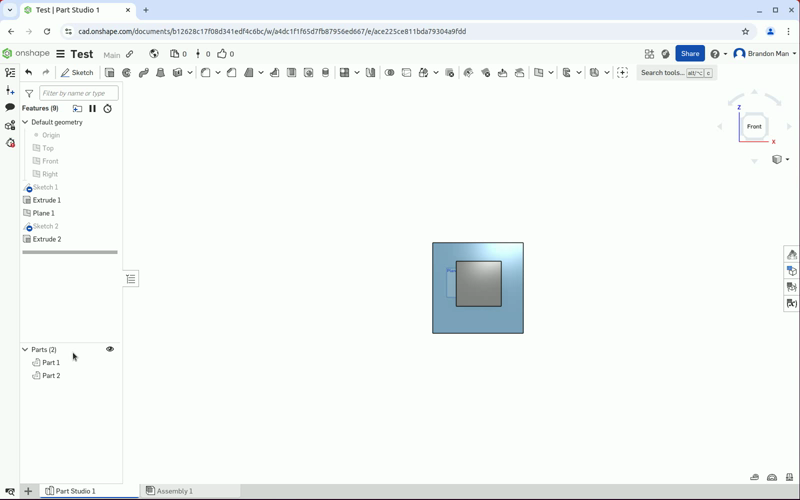
key(space)
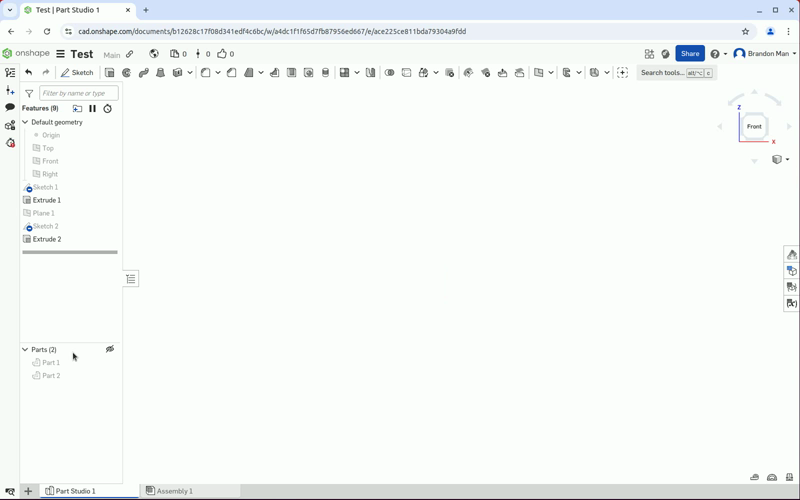
key_down(shift)
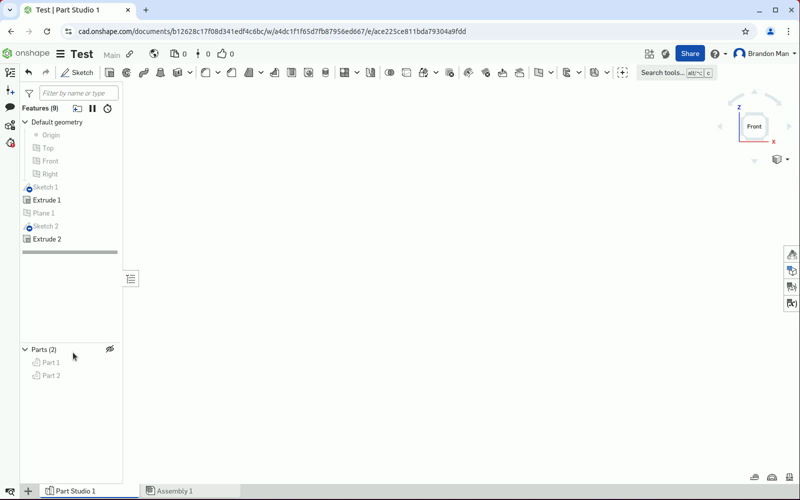
key(left)
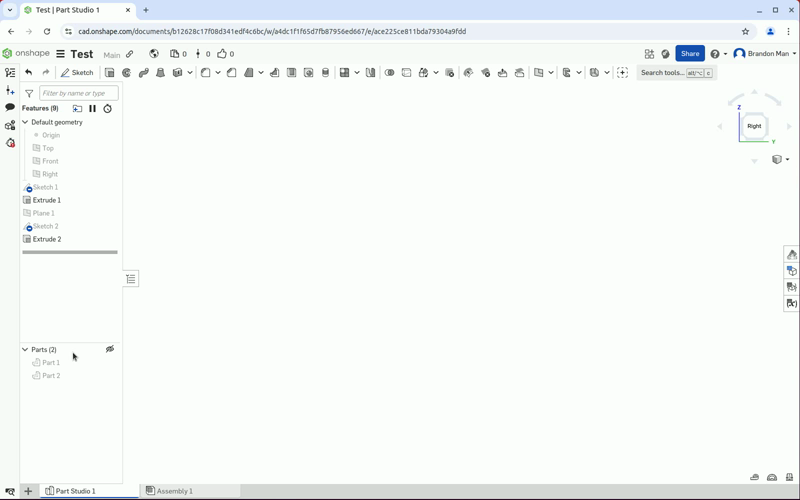
key_up(shift)
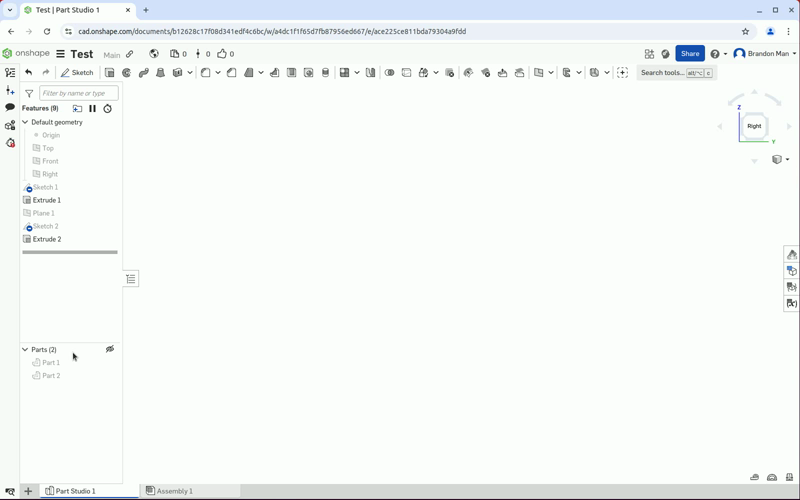
mouse_move(73, 352)
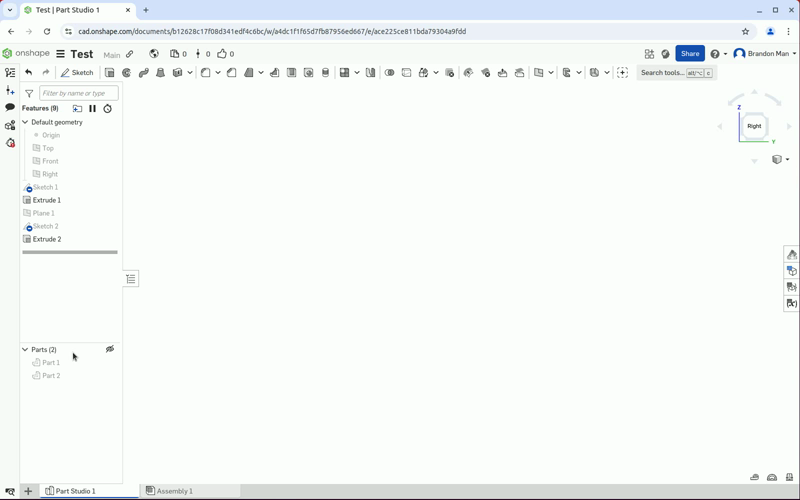
key(shift+y)
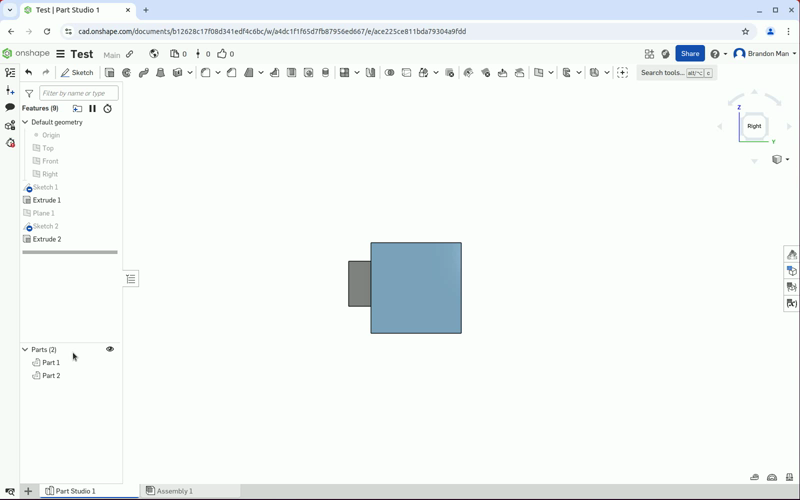
mouse_move(541, 75)
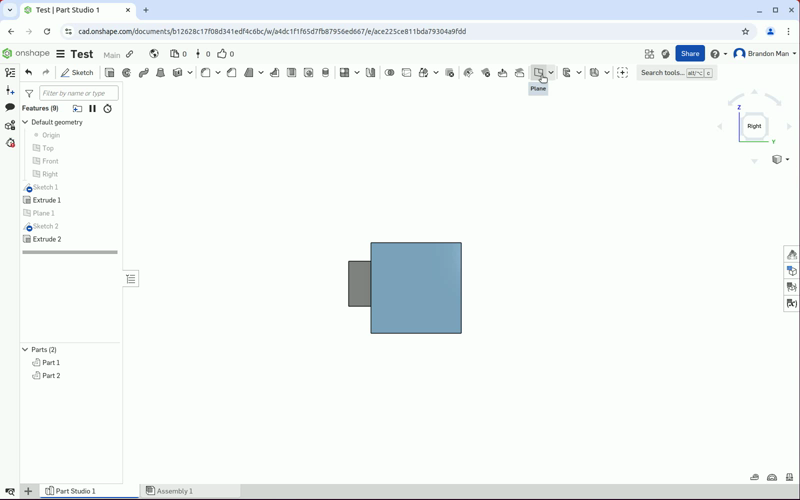
click(541, 75)
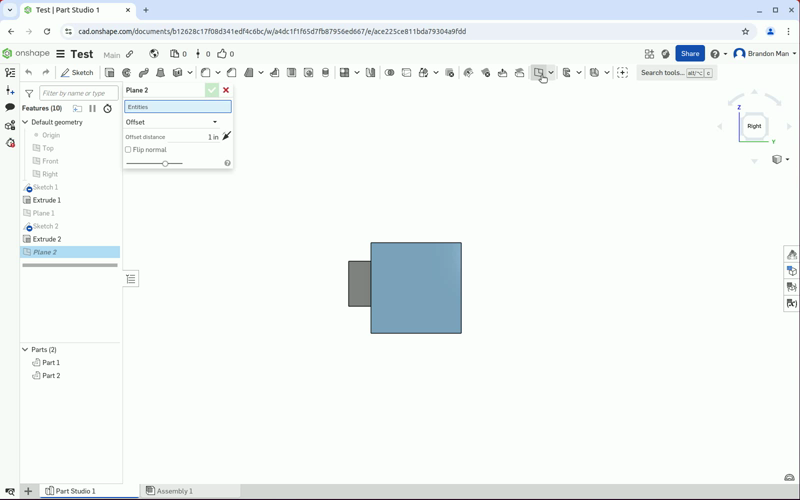
mouse_move(73, 176)
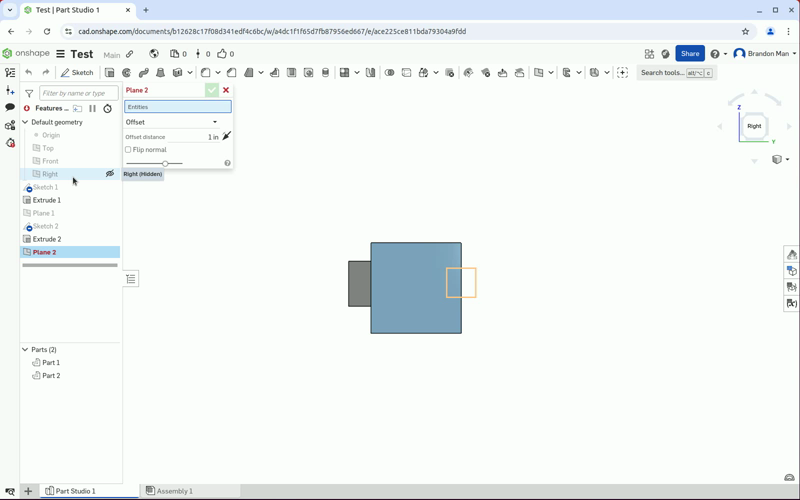
click(73, 176)
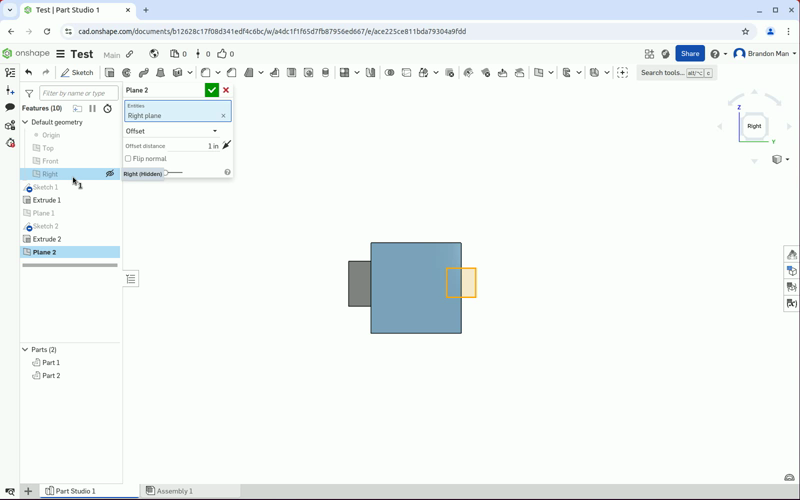
key(tab, 2)
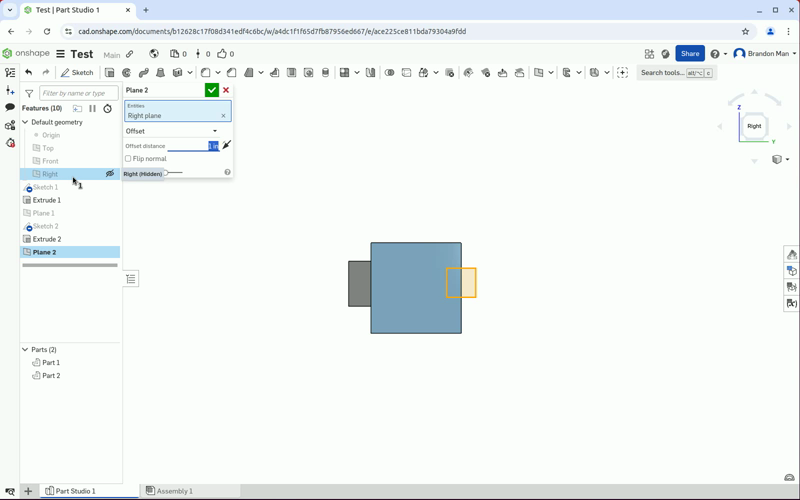
text(12.509)
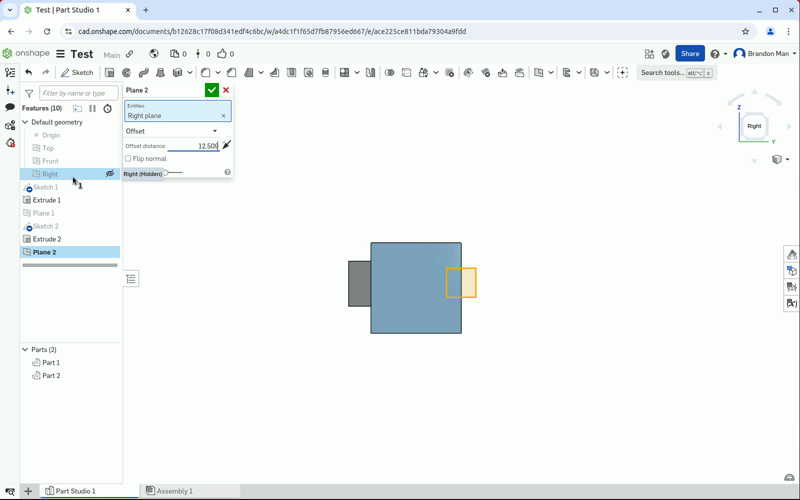
key(enter, 2)
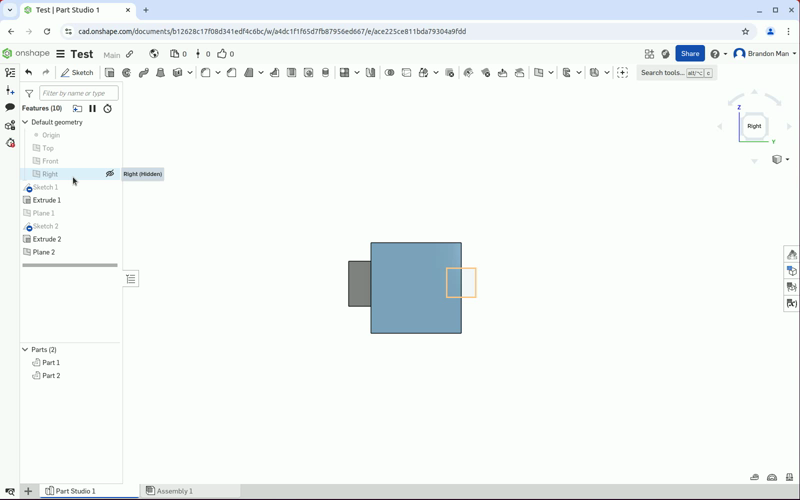
key(shift+s)
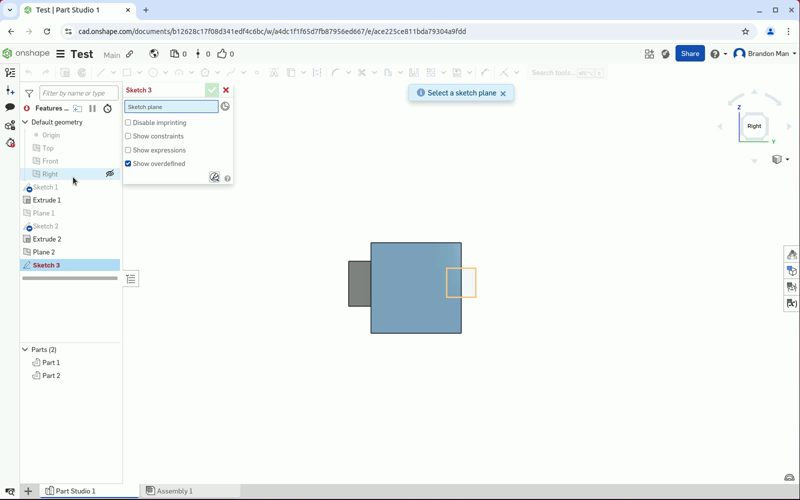
mouse_move(73, 254)
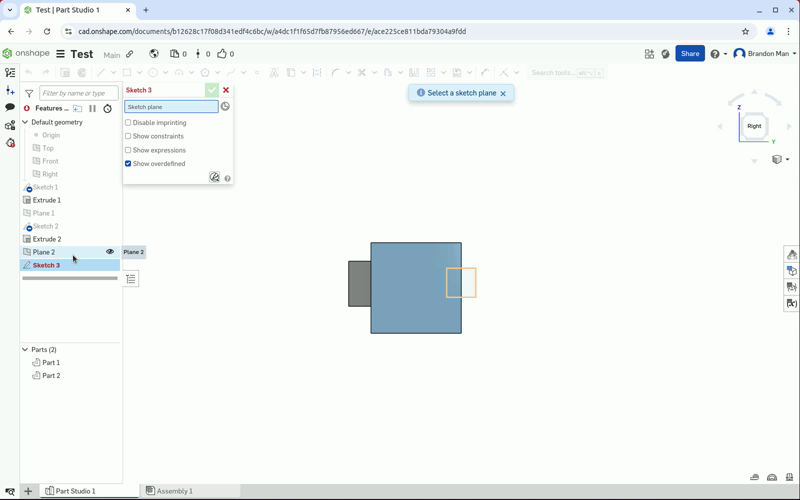
click(73, 254)
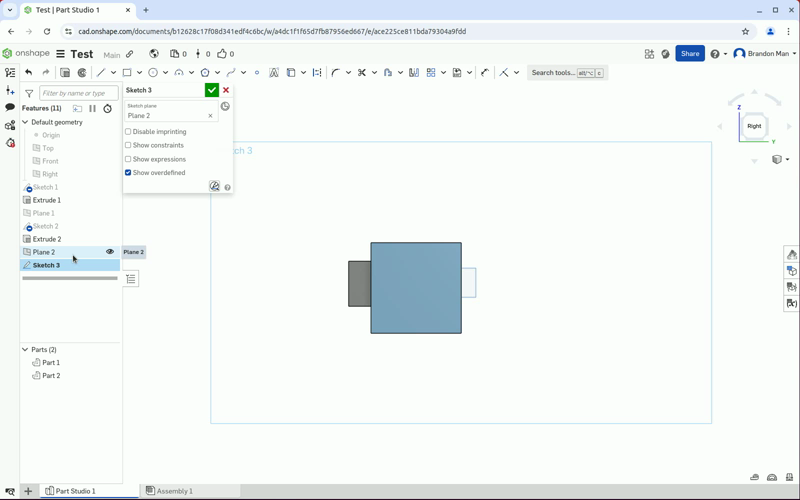
mouse_move(73, 352)
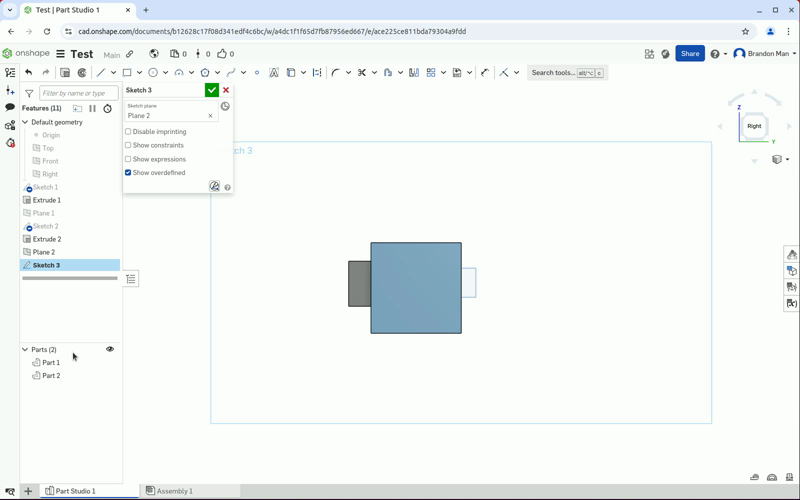
key(y)
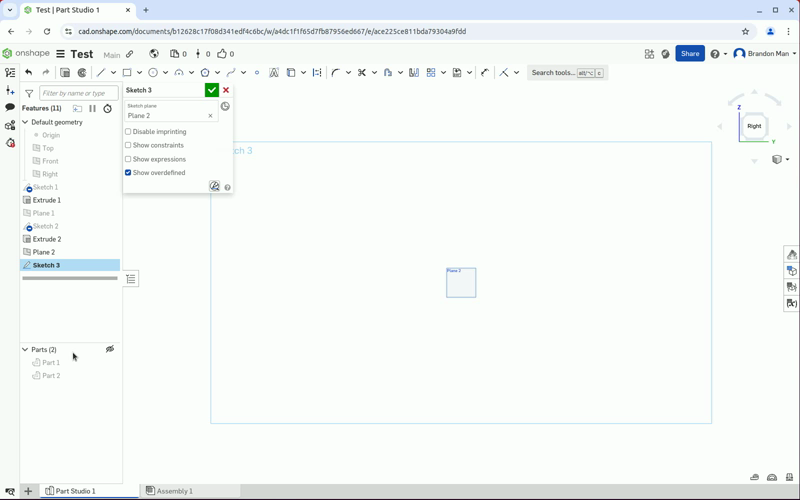
key(c)
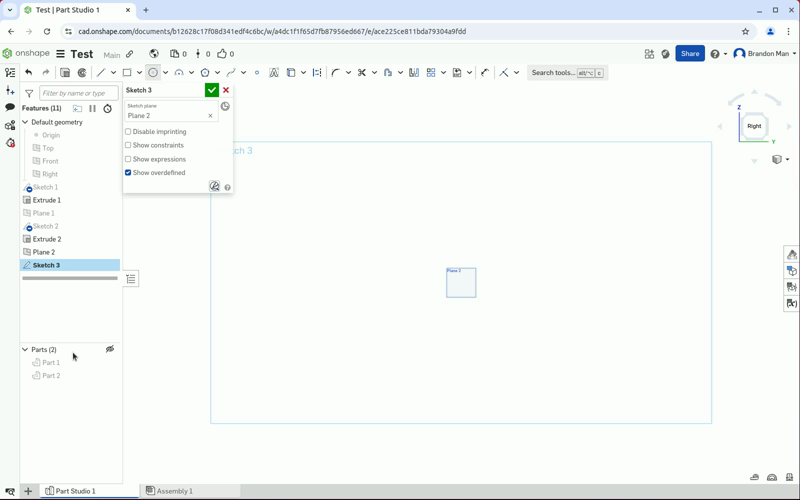
key_down(shift)
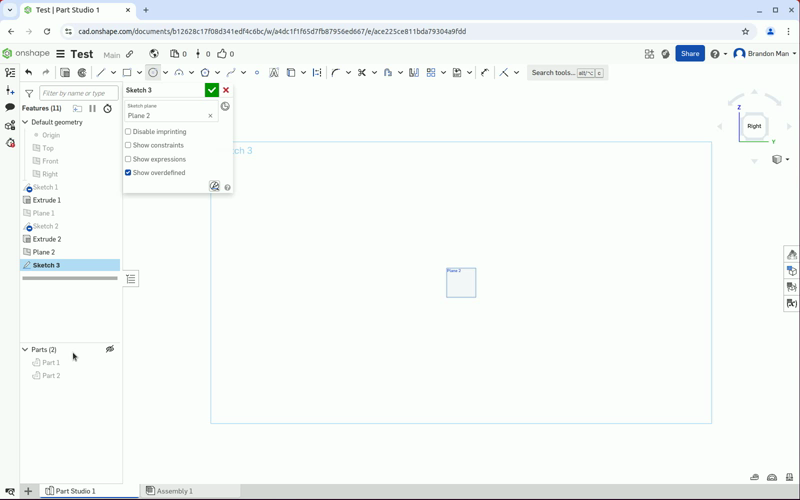
mouse_move(413, 291)
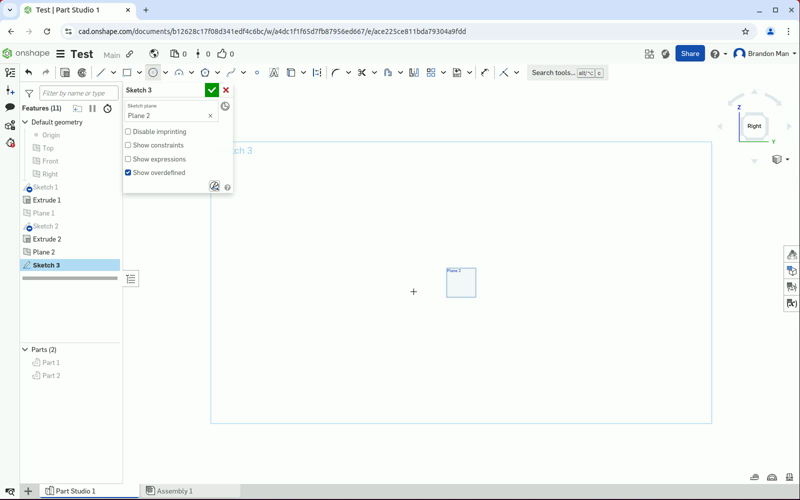
click(413, 291)
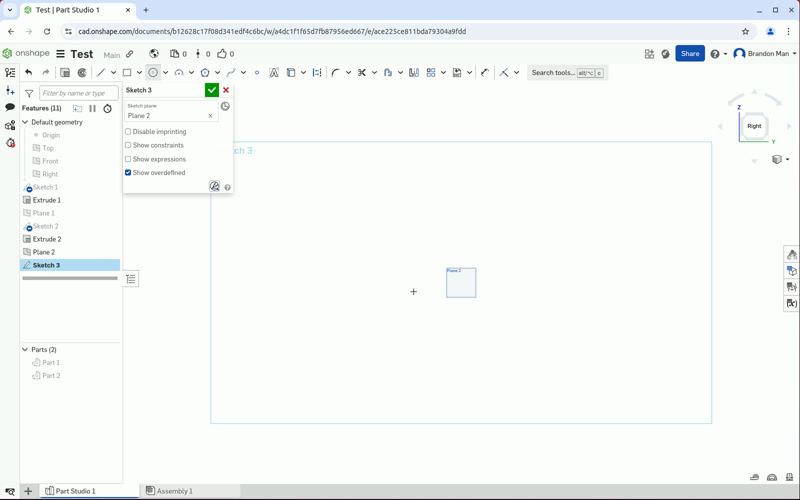
key_up(shift)
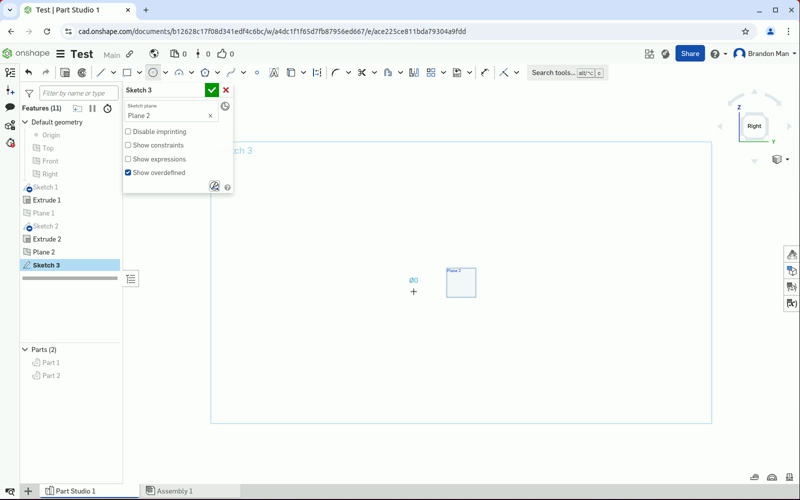
mouse_move(437, 291)
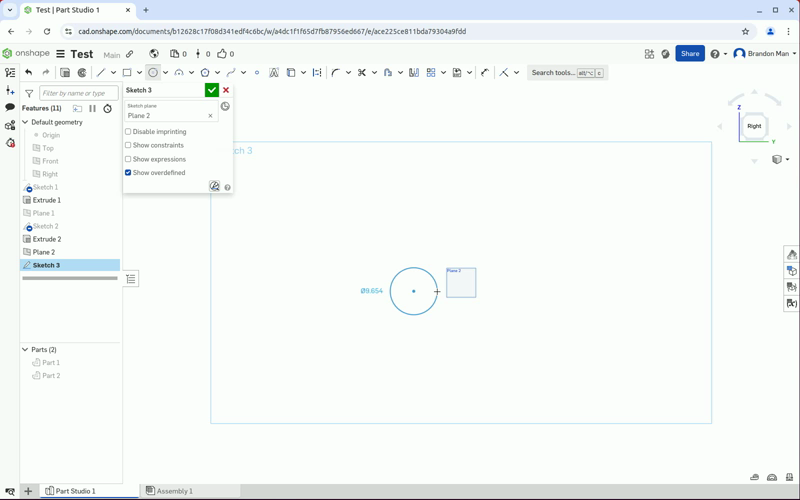
click(437, 291)
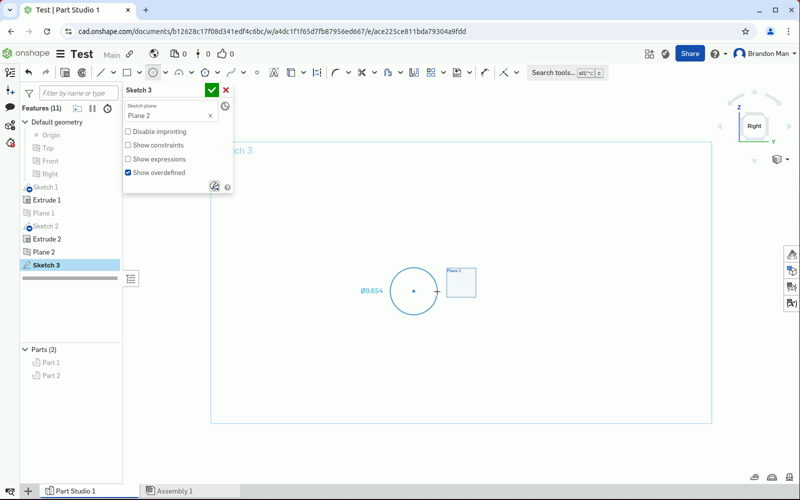
key(esc)
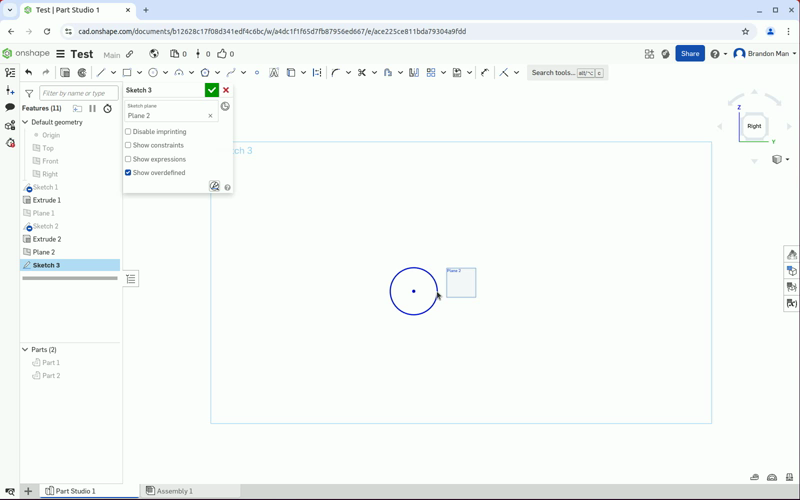
mouse_move(395, 301)
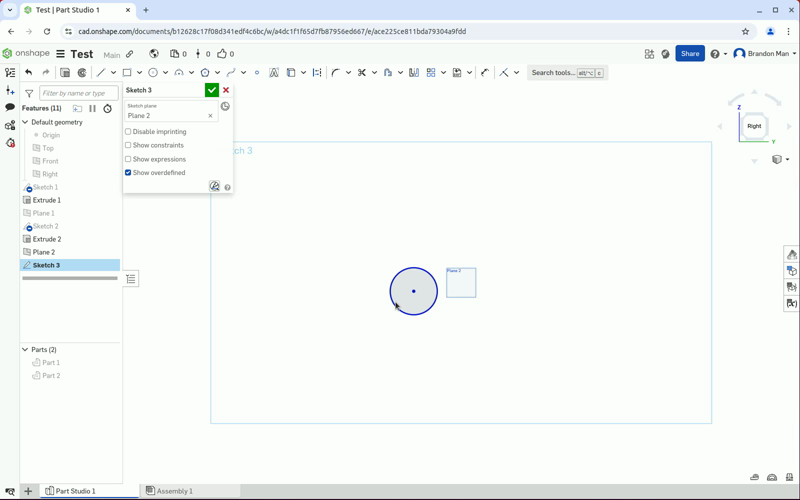
scroll(6)
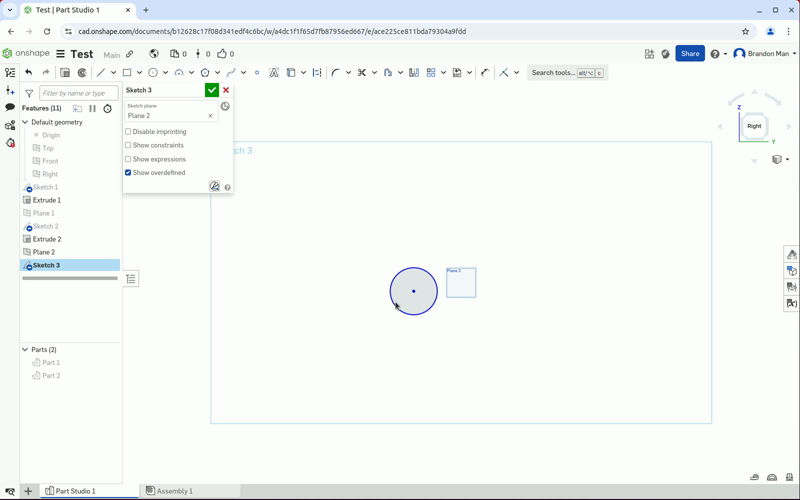
scroll(6)
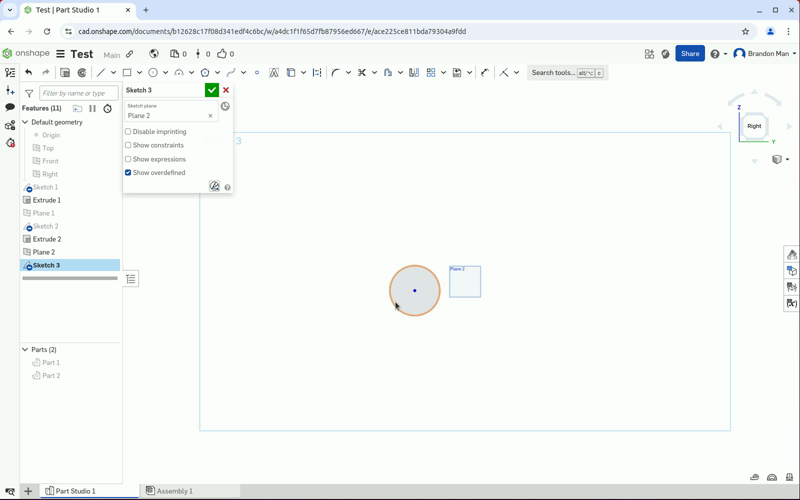
scroll(6)
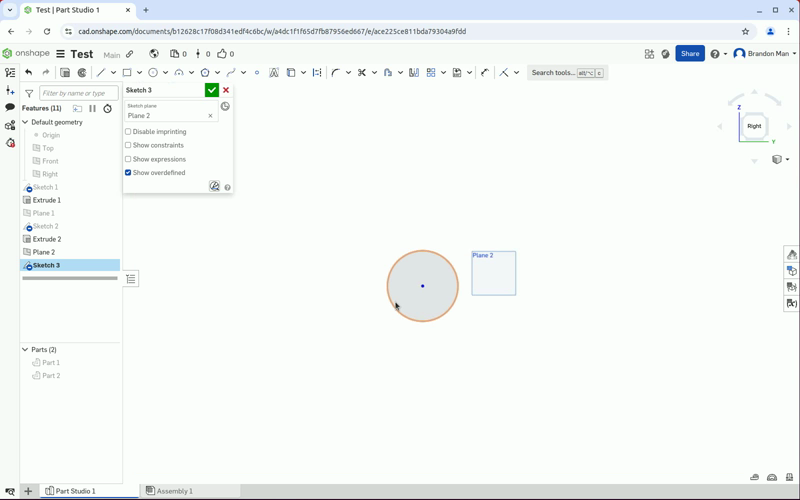
scroll(6)
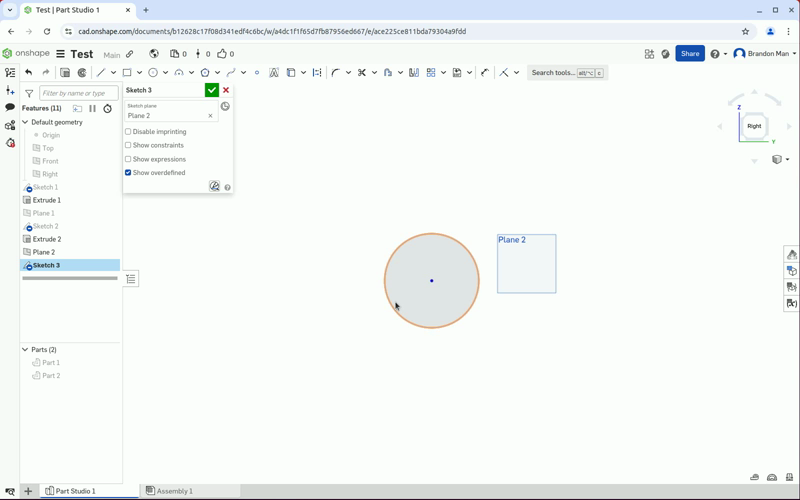
scroll(6)
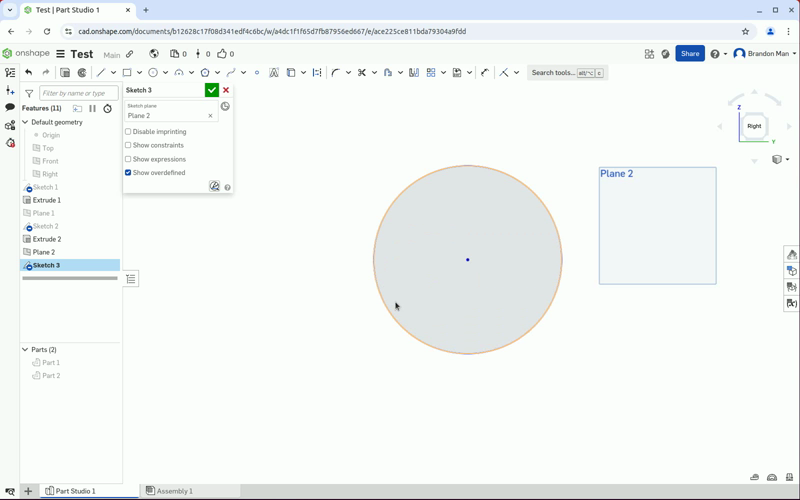
scroll(6)
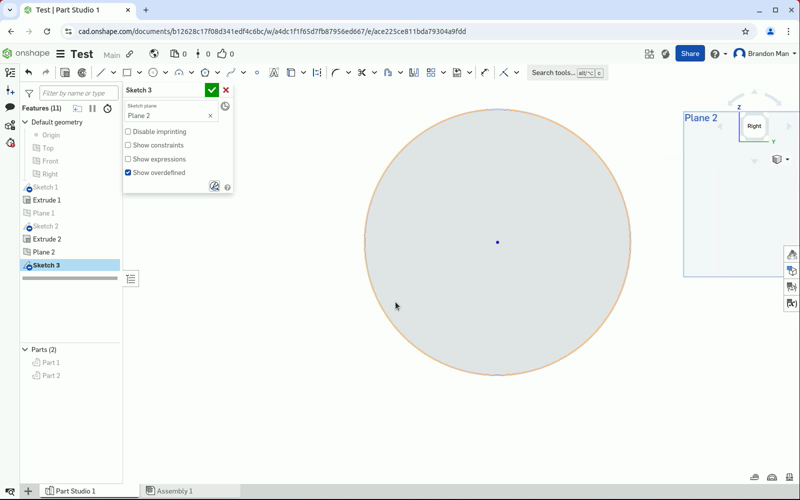
scroll(6)
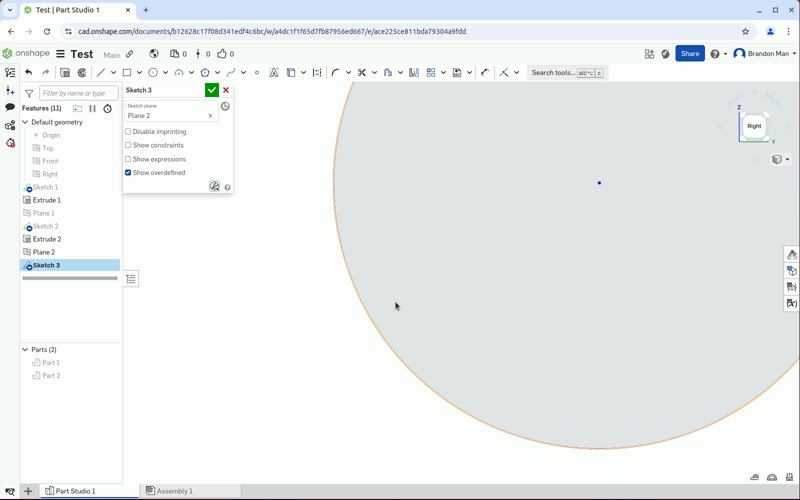
click(395, 301)
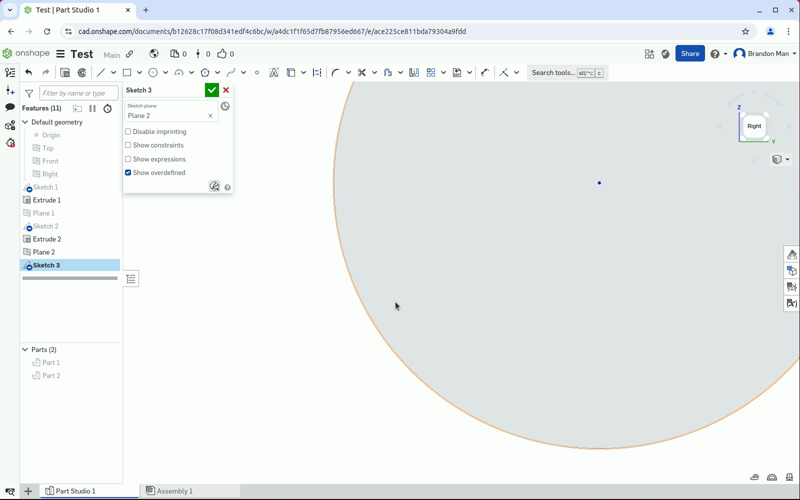
scroll(-6)
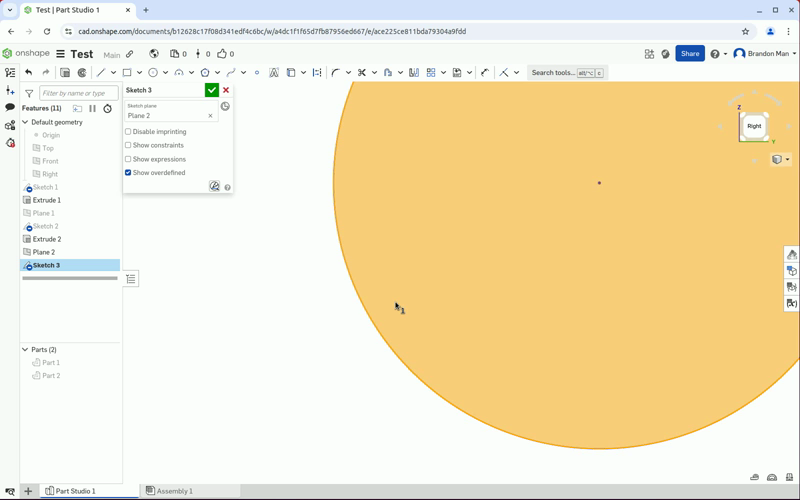
scroll(-6)
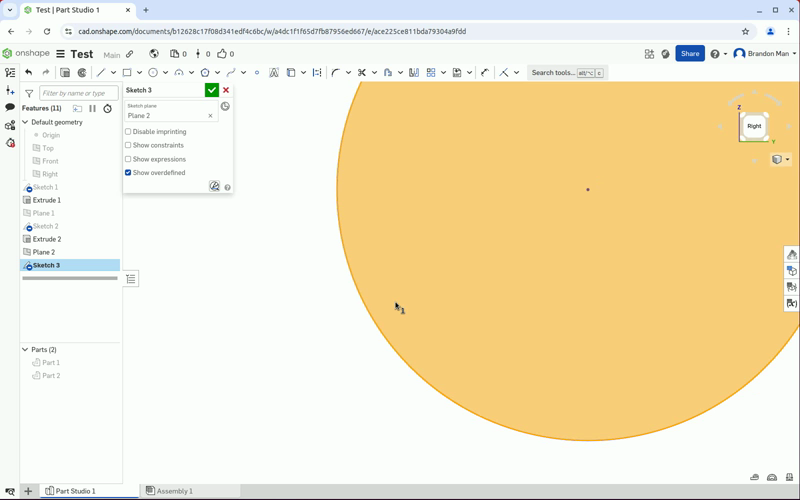
scroll(-6)
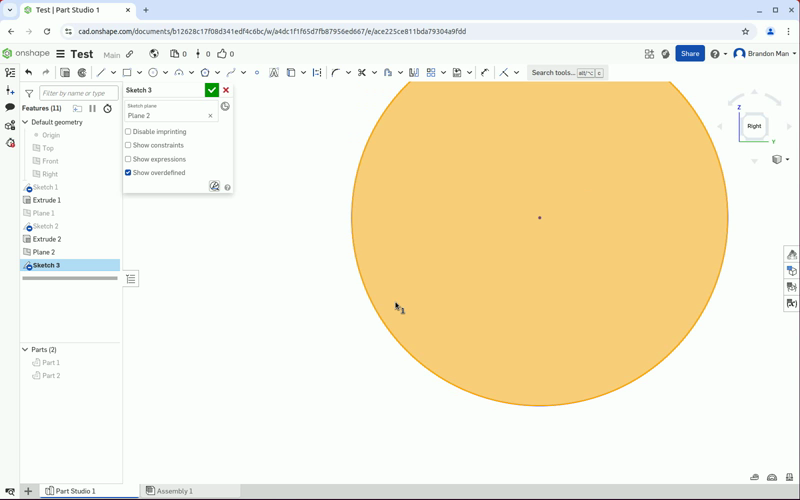
scroll(-6)
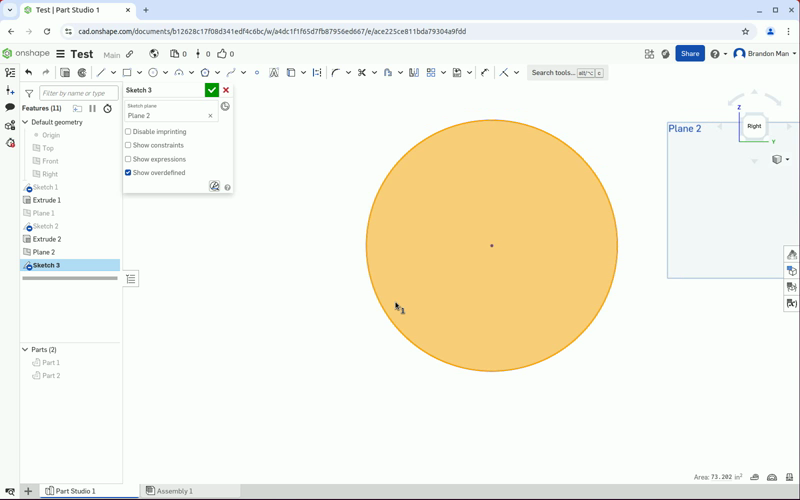
scroll(-6)
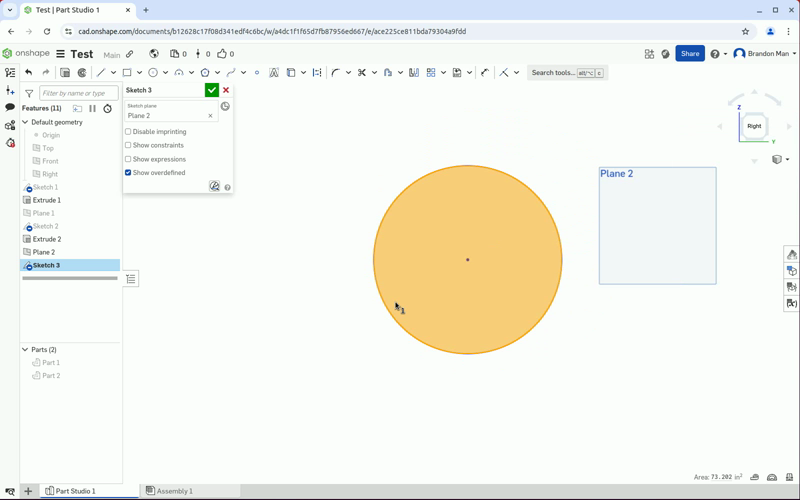
scroll(-6)
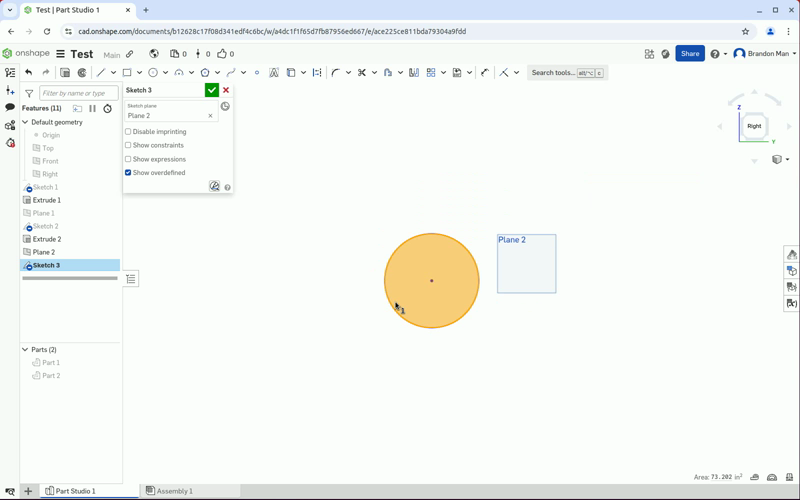
scroll(-6)
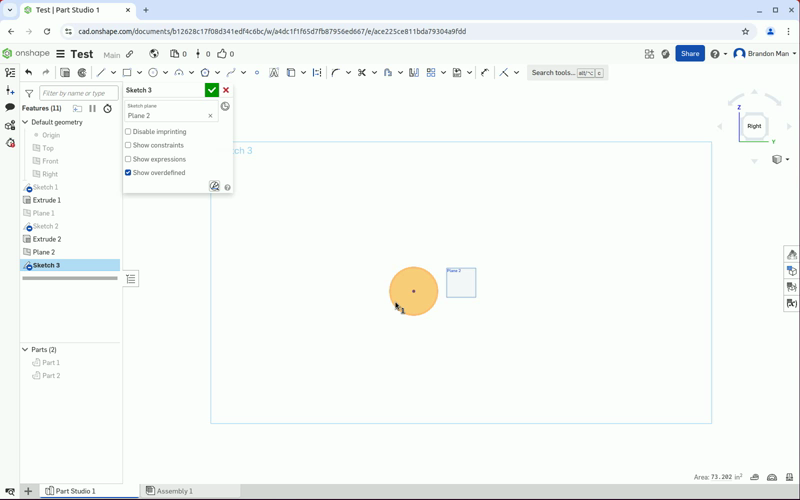
mouse_move(73, 352)
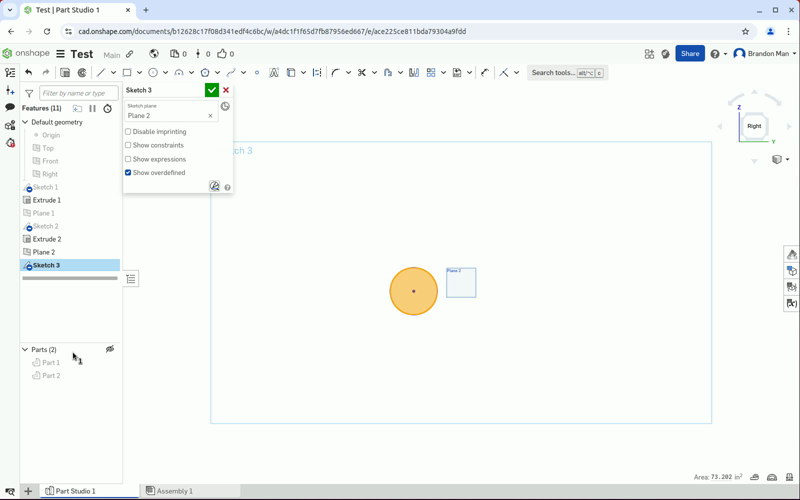
key(shift+y)
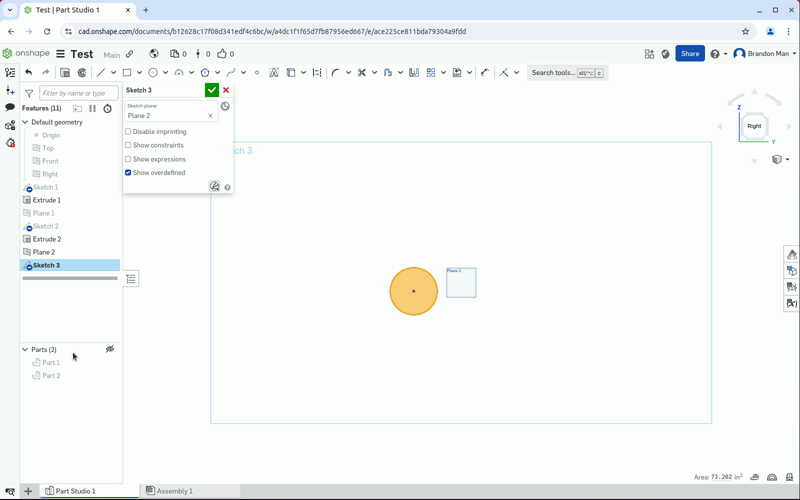
key(shift+e)
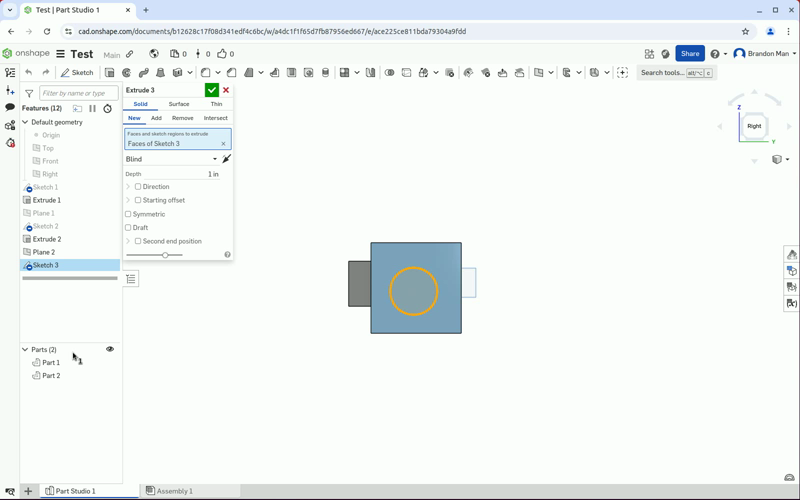
mouse_move(143, 106)
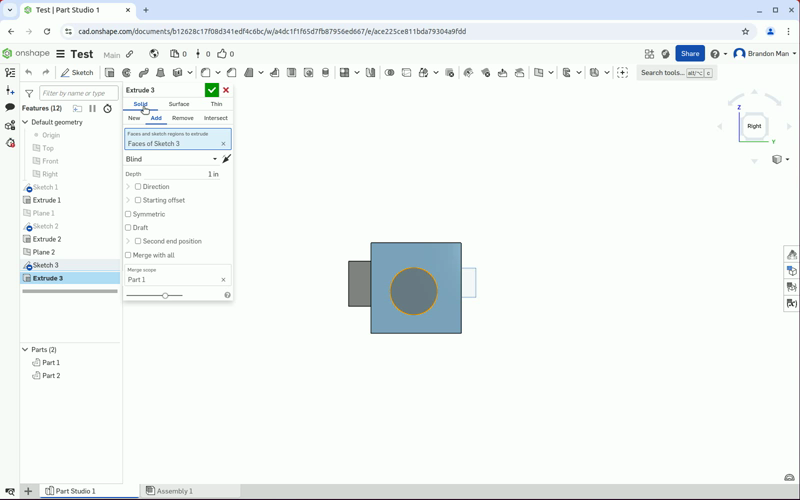
click(143, 106)
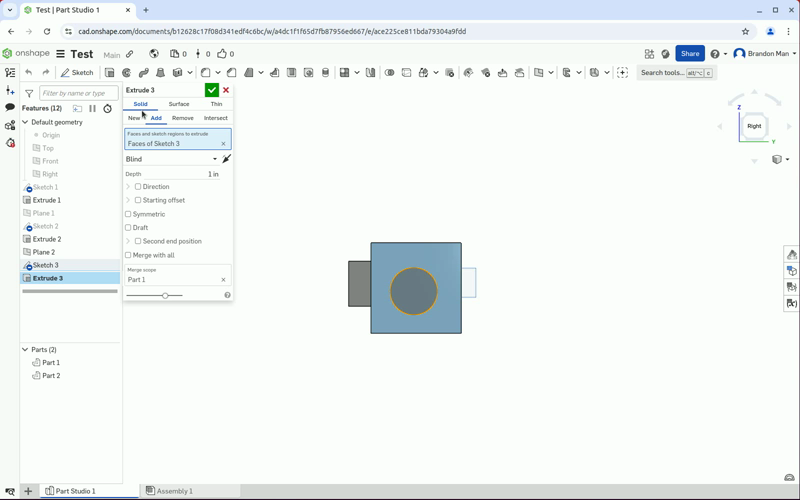
mouse_move(137, 120)
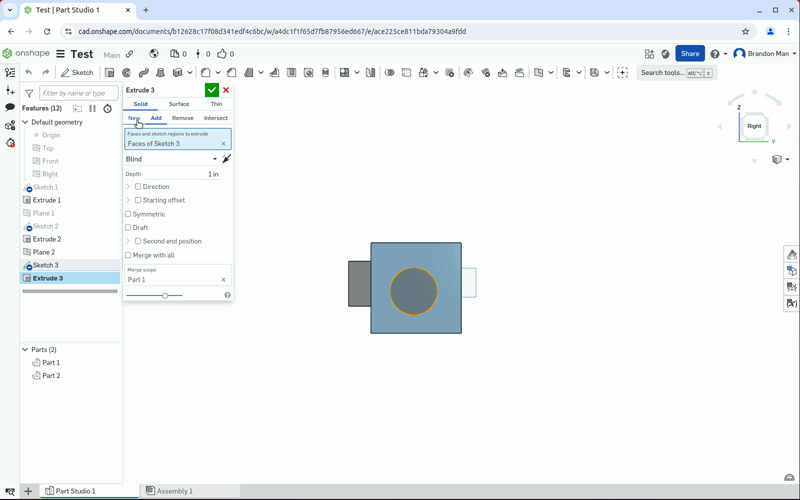
click(137, 120)
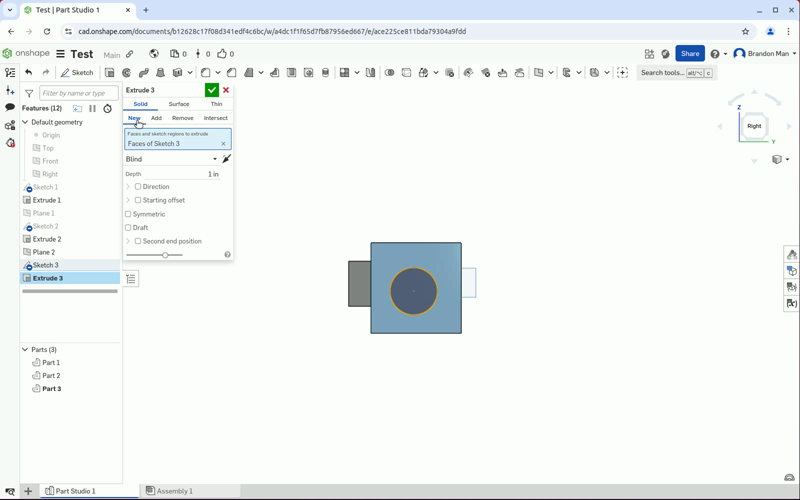
key(tab, 4)
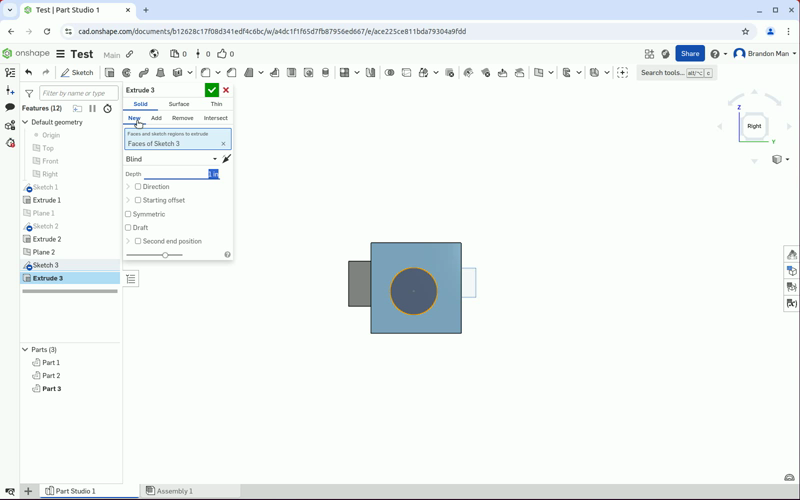
text(4.574)
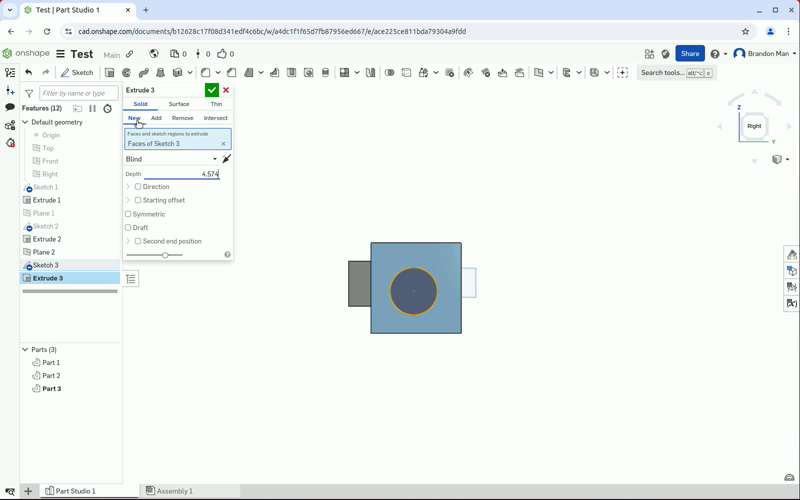
key(enter)
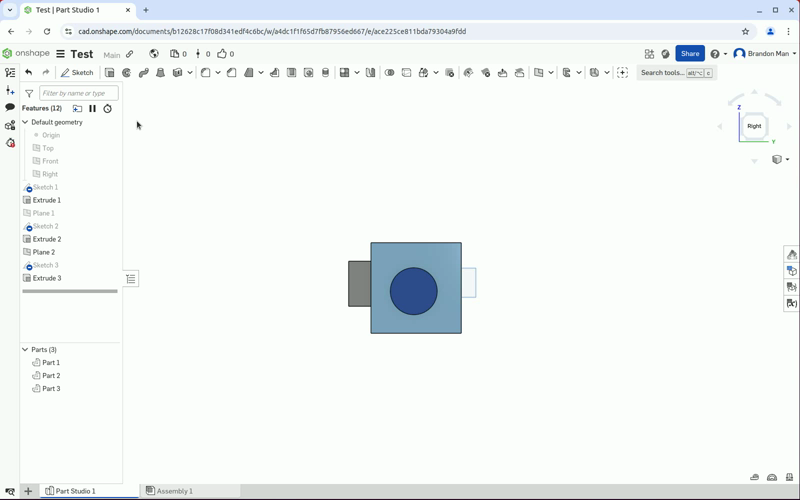
key(shift+h)
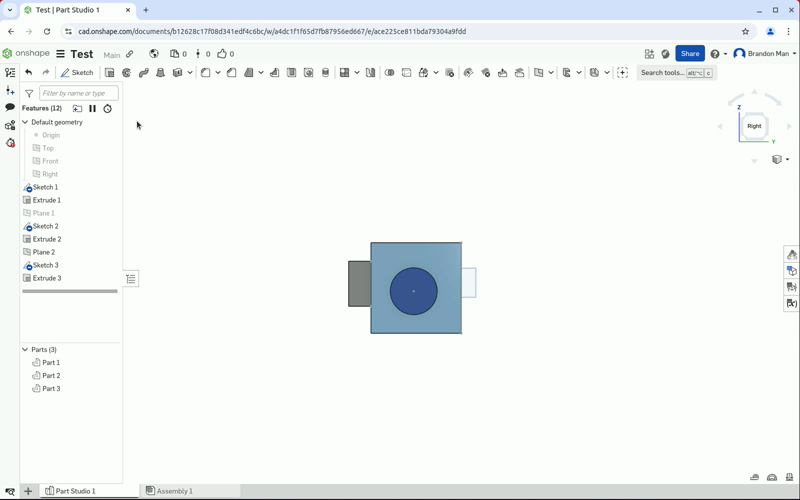
key(shift+h)
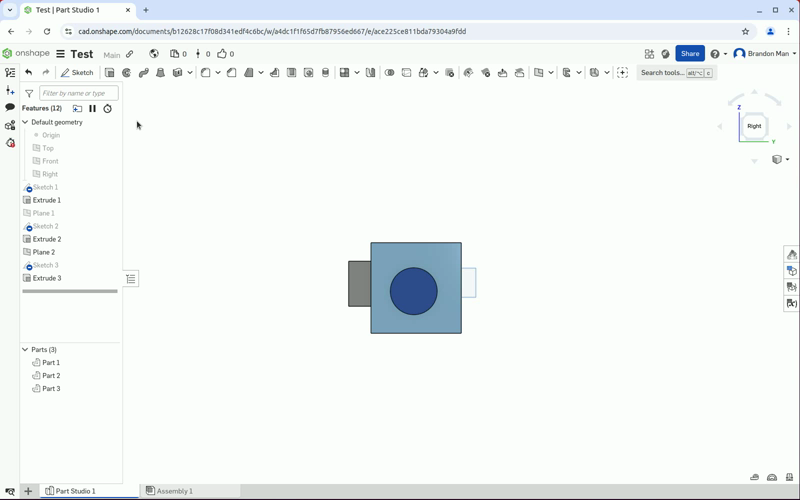
mouse_move(73, 189)
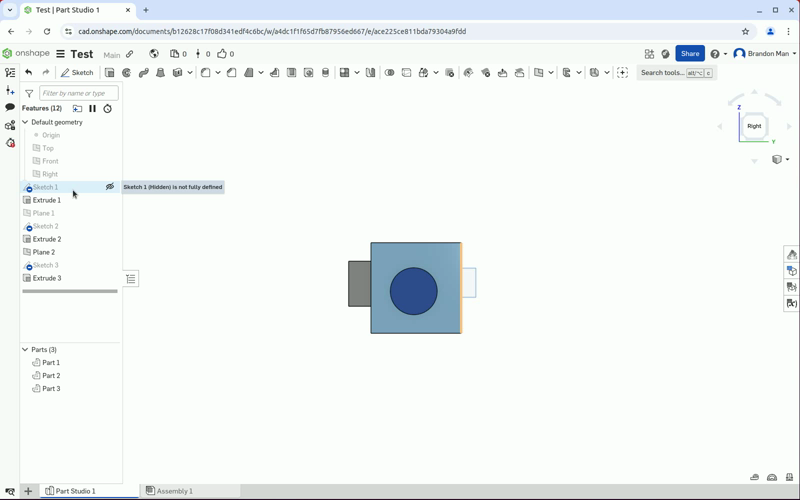
click(73, 189)
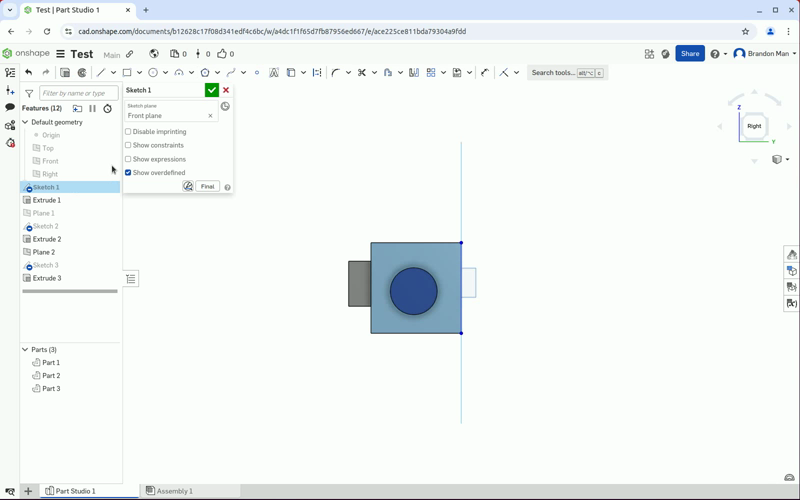
mouse_move(229, 92)
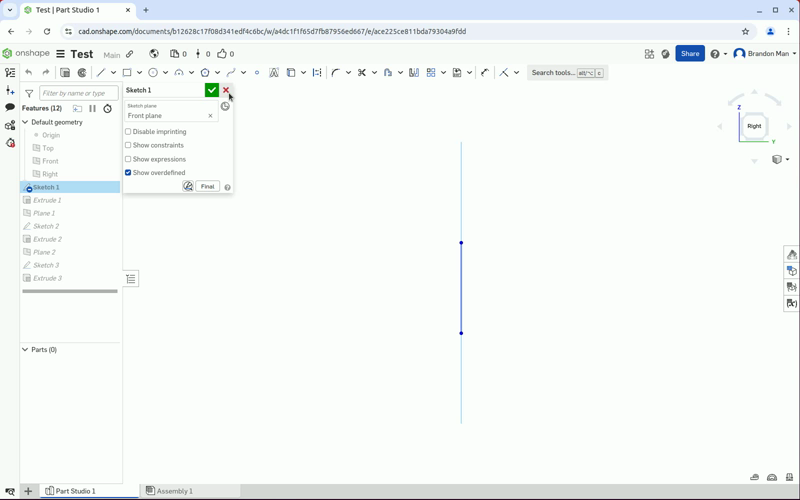
click(229, 92)
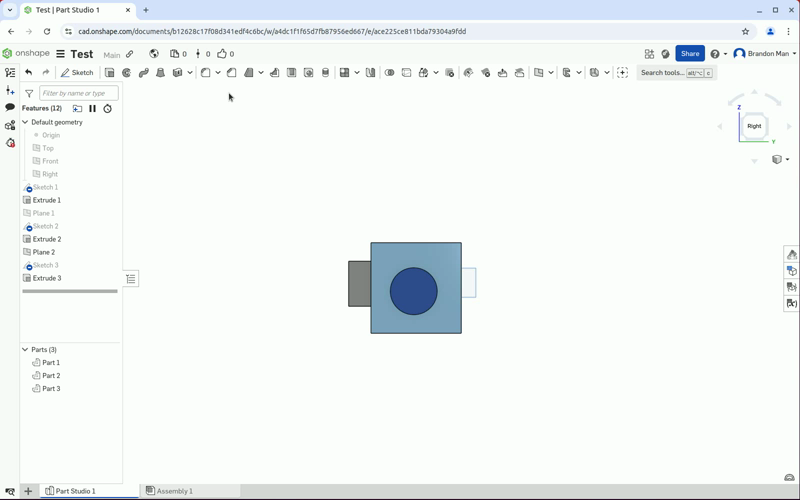
mouse_move(73, 352)
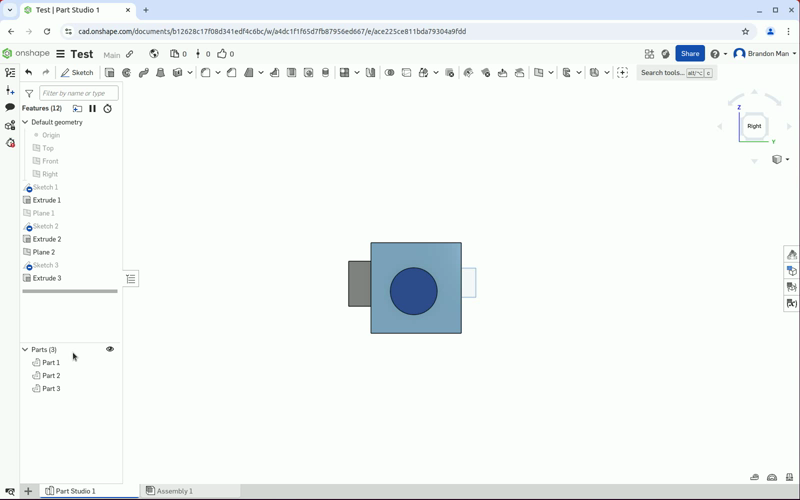
key(y)
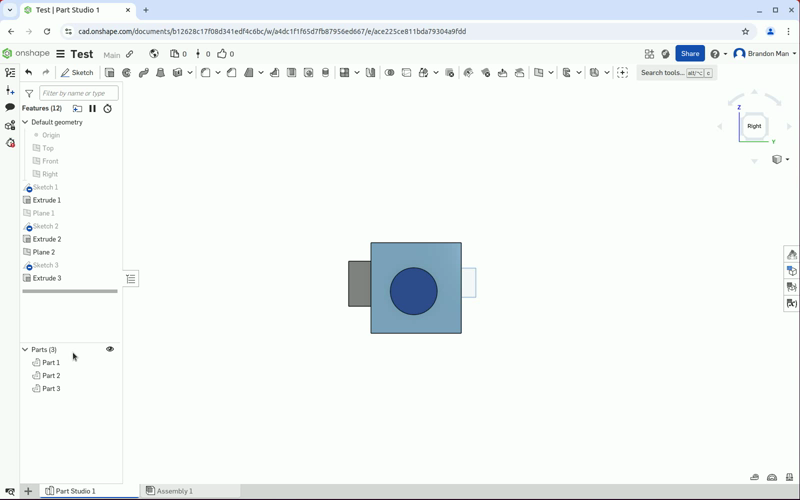
key(shift+p)
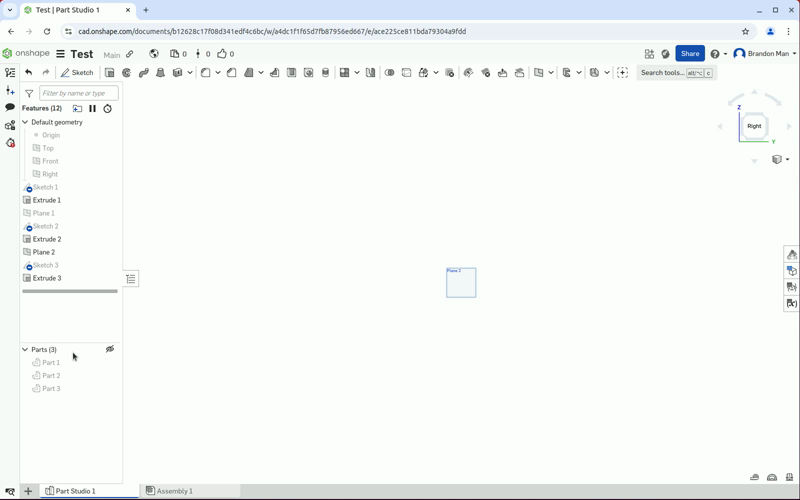
key(space)
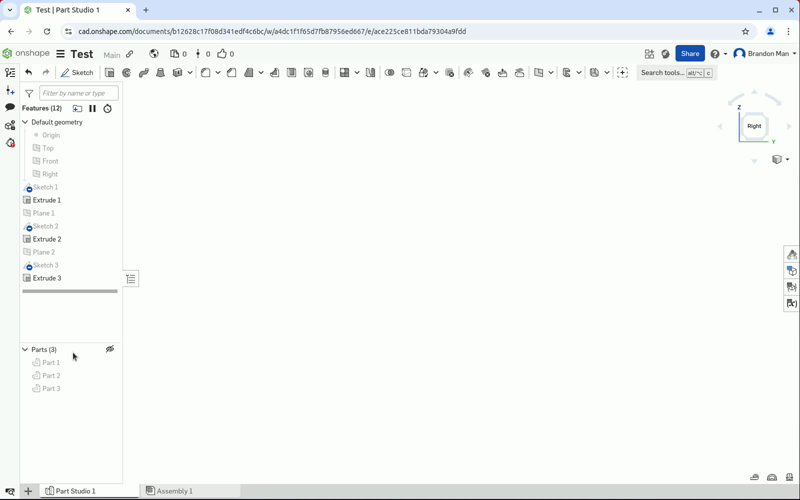
key_down(shift)
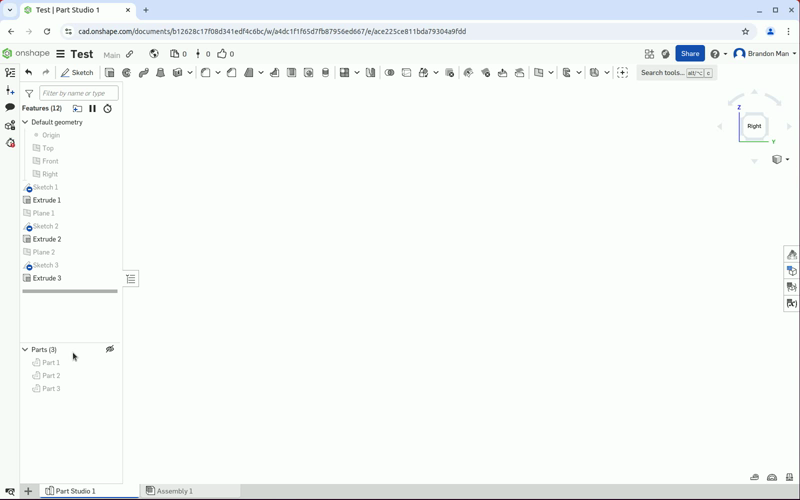
key(right)
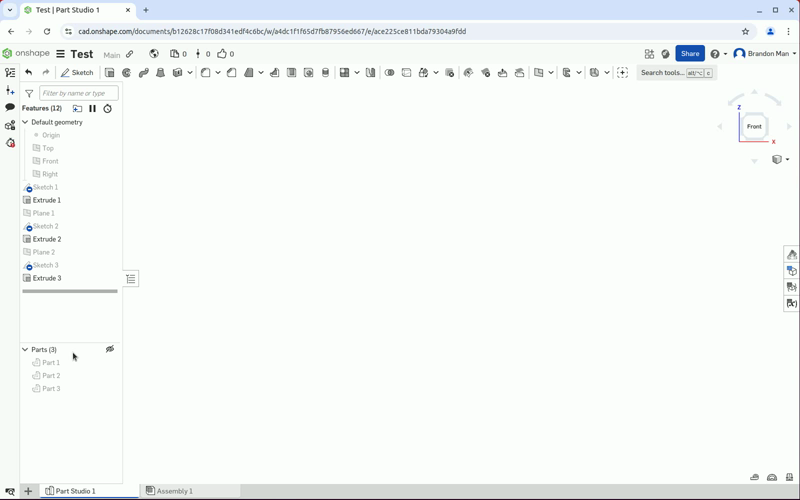
key_up(shift)
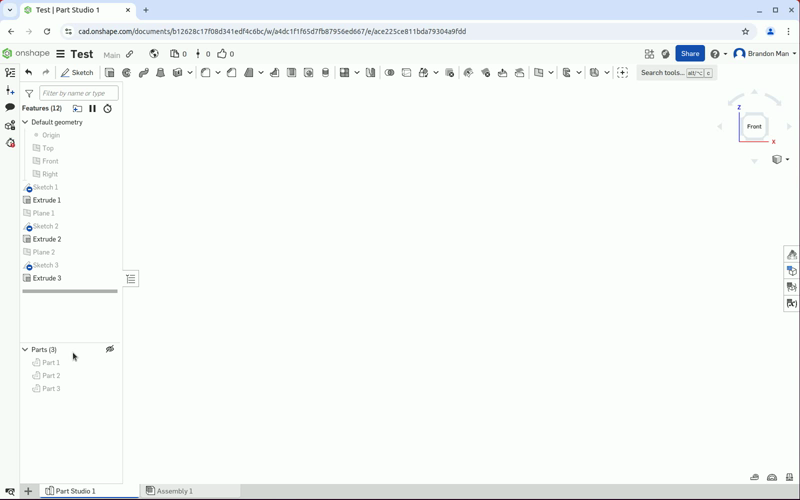
key(space)
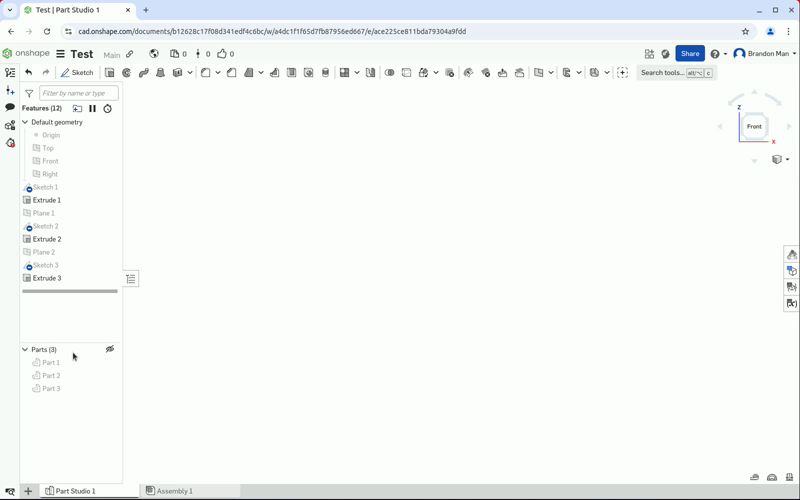
key_down(shift)
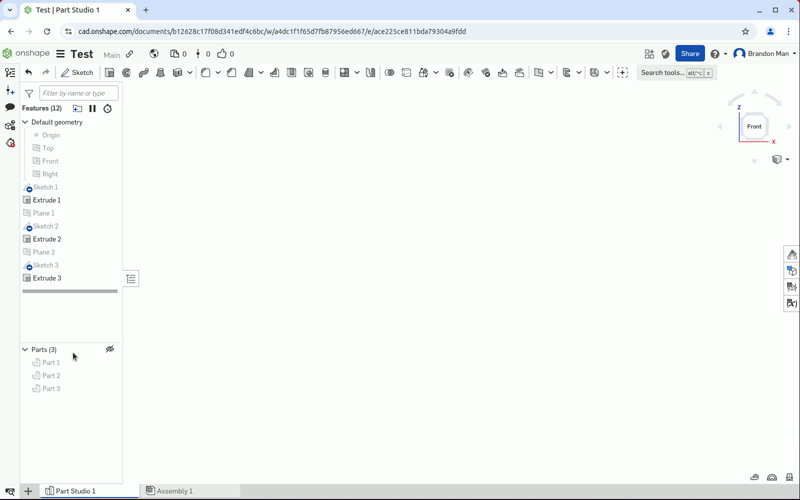
key(down)
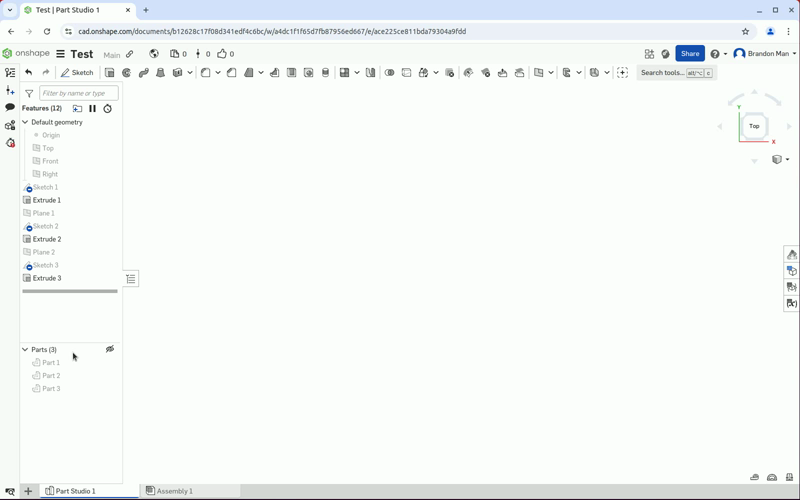
key_up(shift)
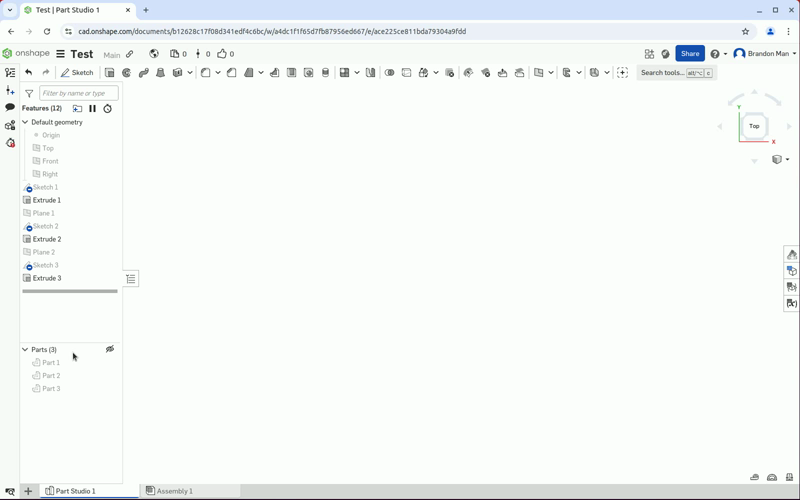
mouse_move(73, 352)
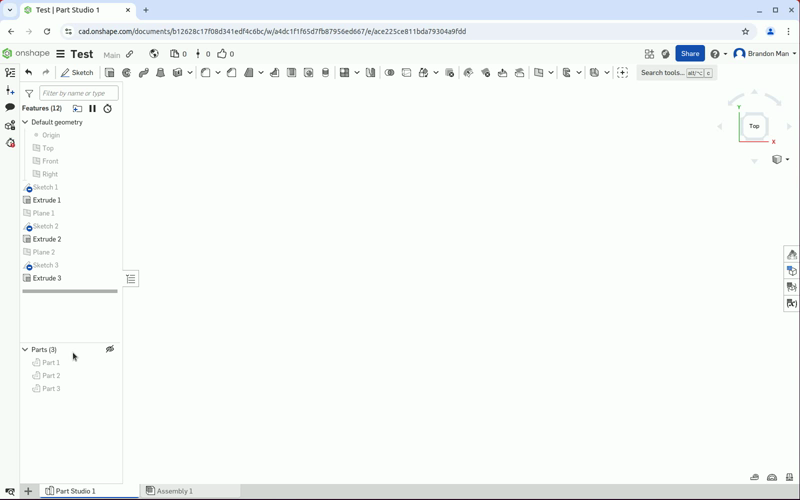
key(shift+y)
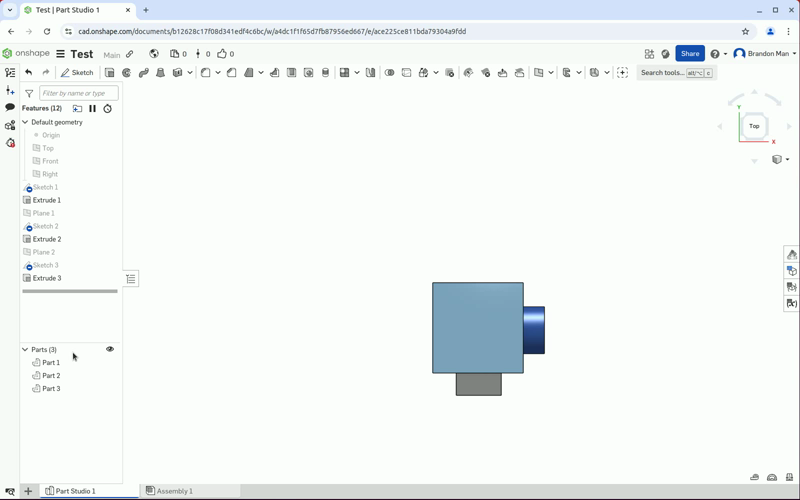
mouse_move(541, 75)
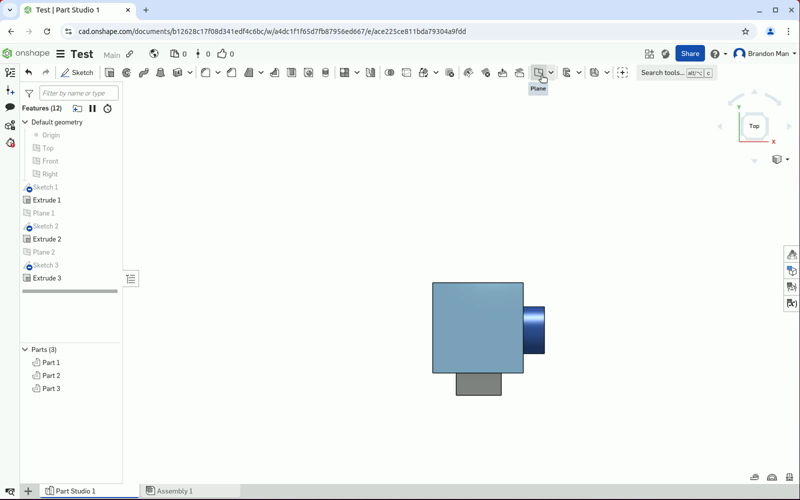
click(541, 75)
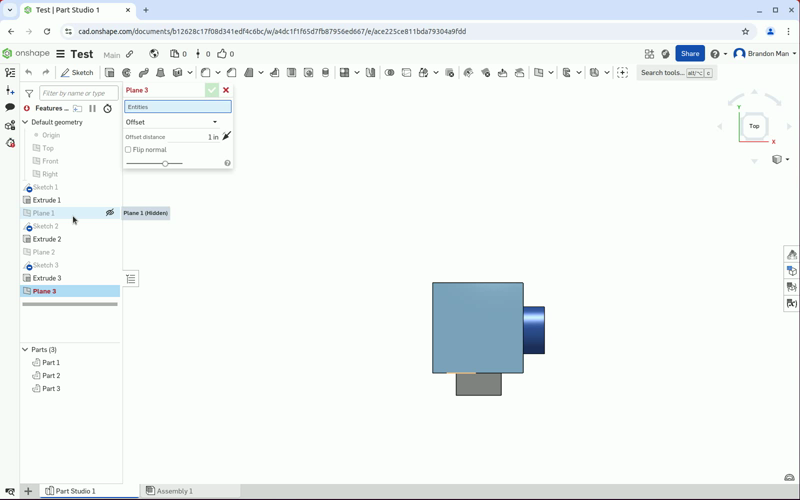
scroll(3)
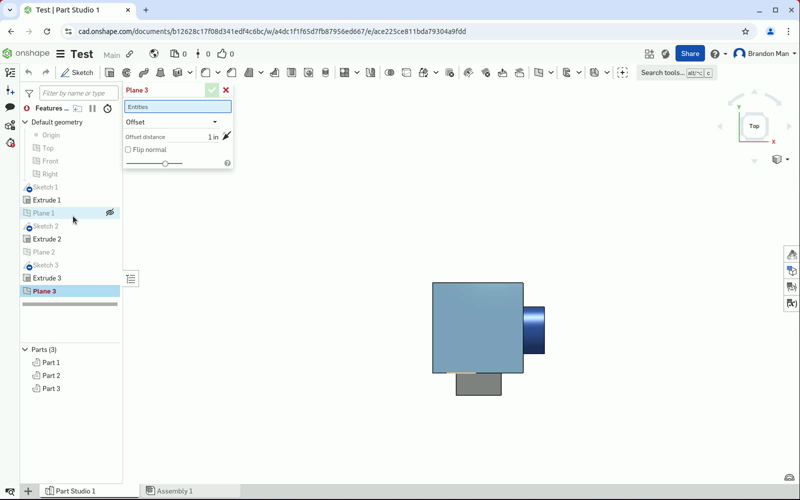
mouse_move(73, 150)
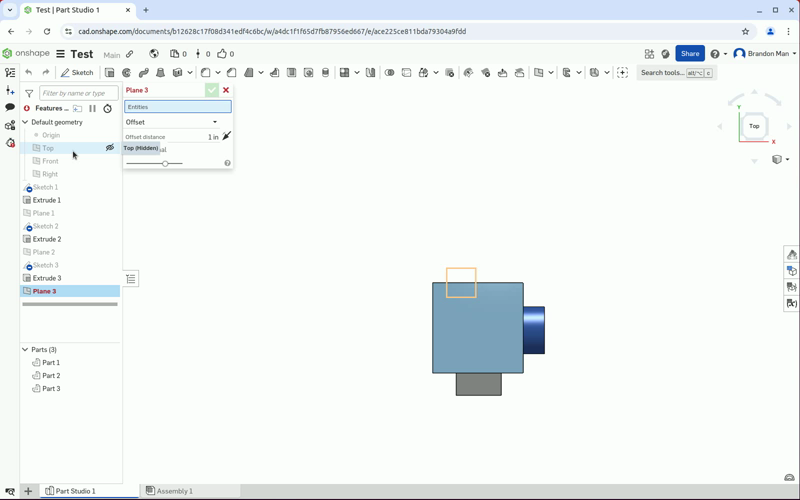
click(73, 150)
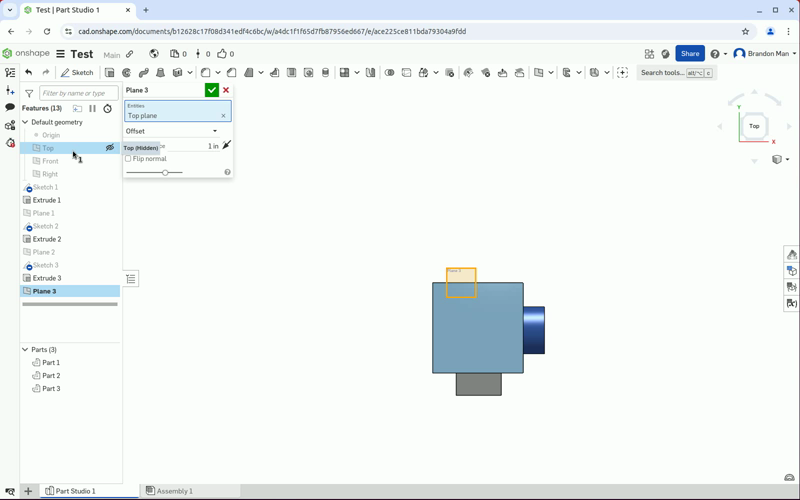
key(tab, 2)
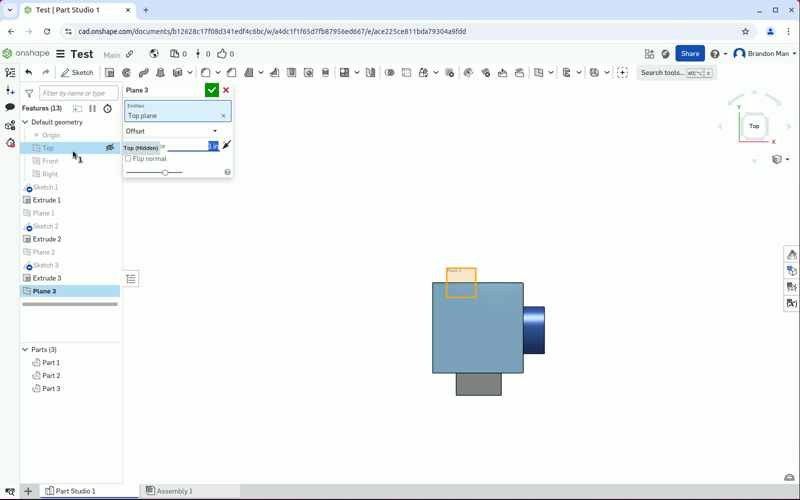
text(7.949)
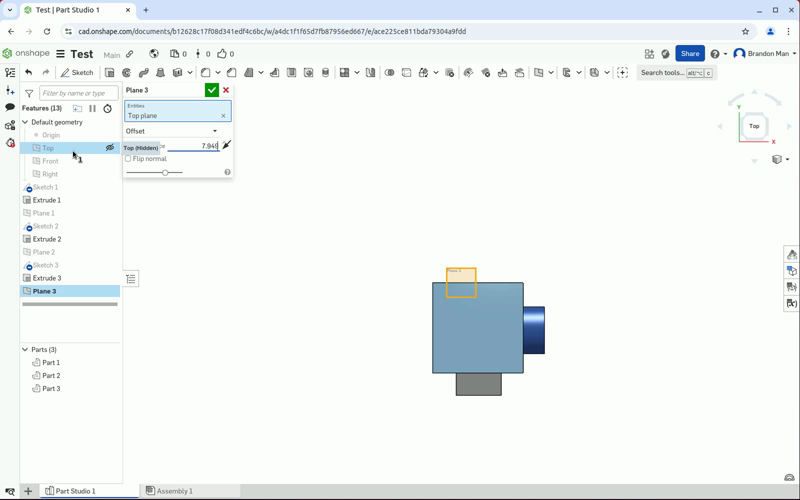
key(enter, 2)
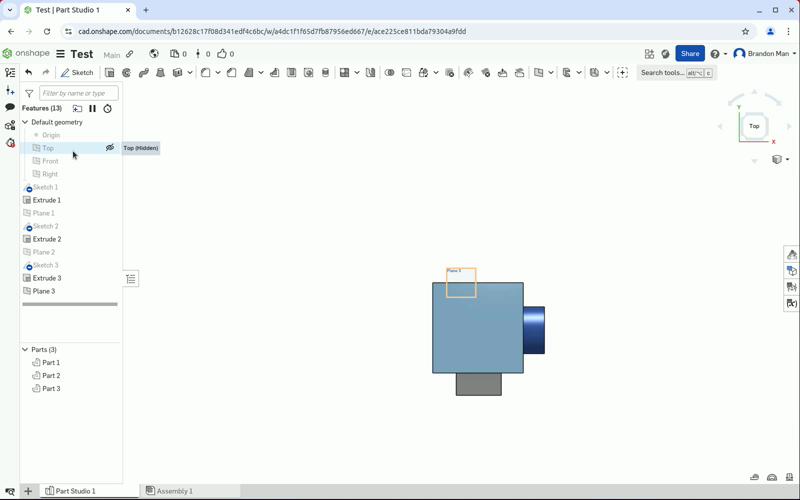
key(shift+s)
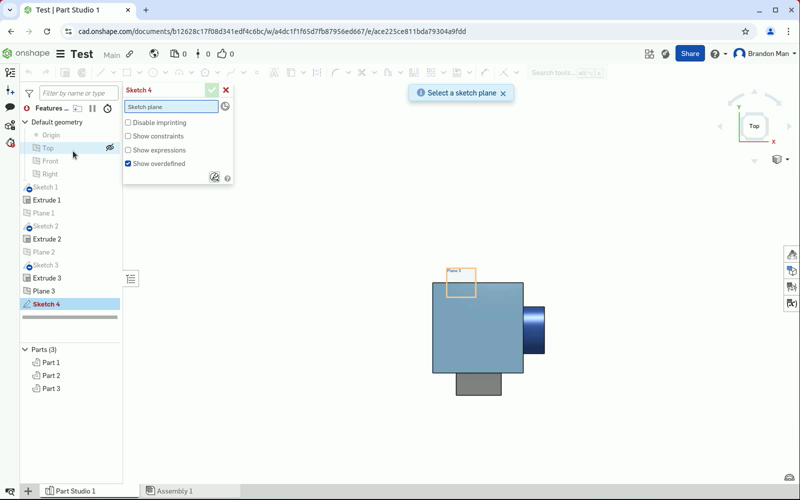
mouse_move(73, 293)
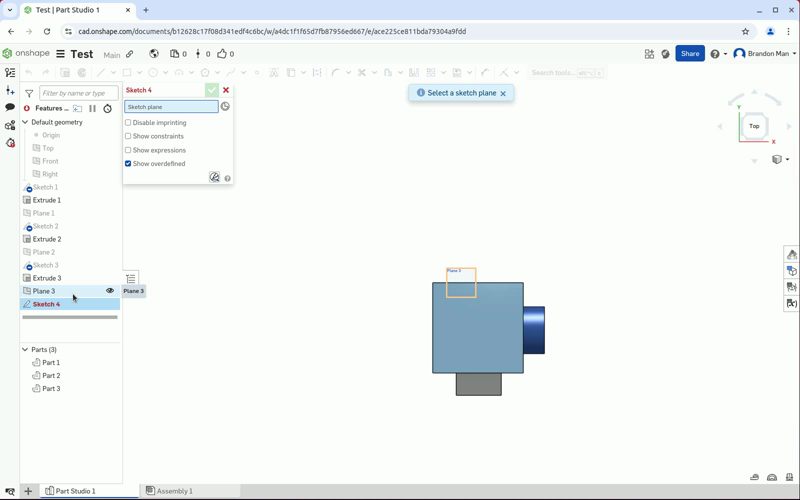
click(73, 293)
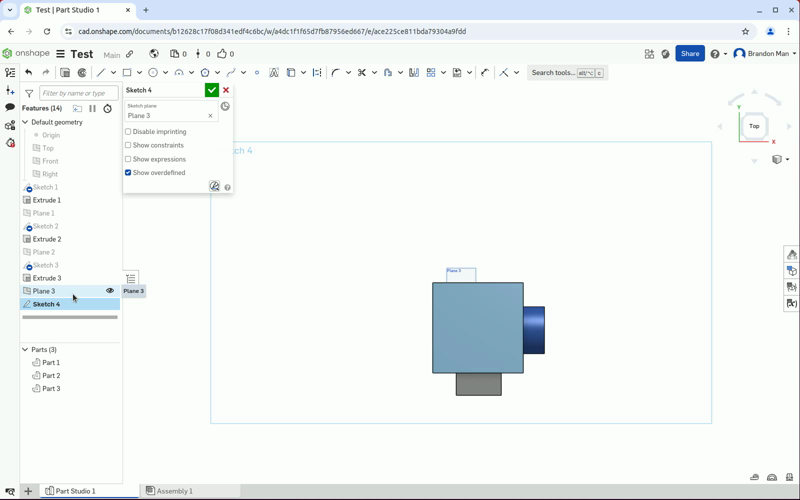
mouse_move(73, 352)
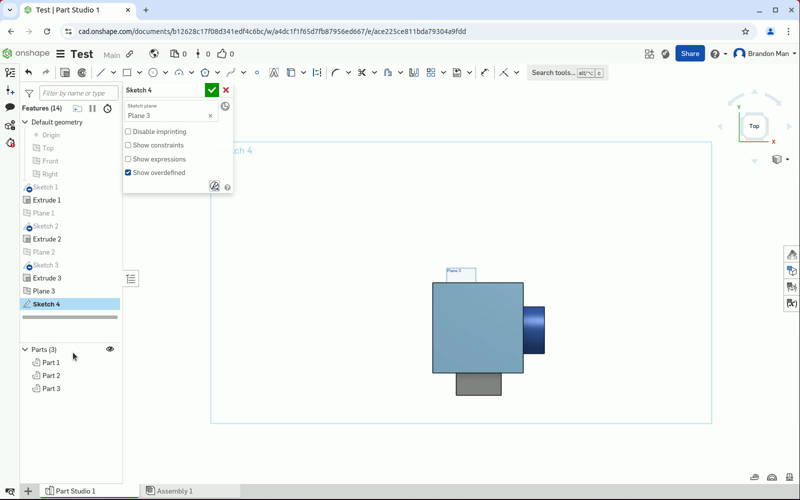
key(y)
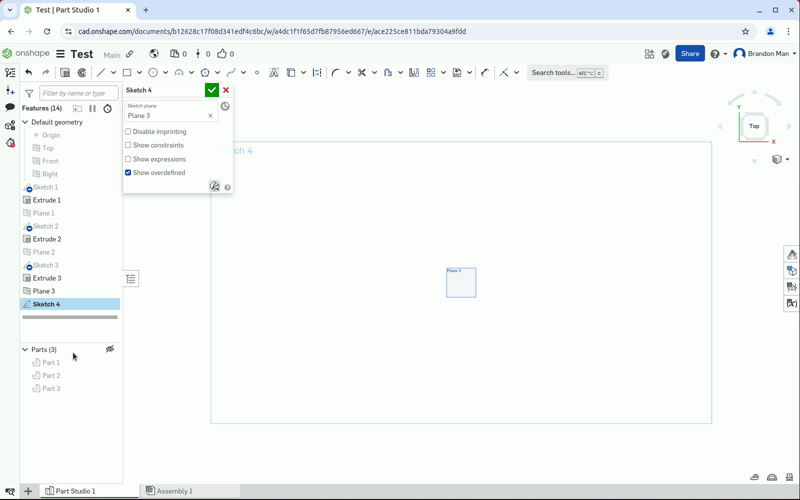
key(c)
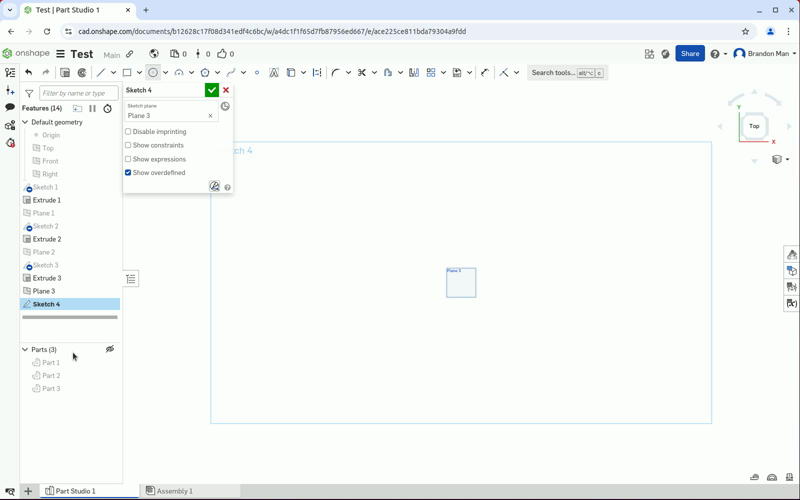
key_down(shift)
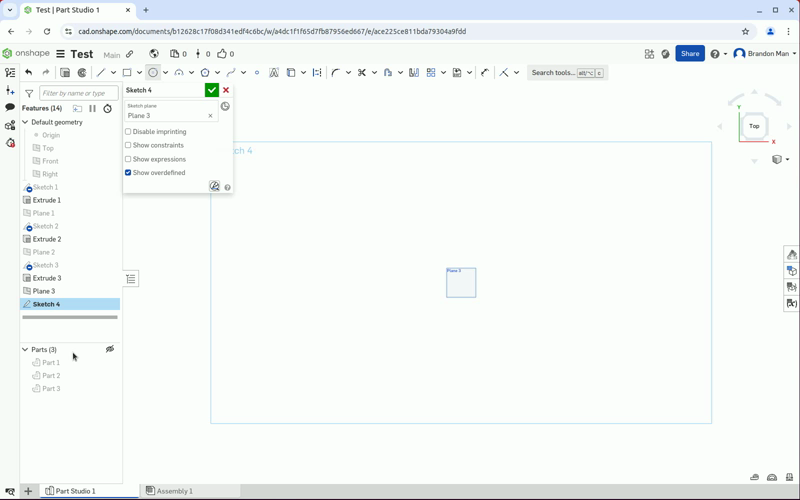
mouse_move(474, 328)
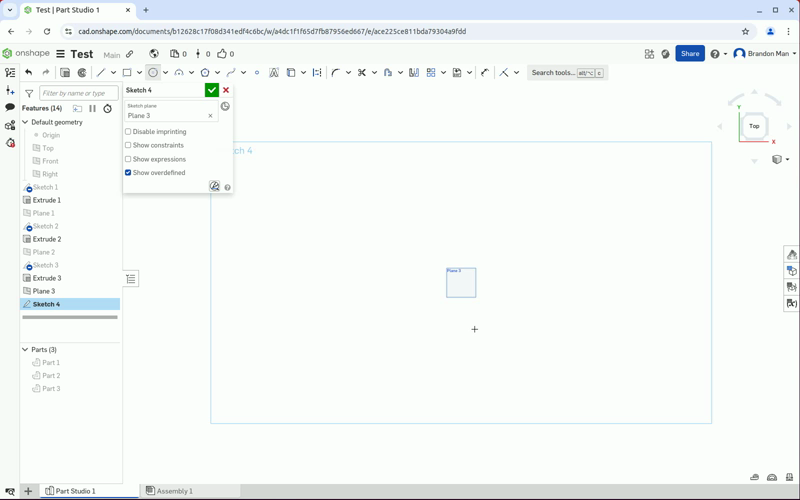
click(474, 328)
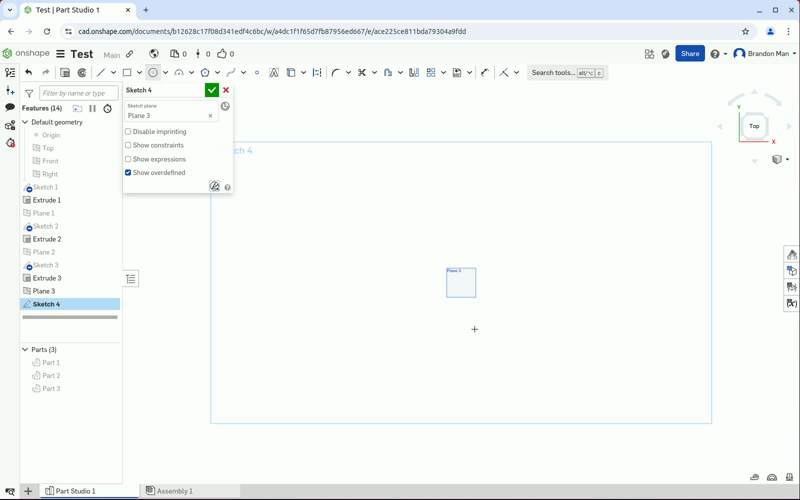
key_up(shift)
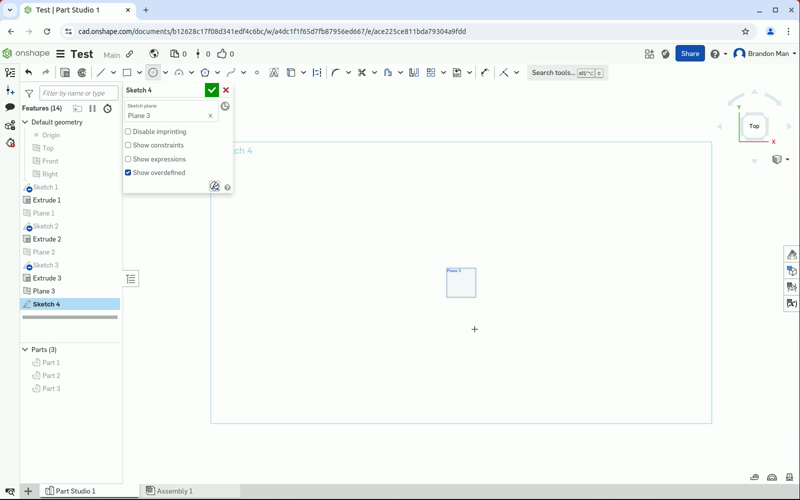
mouse_move(500, 328)
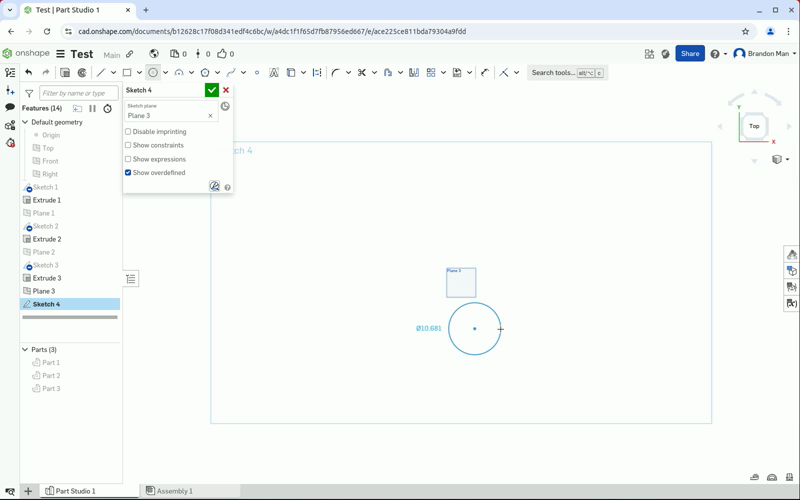
click(500, 328)
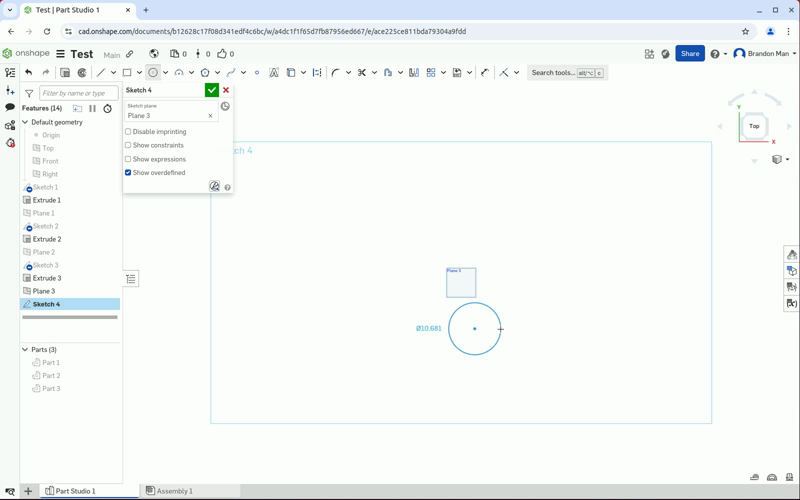
key(esc)
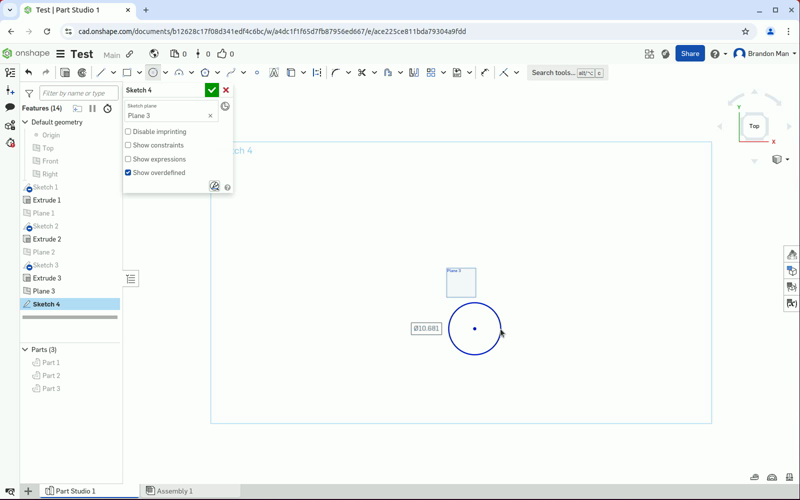
mouse_move(461, 334)
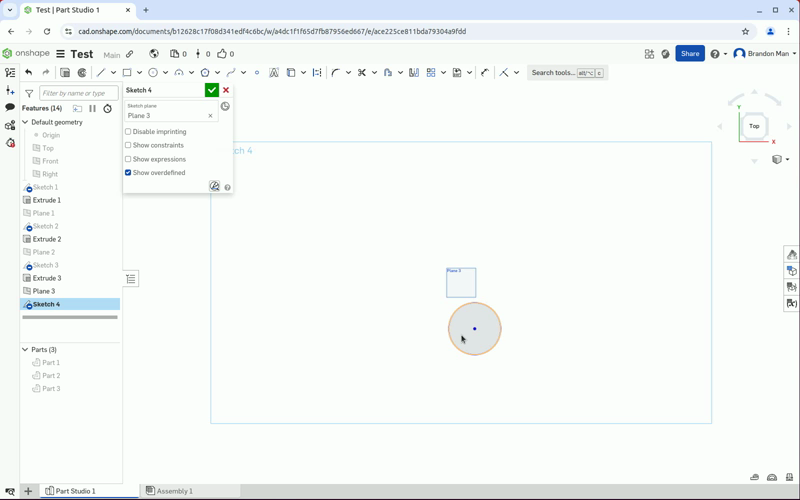
click(461, 334)
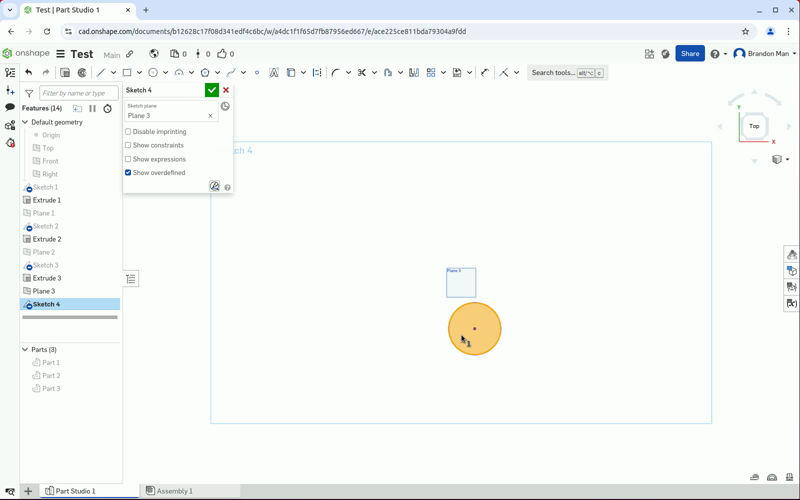
mouse_move(73, 352)
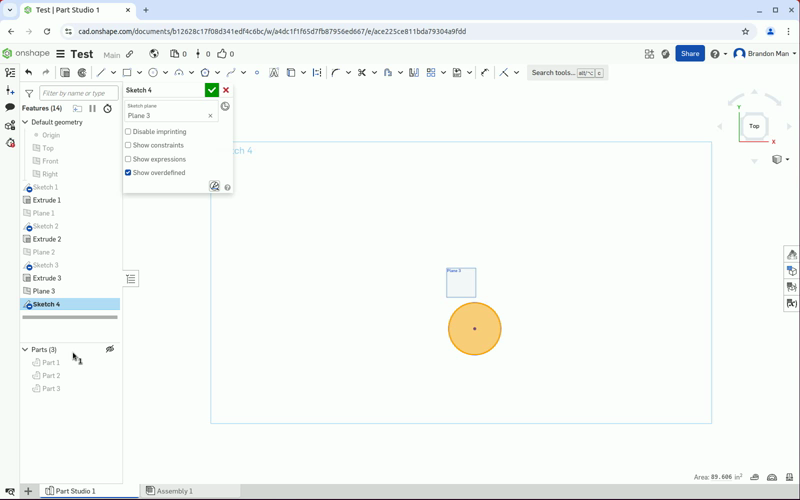
key(shift+y)
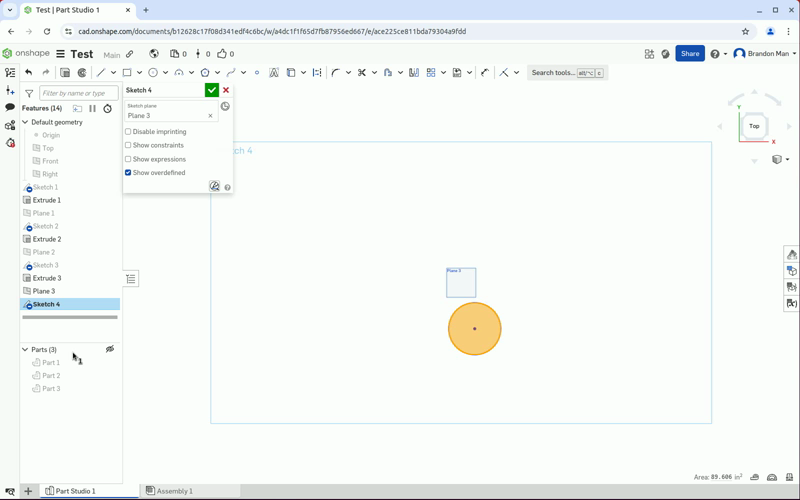
key(shift+e)
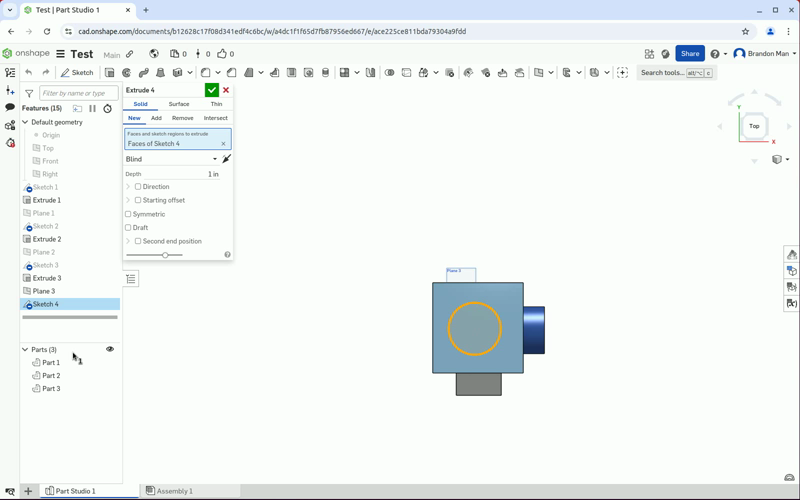
mouse_move(143, 106)
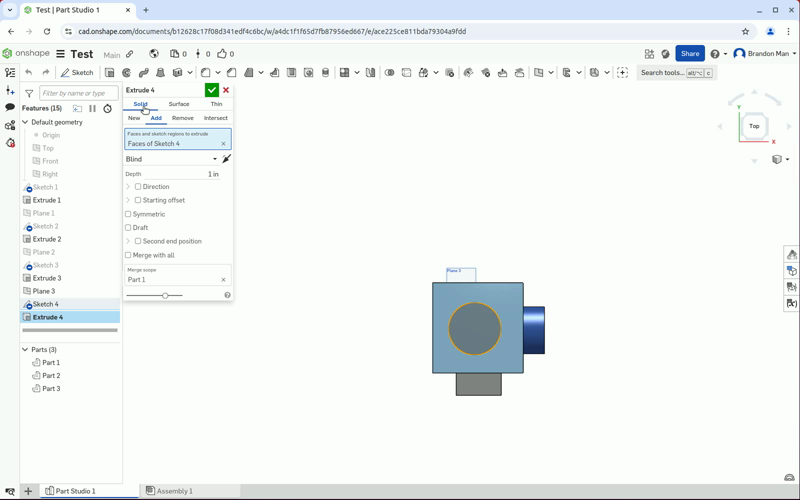
click(143, 106)
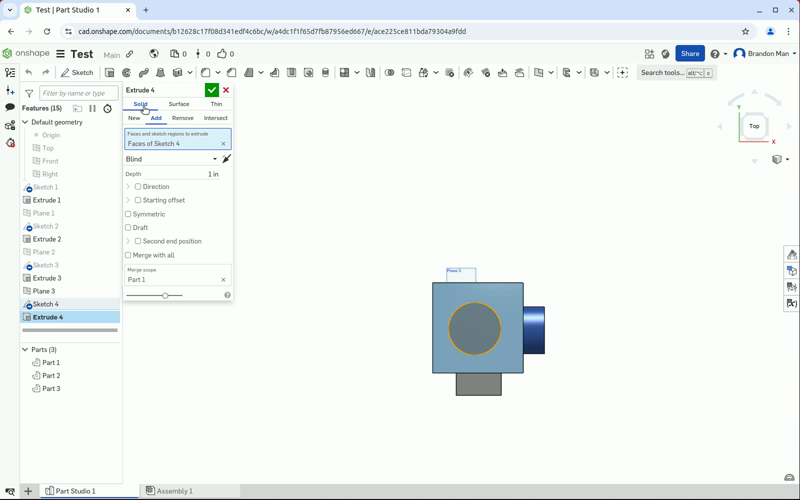
mouse_move(186, 120)
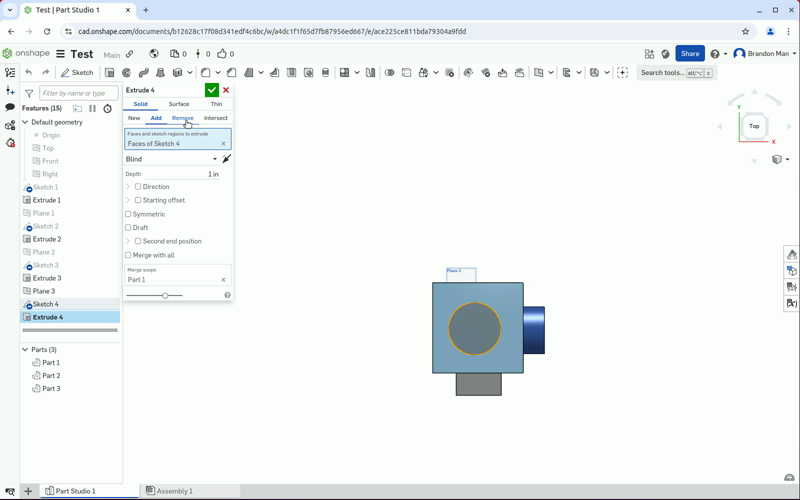
click(186, 120)
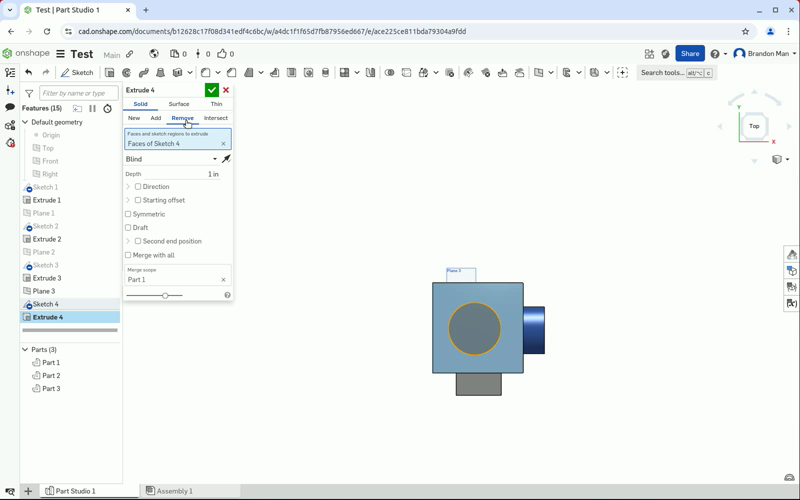
key(tab, 4)
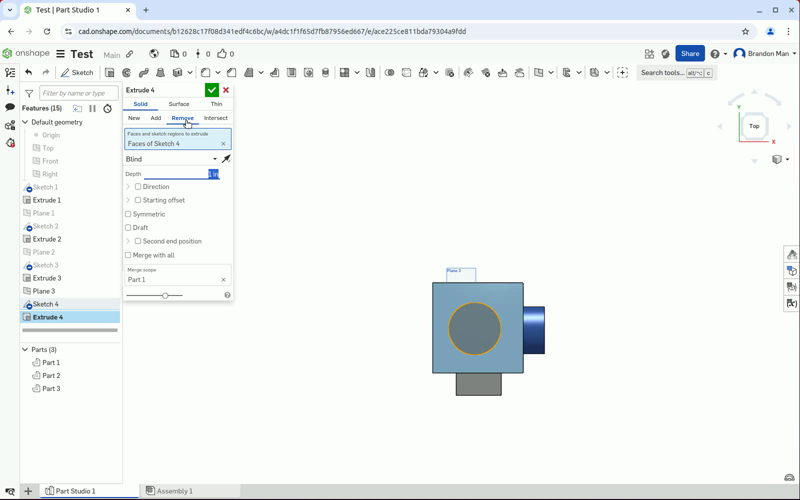
text(18.535)
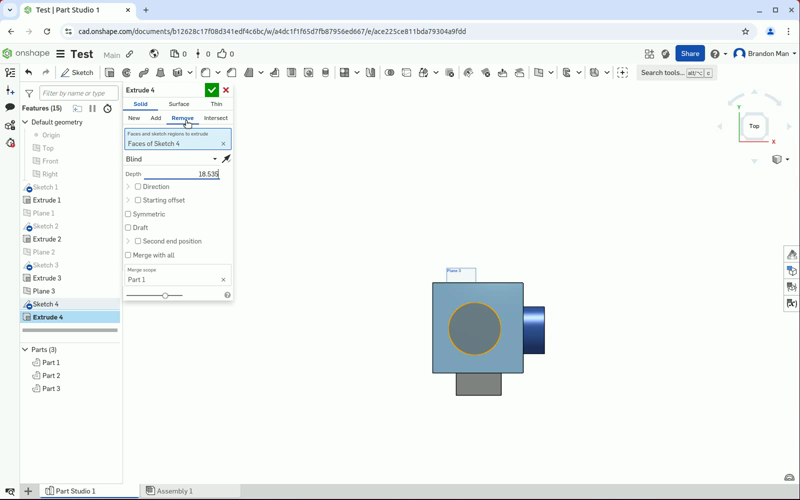
key(tab, 6)
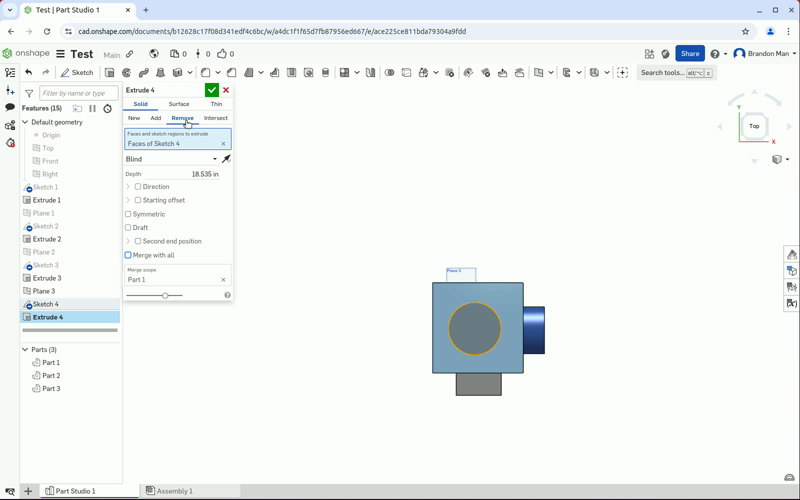
key(space)
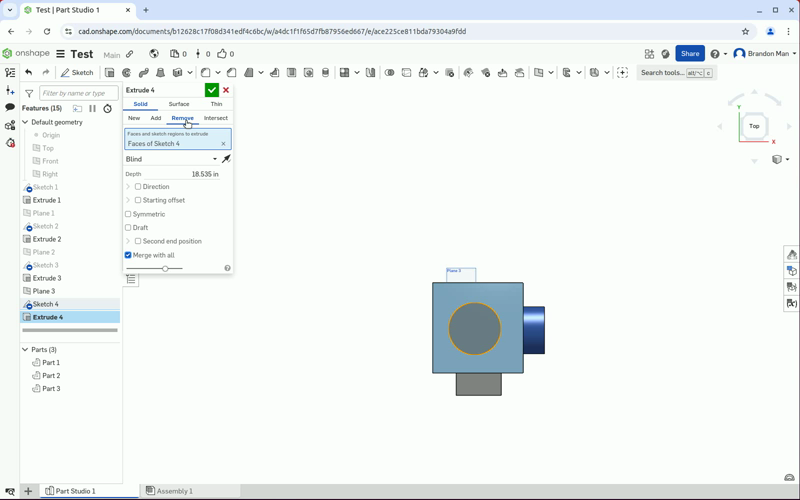
key(enter)
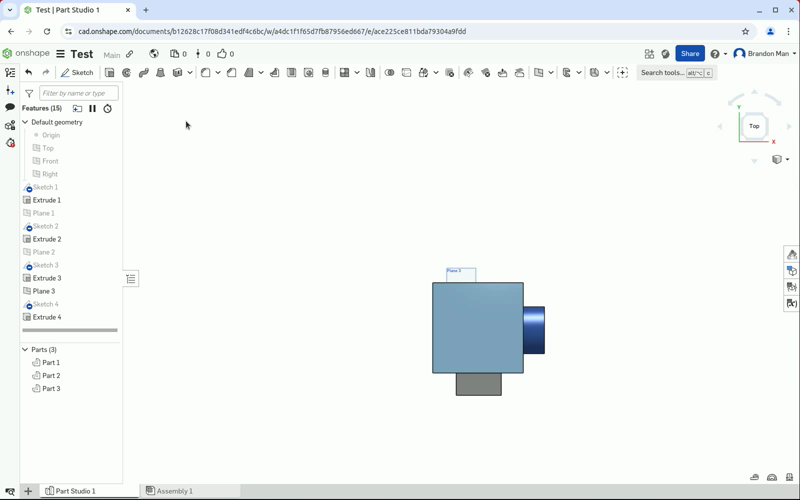
key(shift+h)
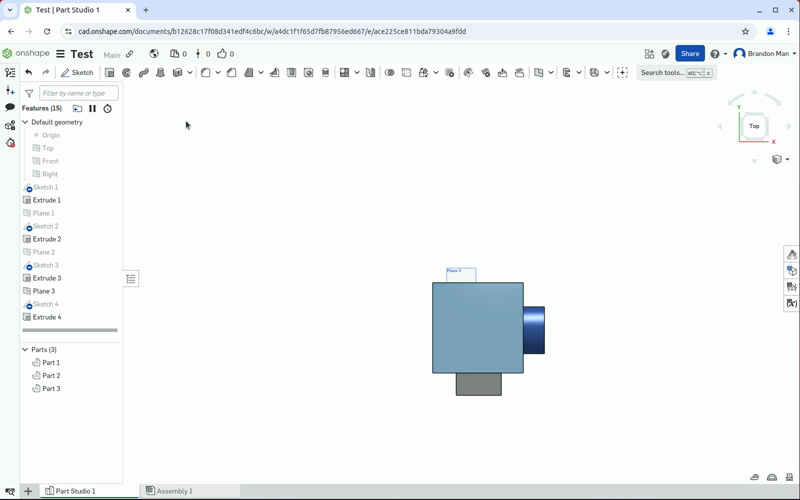
key(shift+h)
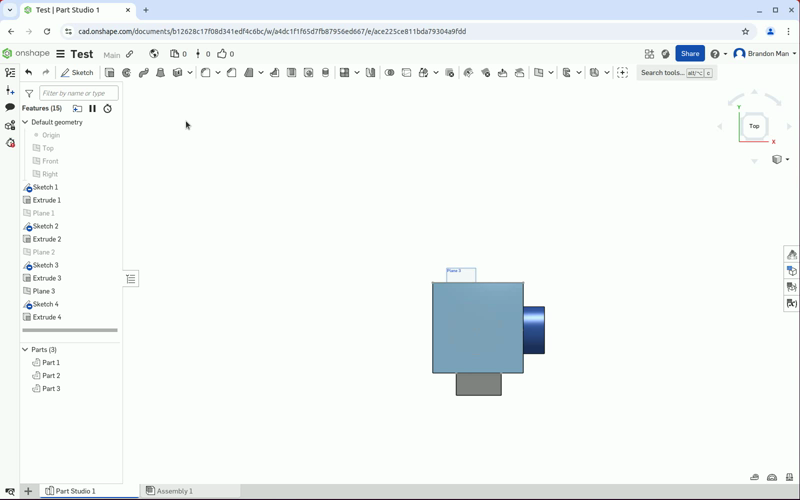
key(shift+7)
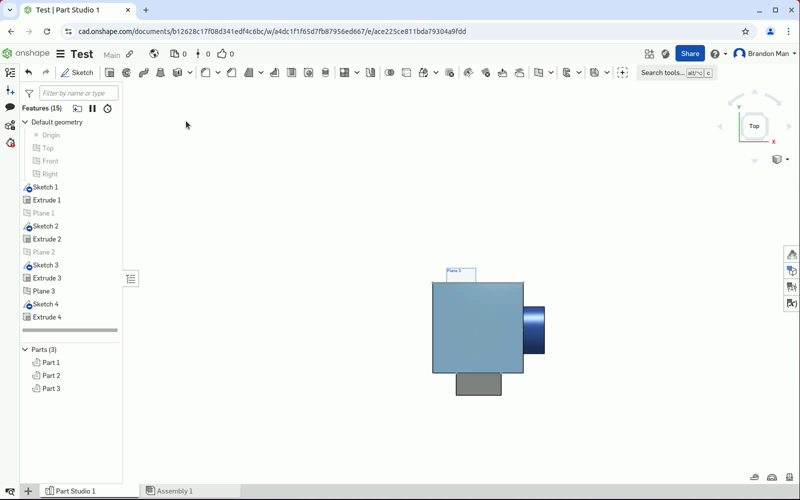
key(up, 3)
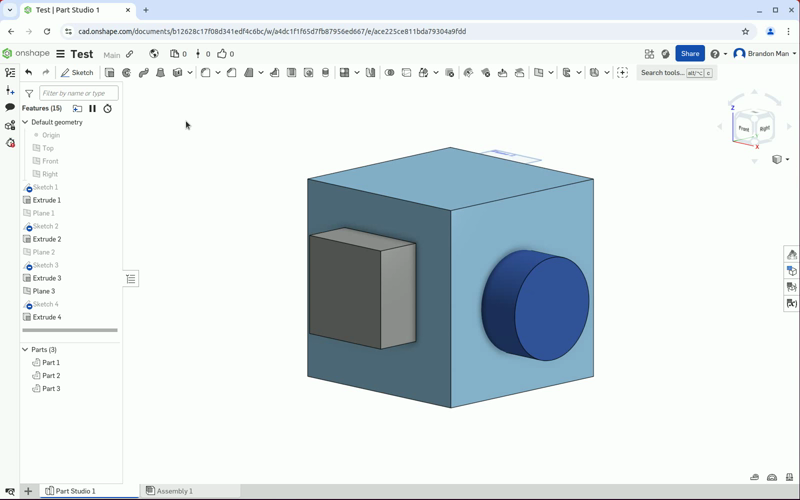
key(left, 3)
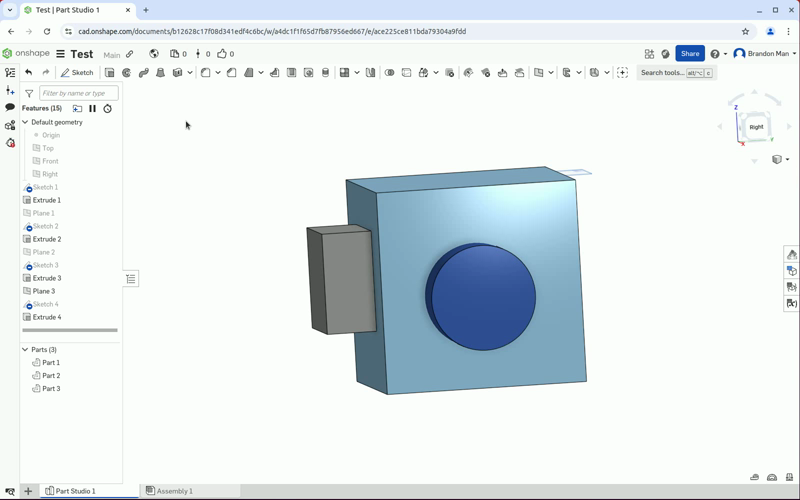
key(right, 3)
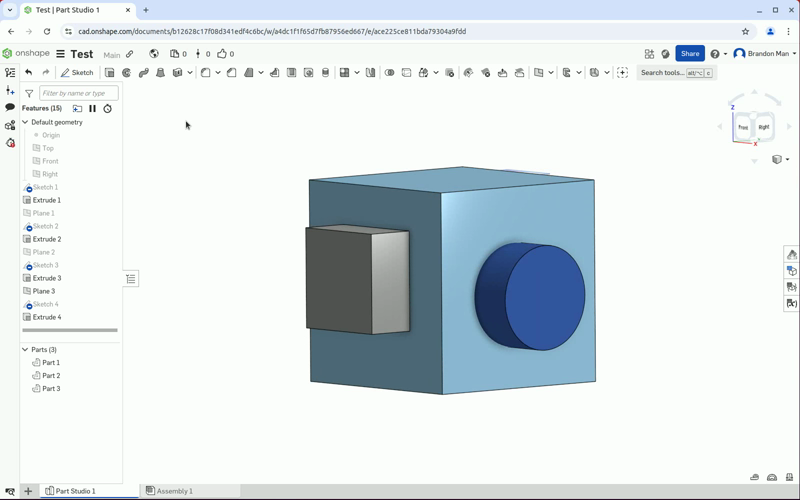
key(down, 3)
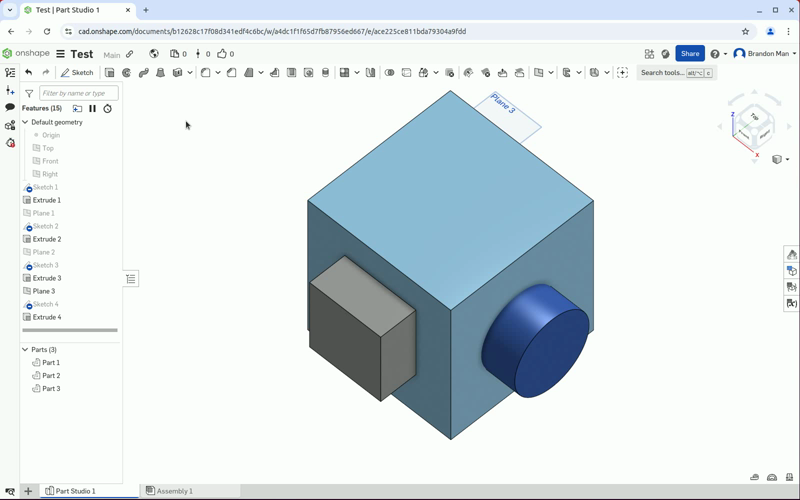
mouse_move(73, 189)
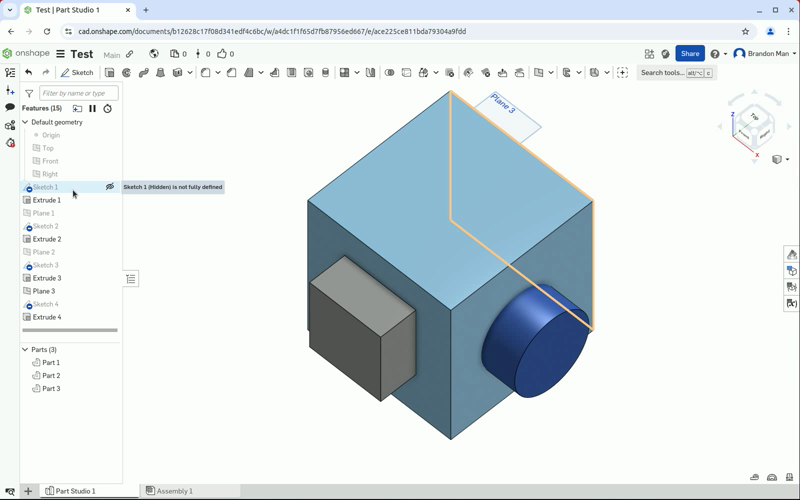
click(73, 189)